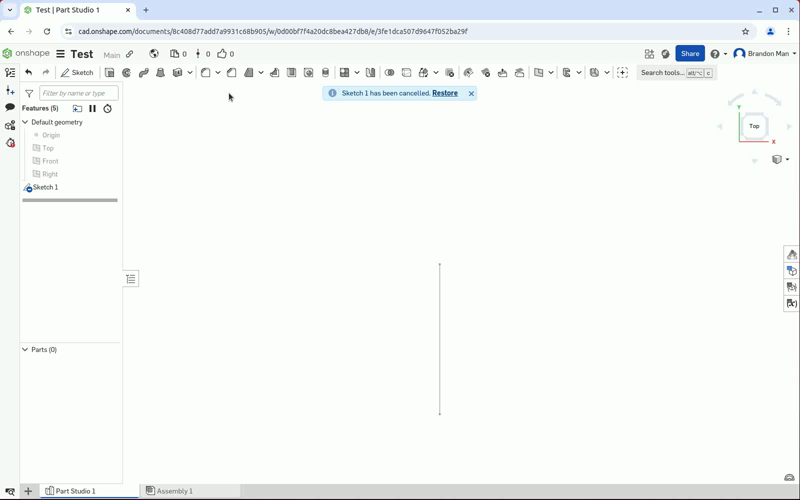
key(shift+h)
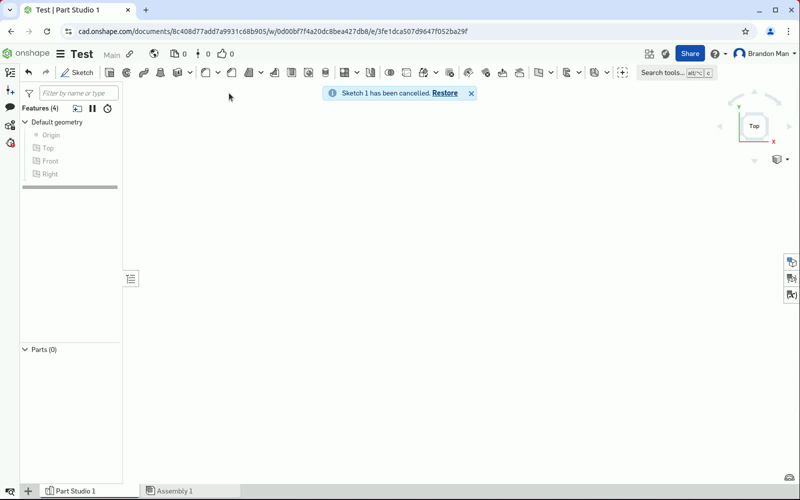
mouse_move(73, 352)
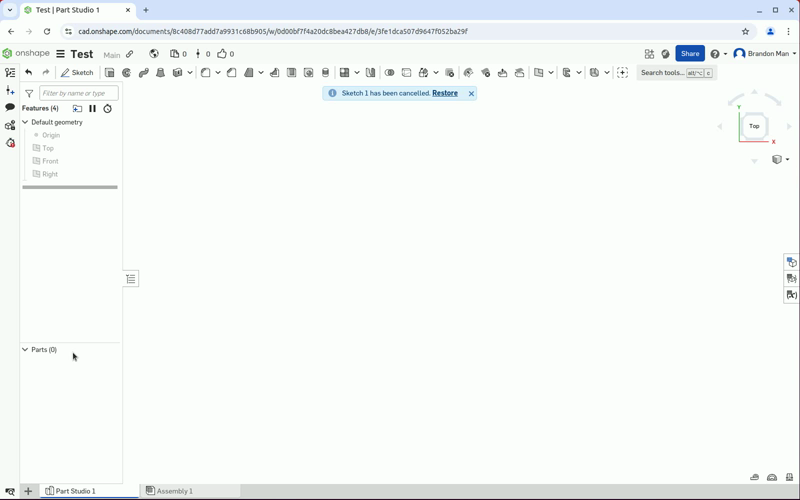
key(y)
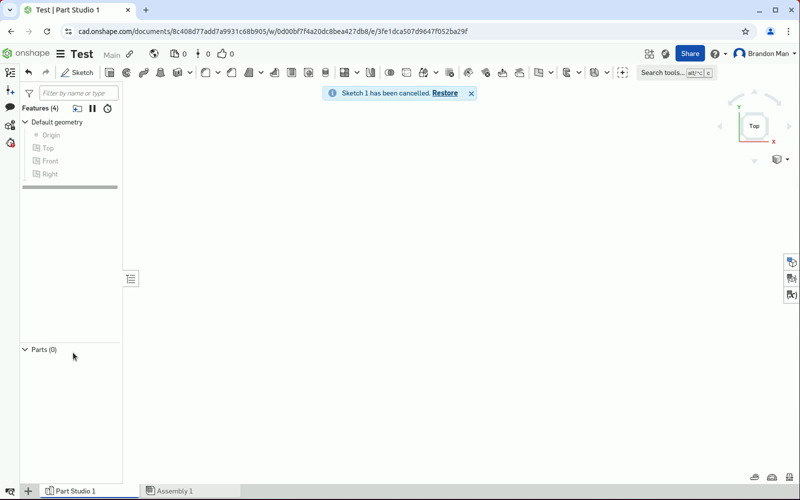
key(shift+p)
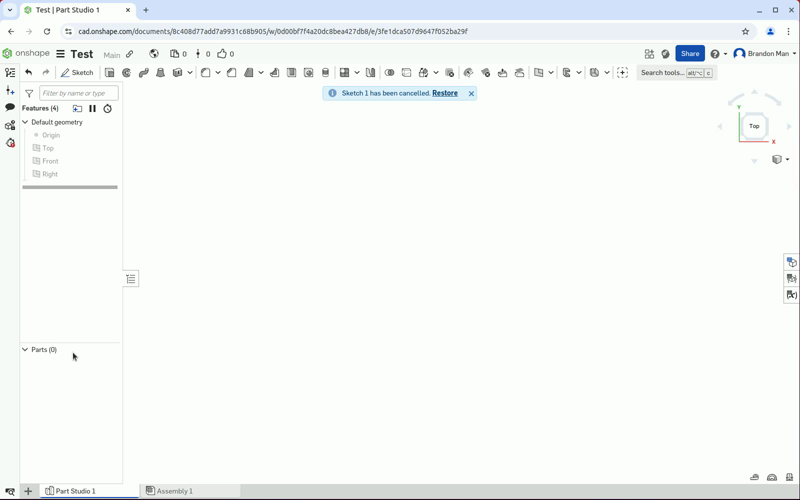
key(space)
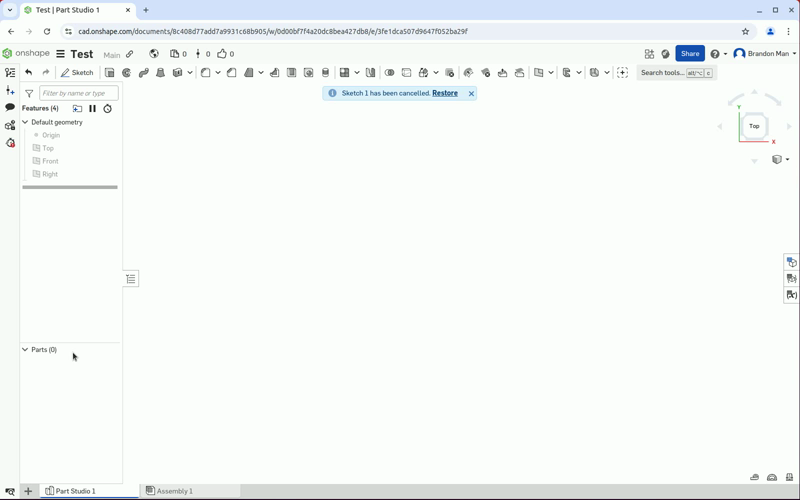
key_down(shift)
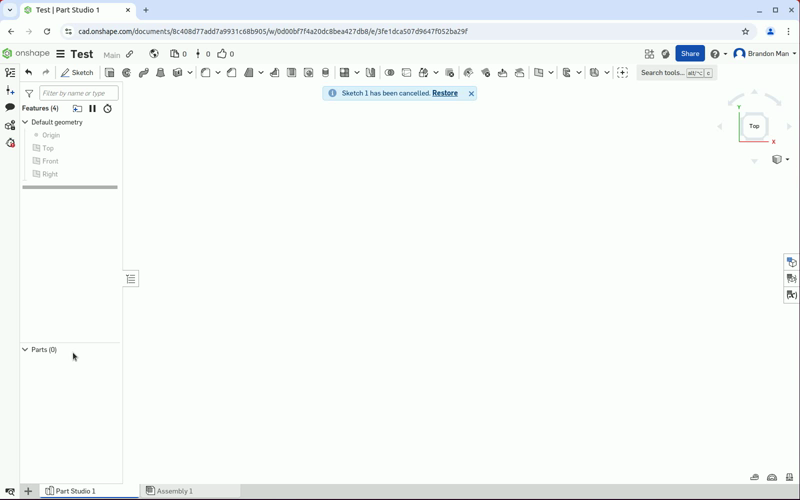
key(up)
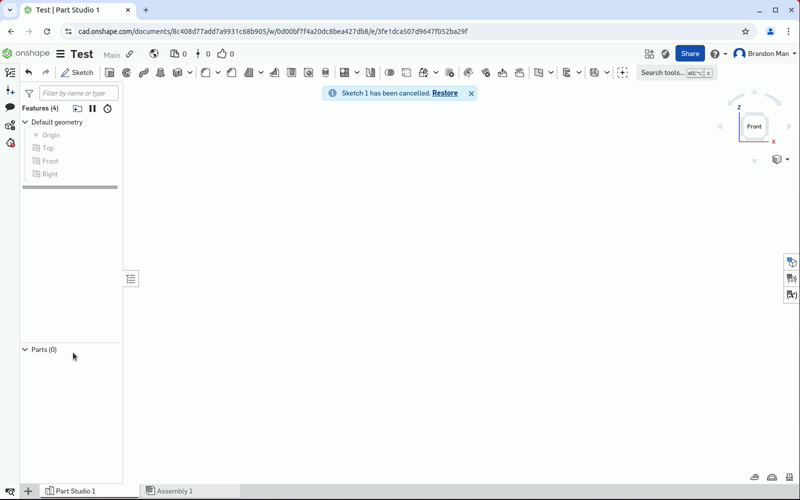
key_up(shift)
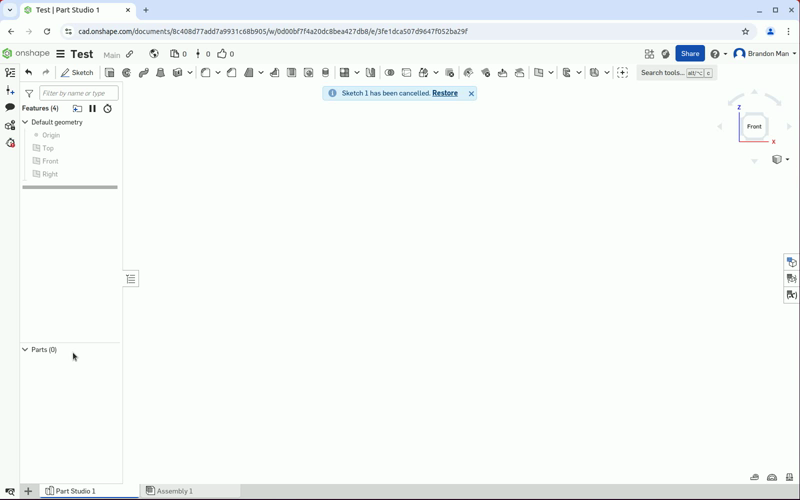
mouse_move(73, 352)
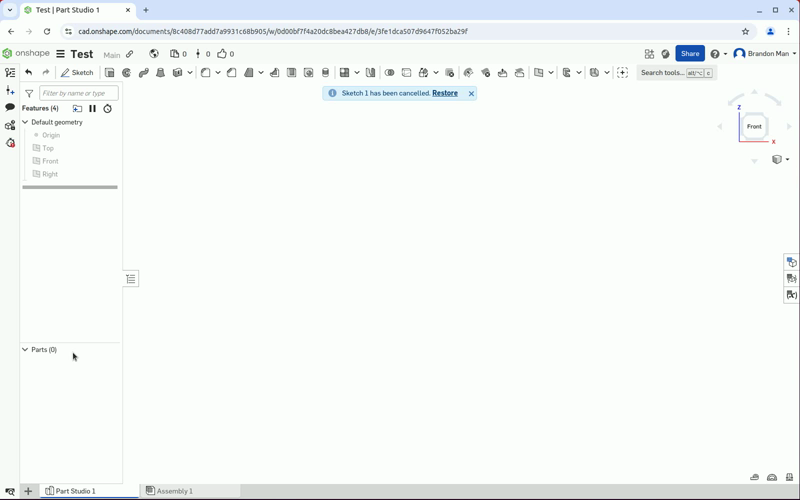
key(shift+y)
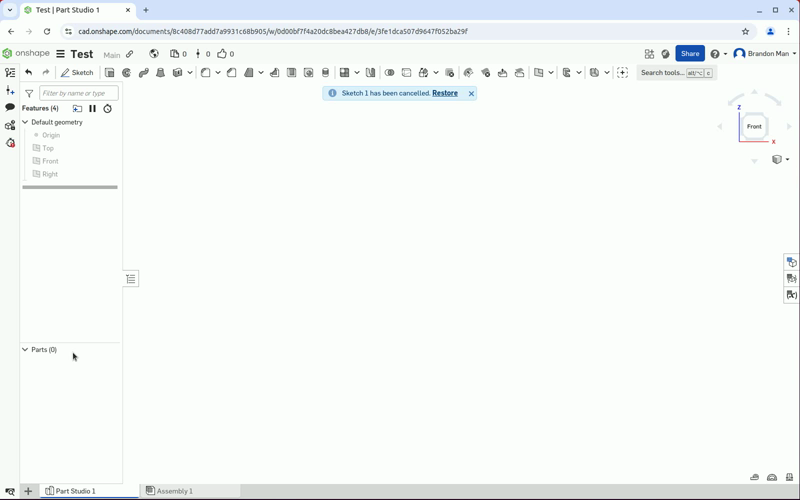
key(shift+s)
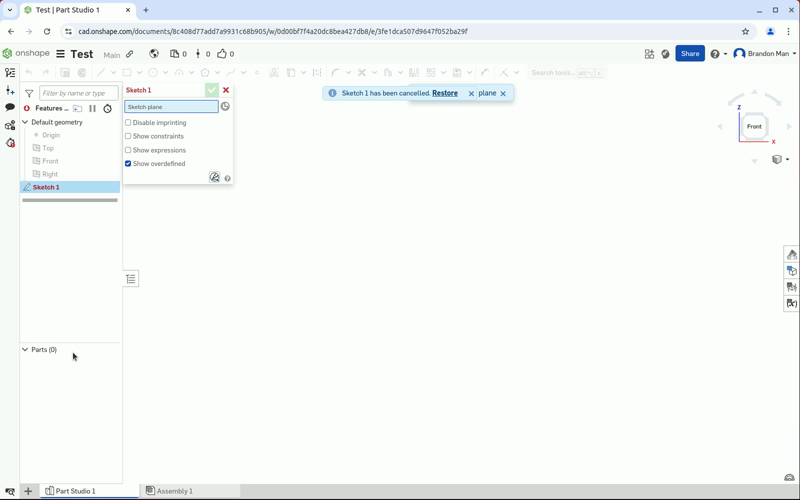
mouse_move(73, 163)
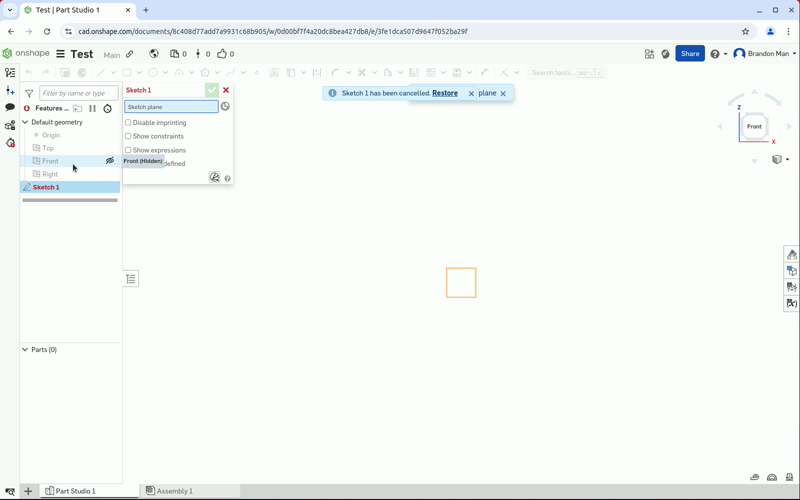
click(73, 163)
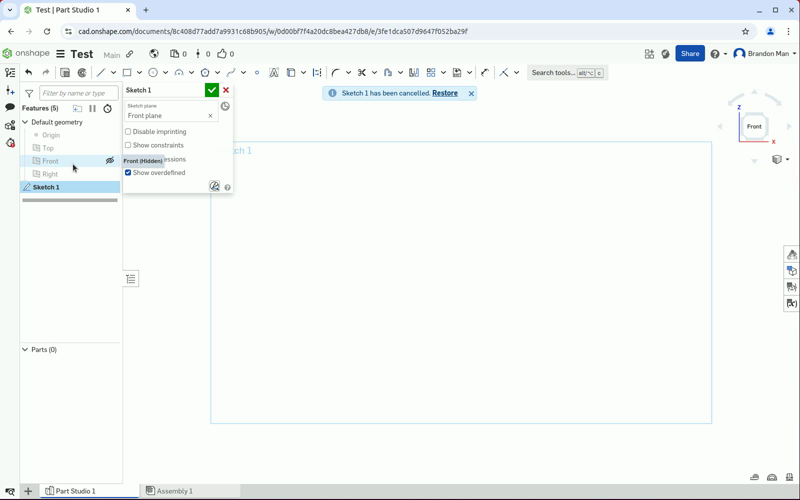
mouse_move(73, 352)
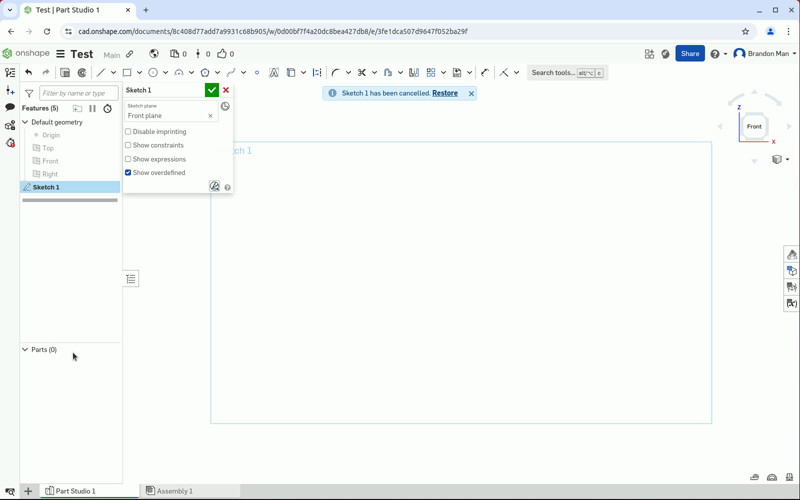
key(y)
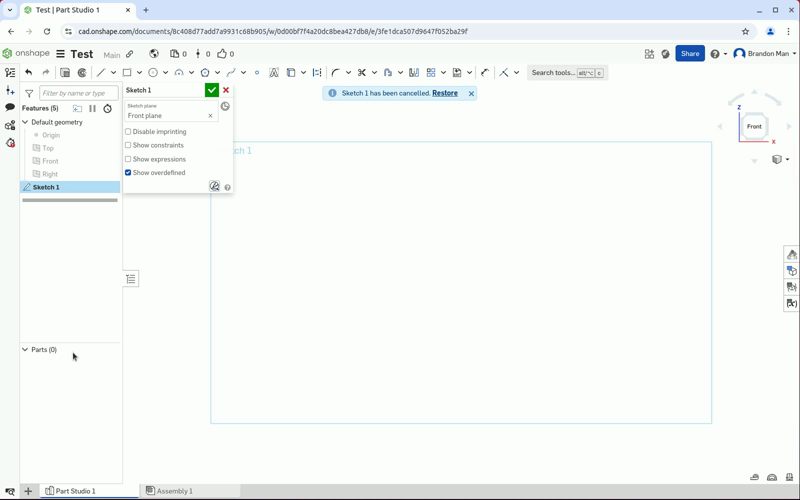
key(a)
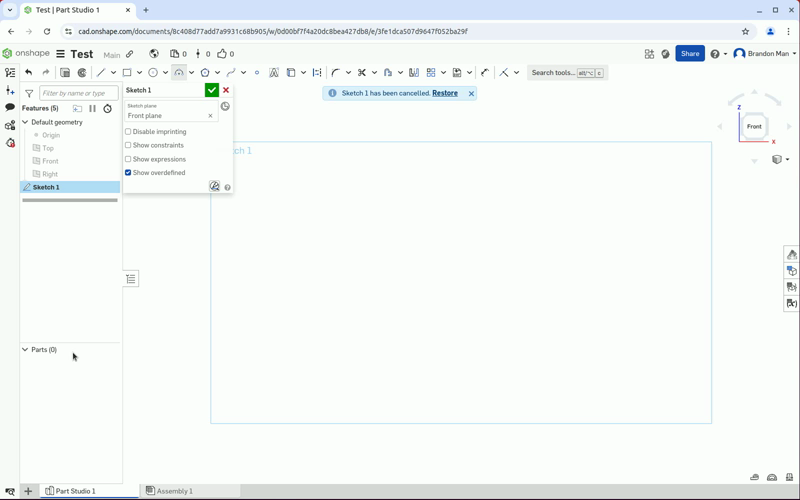
key_down(shift)
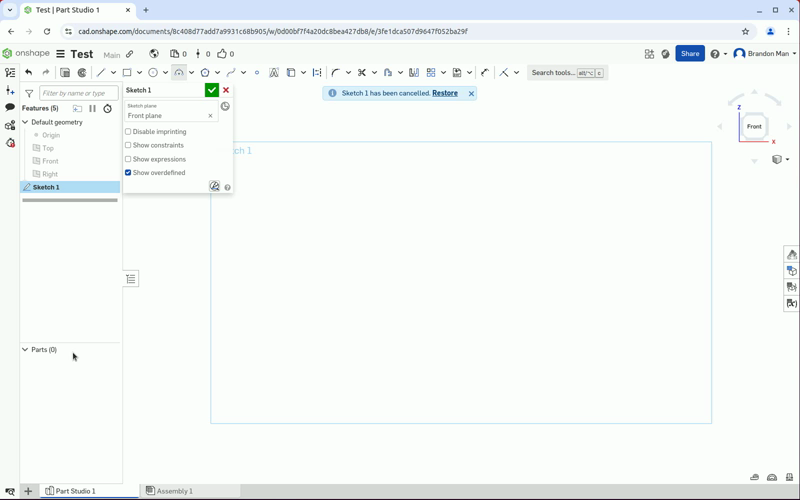
mouse_move(359, 193)
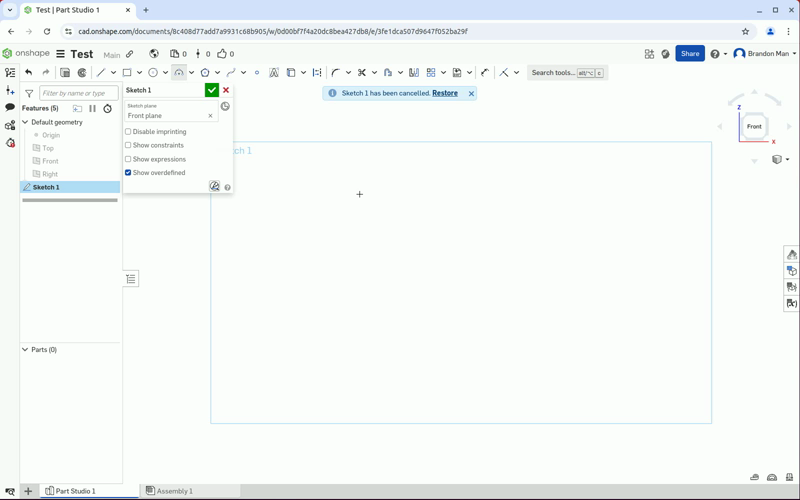
click(359, 193)
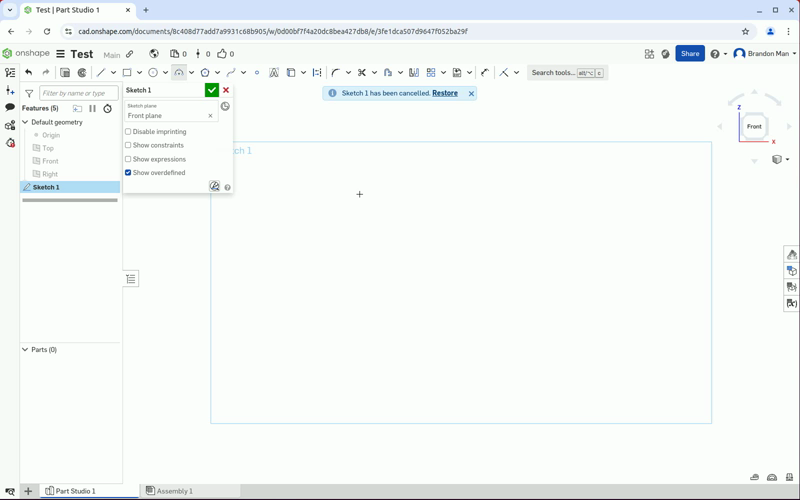
key_up(shift)
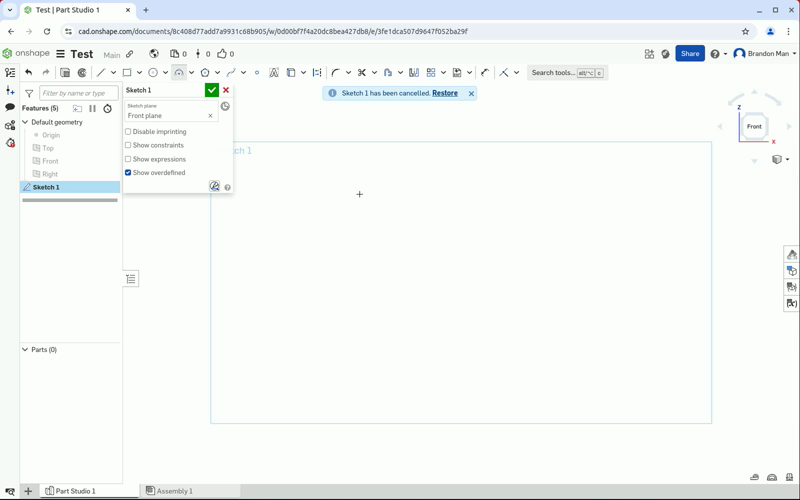
key_down(shift)
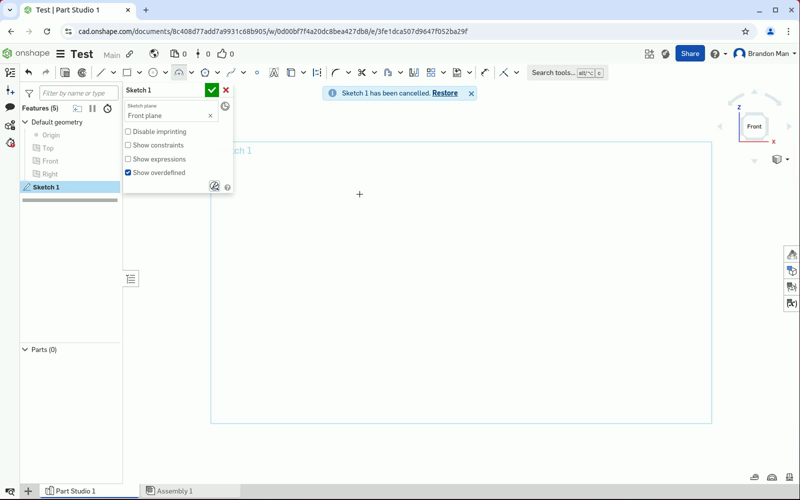
mouse_move(385, 240)
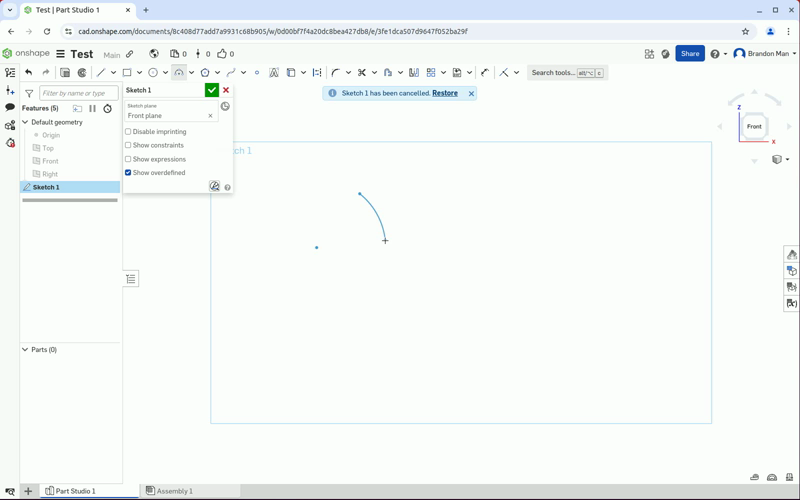
click(385, 240)
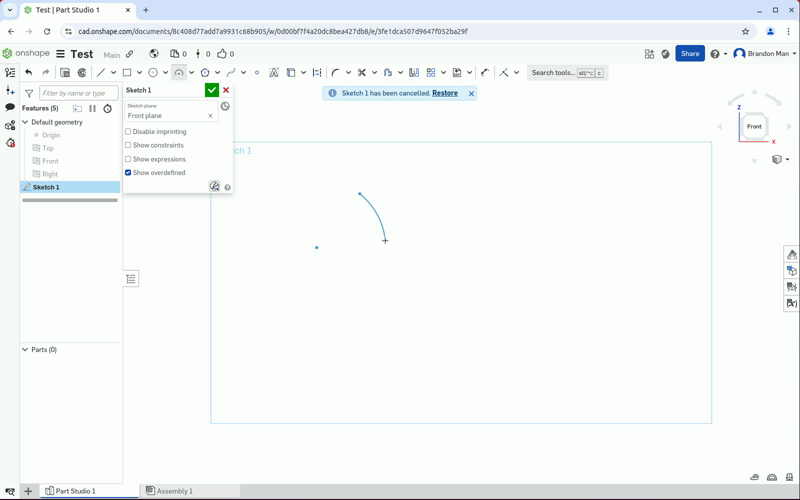
mouse_move(369, 218)
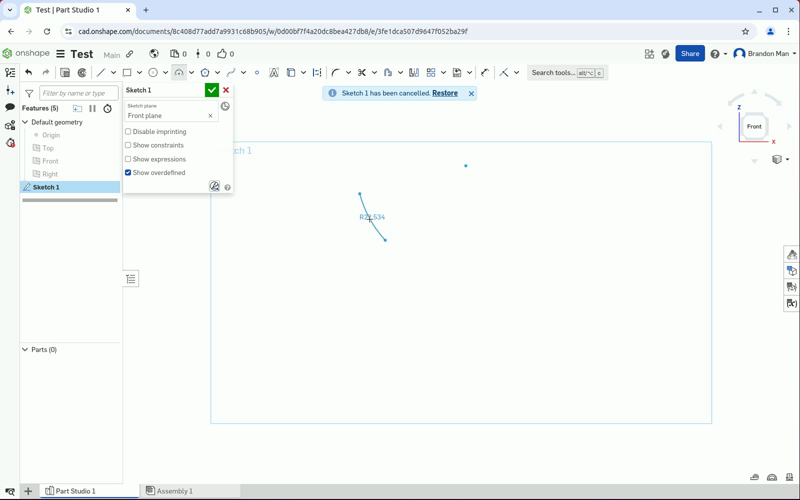
click(369, 218)
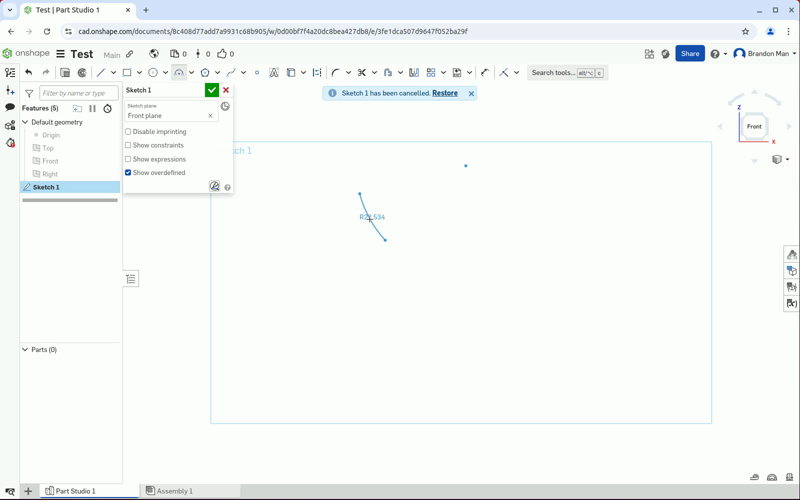
key_up(shift)
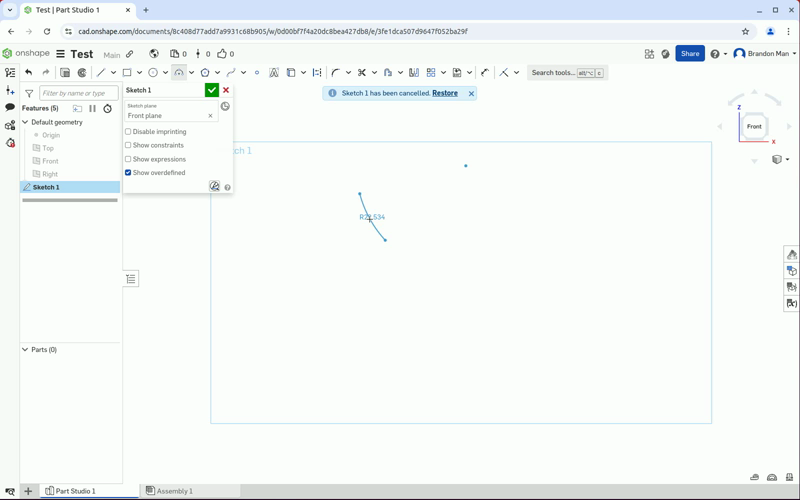
mouse_move(385, 240)
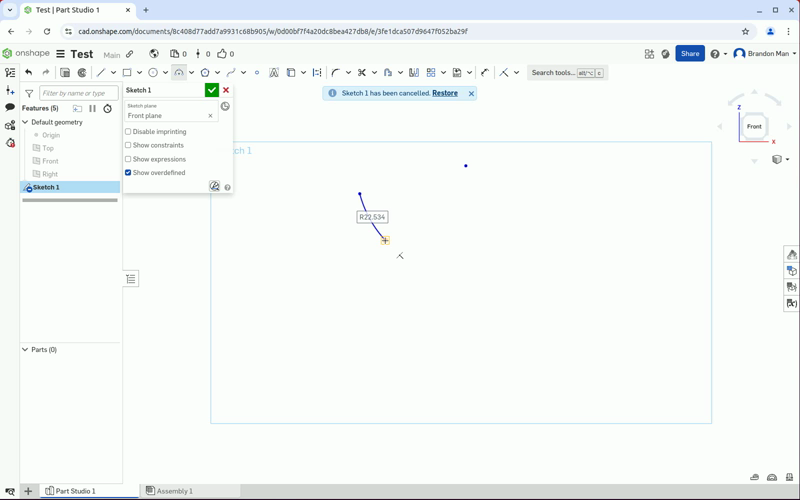
click(385, 240)
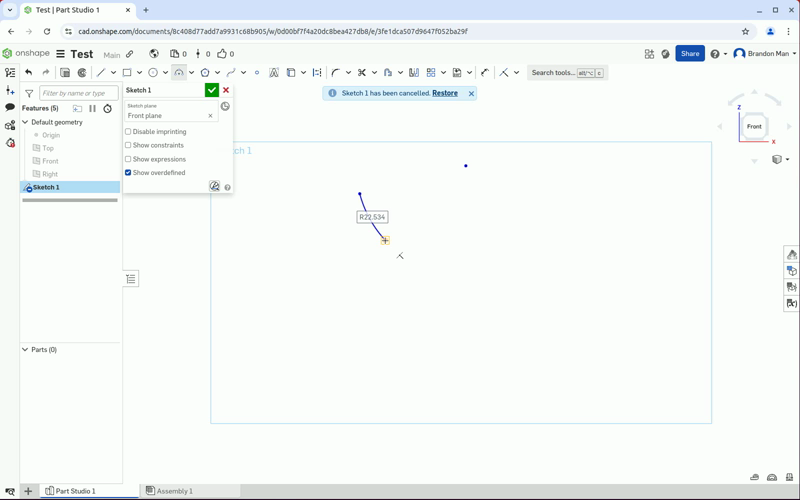
key_down(shift)
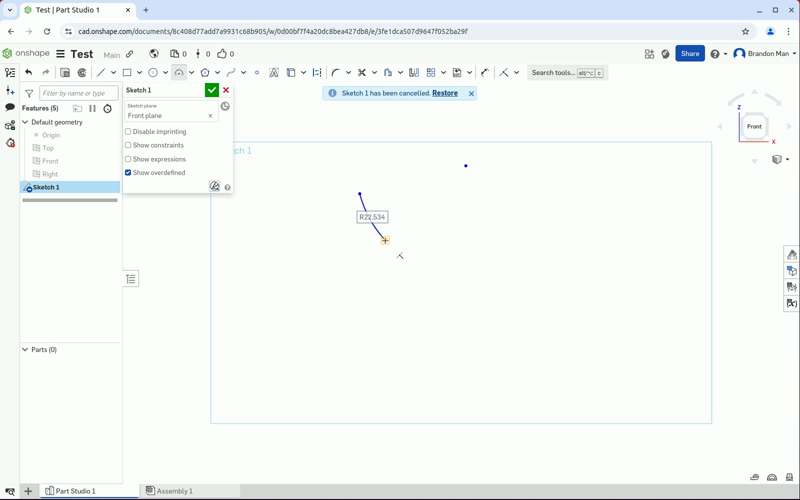
mouse_move(535, 240)
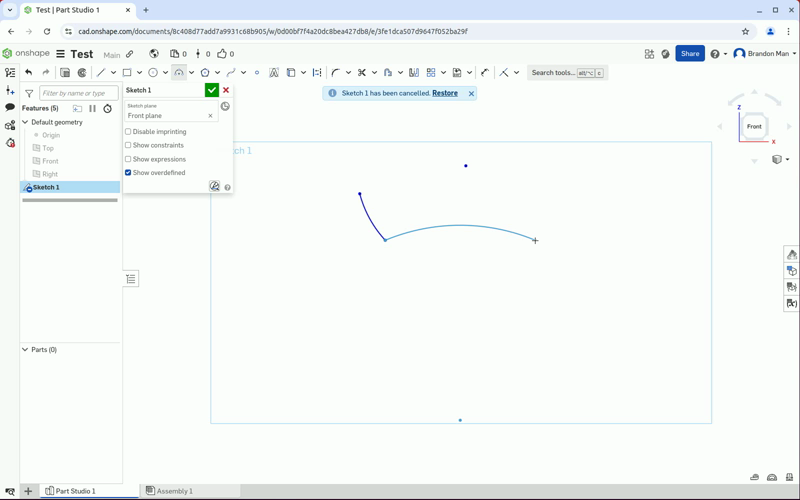
click(535, 240)
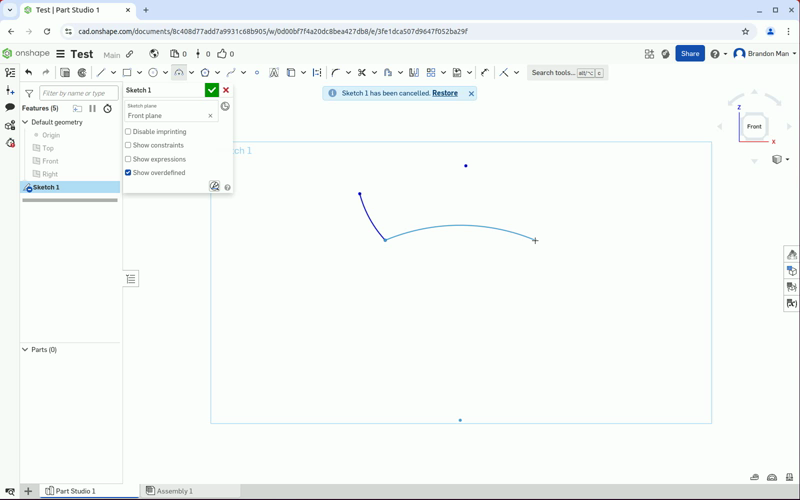
mouse_move(460, 195)
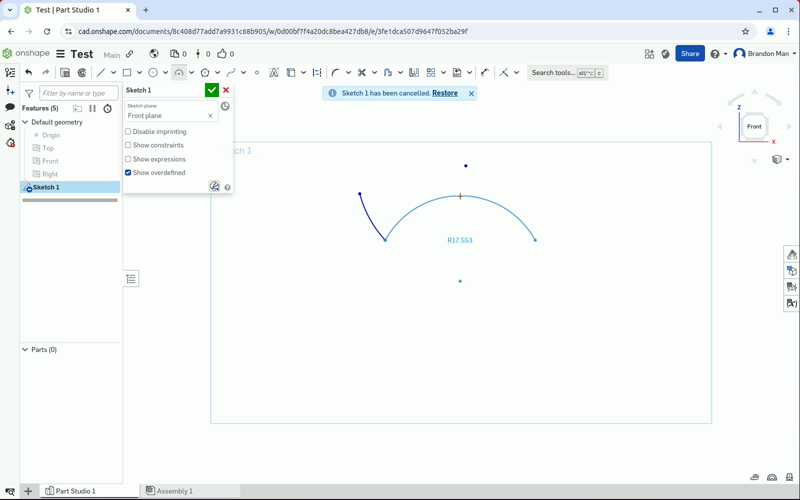
click(460, 195)
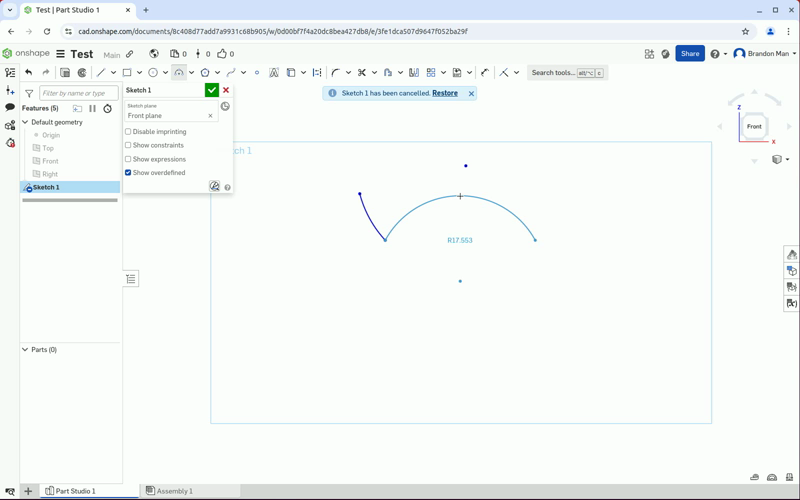
key_up(shift)
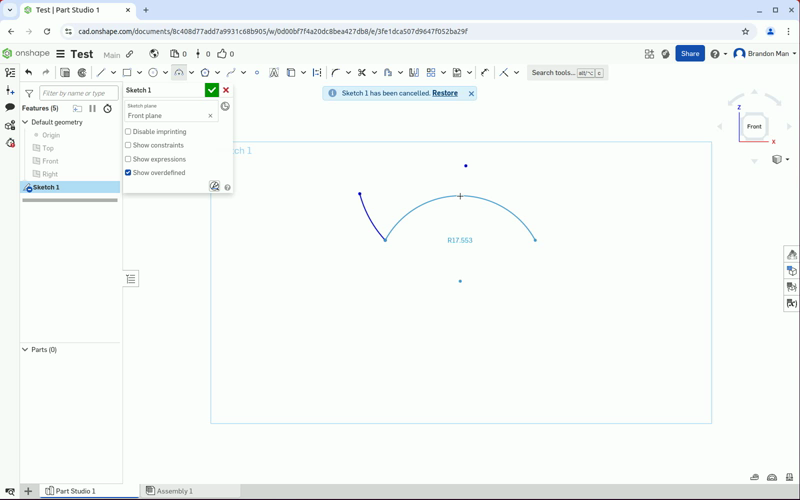
mouse_move(535, 240)
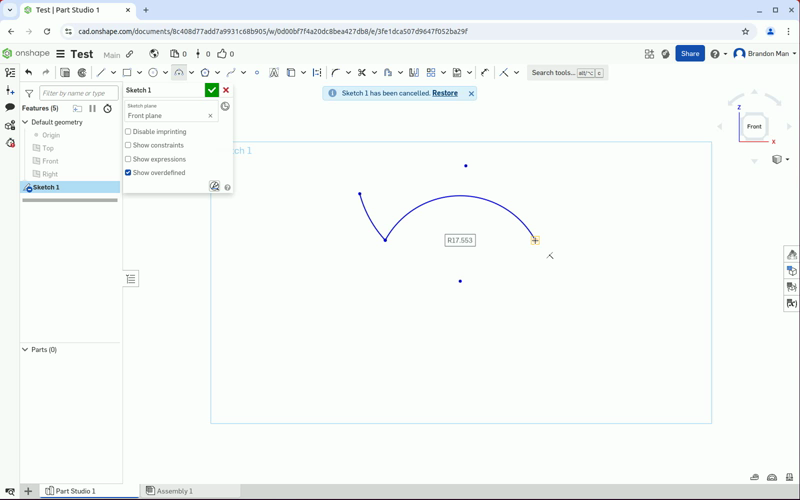
click(535, 240)
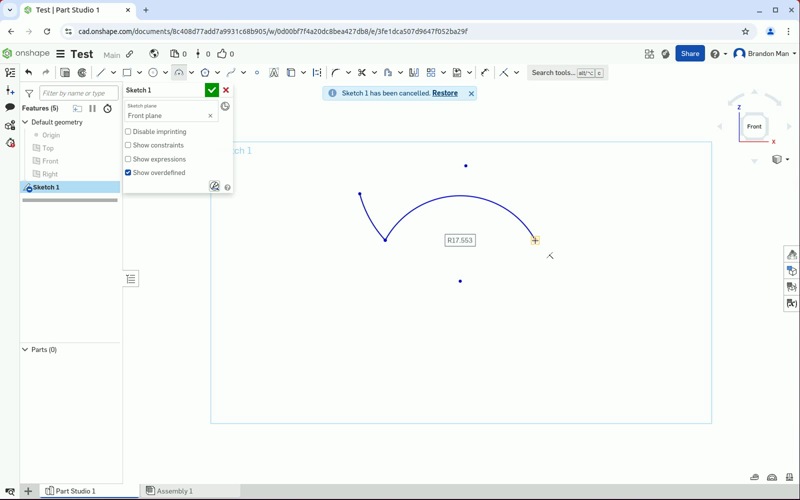
key_down(shift)
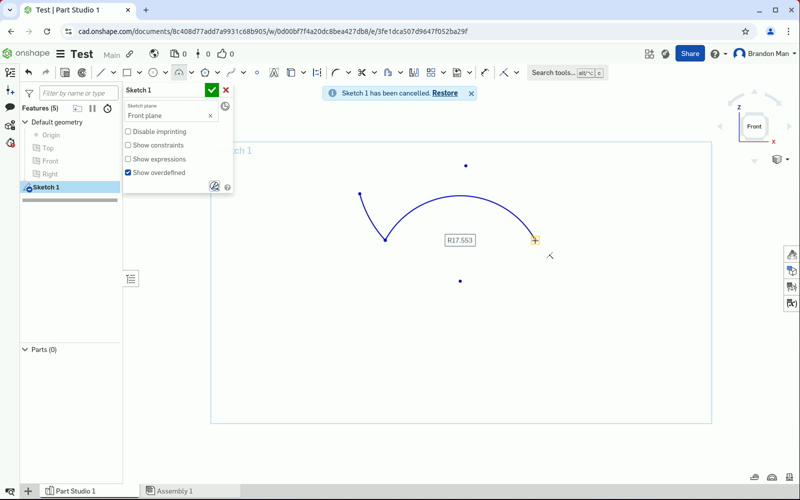
mouse_move(560, 193)
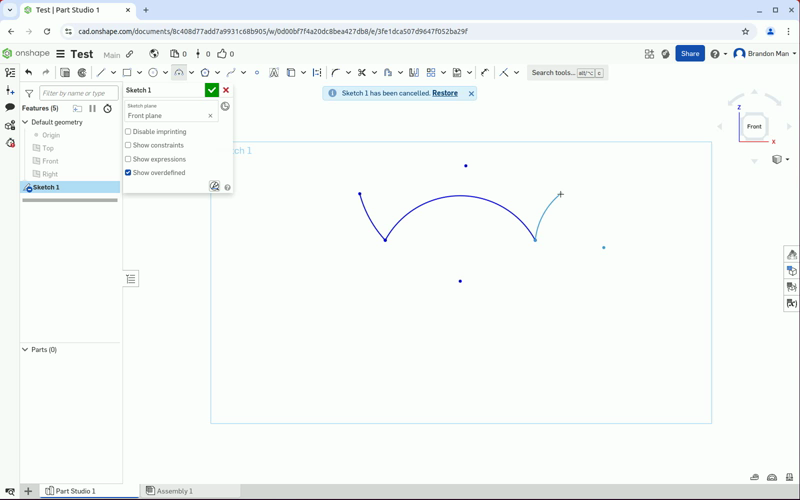
click(560, 193)
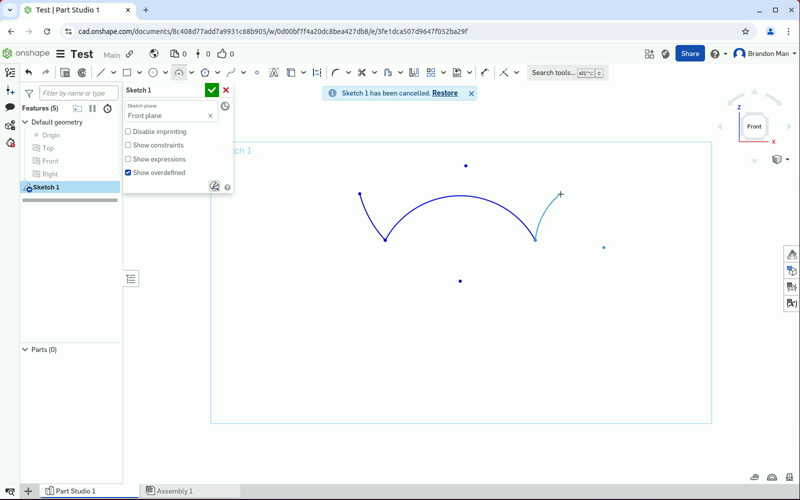
mouse_move(551, 218)
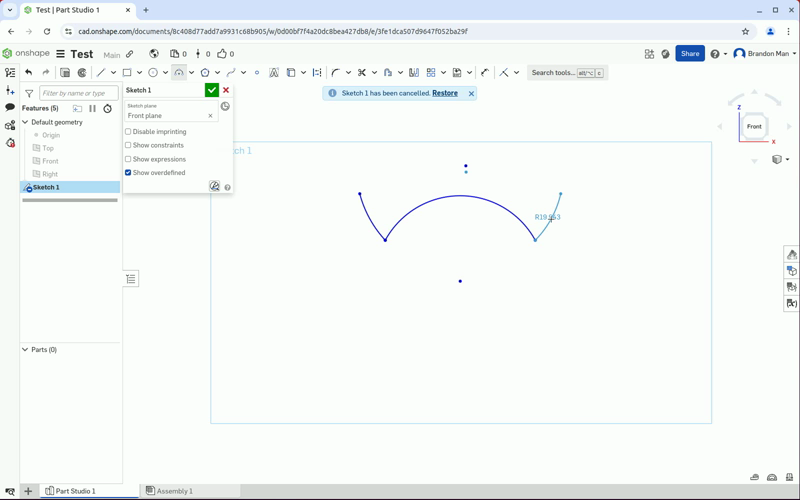
click(551, 218)
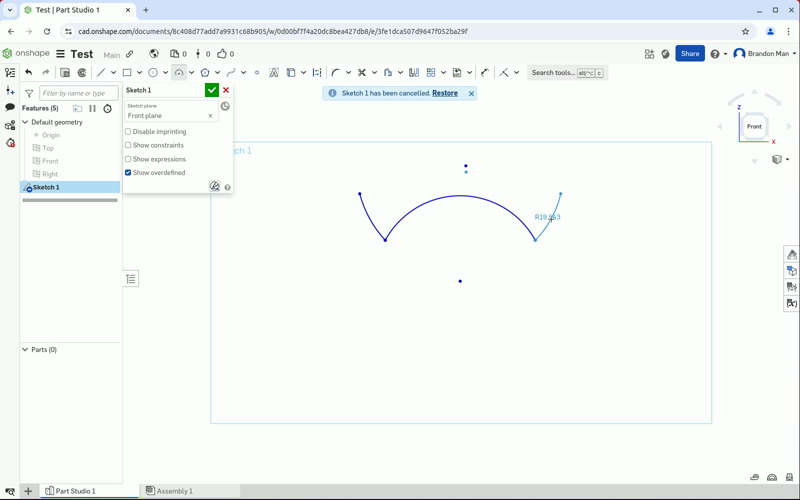
key_up(shift)
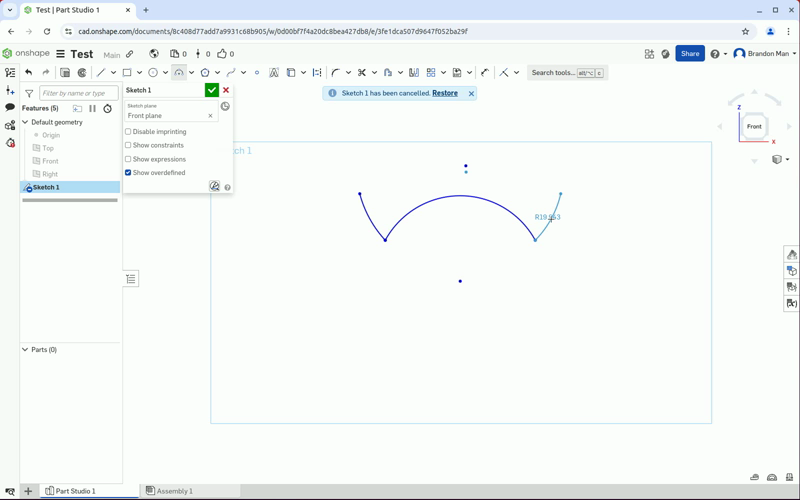
key(esc)
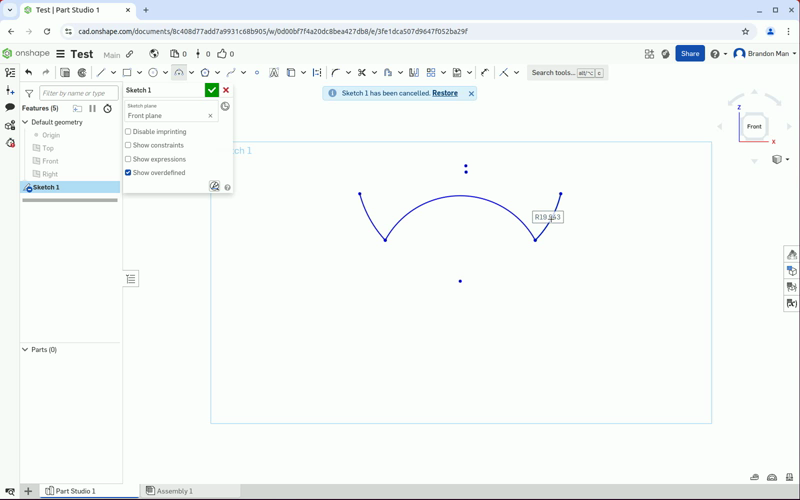
key(l)
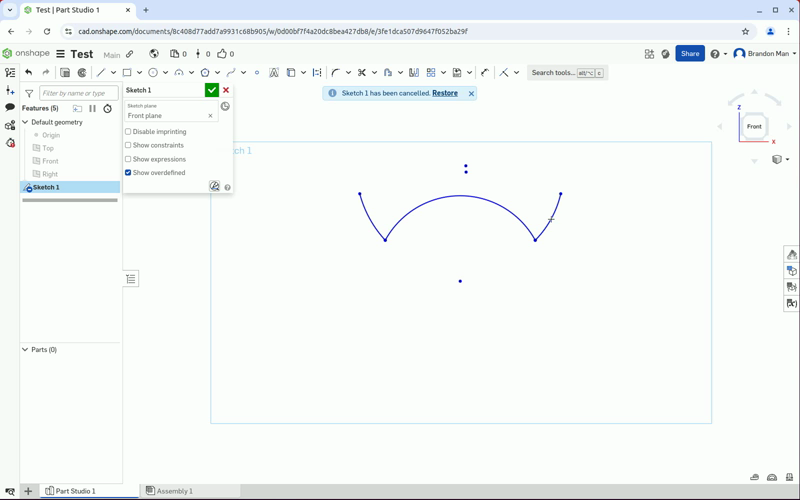
mouse_move(560, 193)
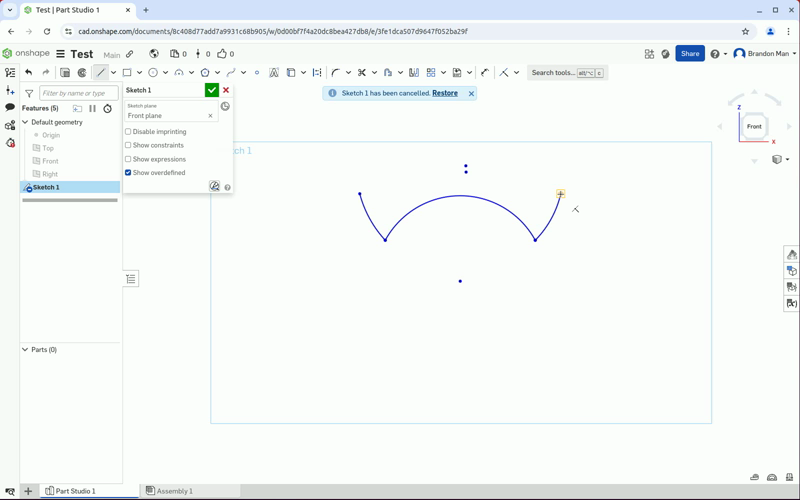
click(560, 193)
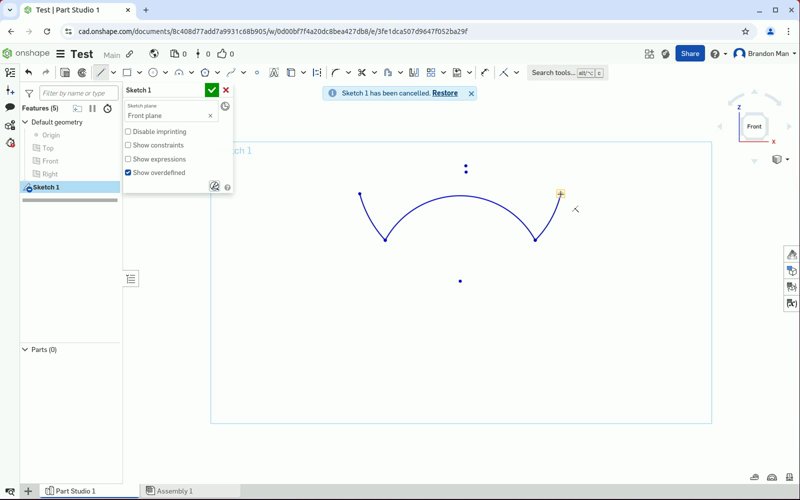
key_down(shift)
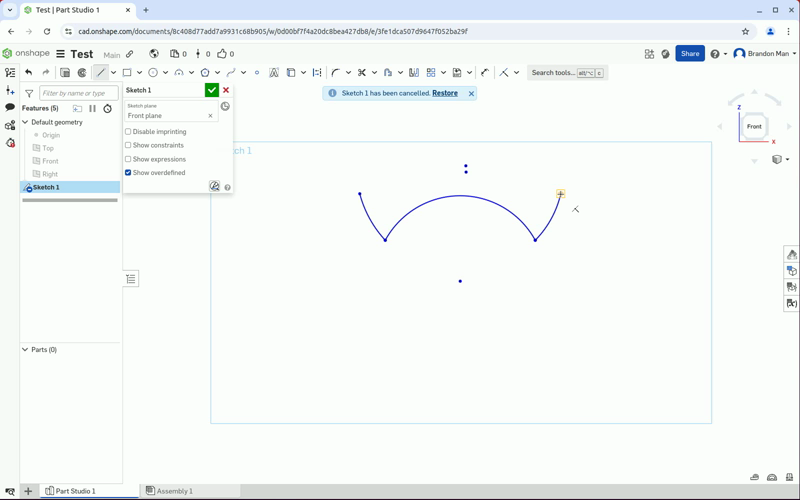
mouse_move(589, 193)
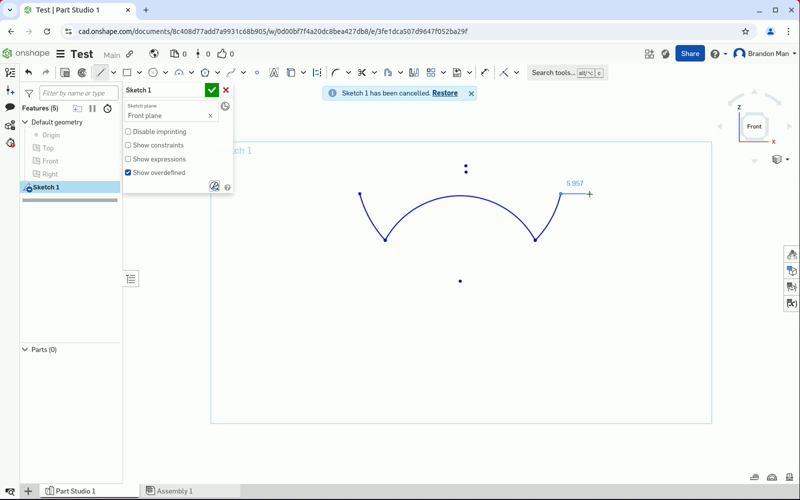
mouse_move(560, 170)
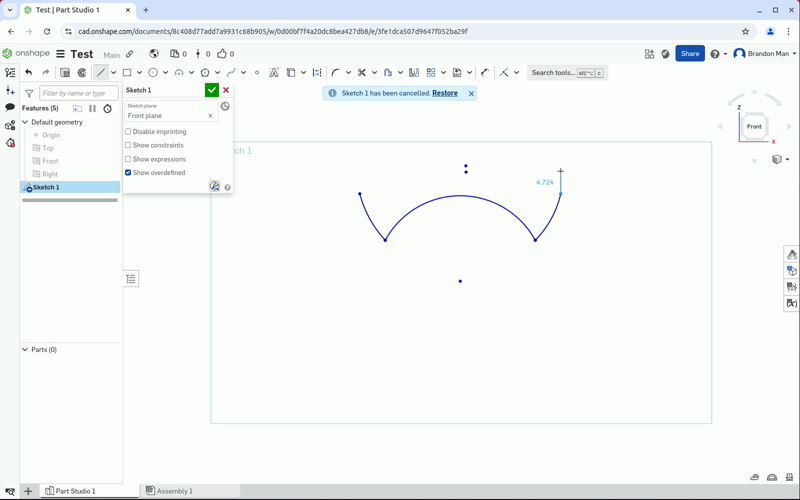
click(560, 170)
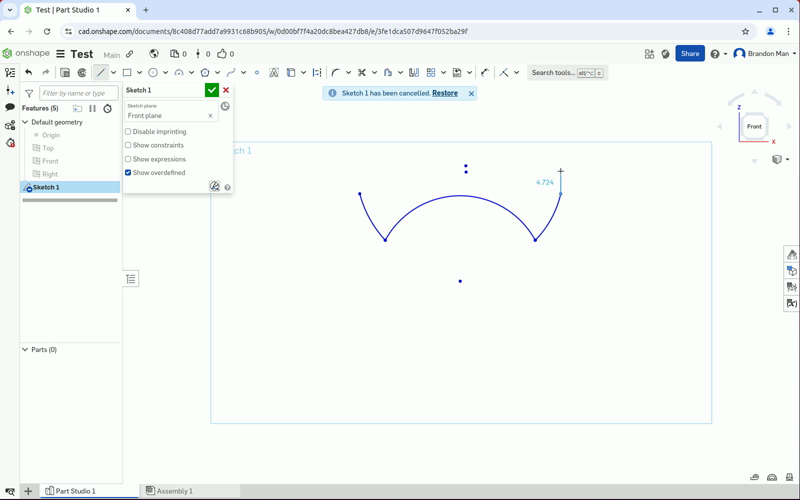
key_up(shift)
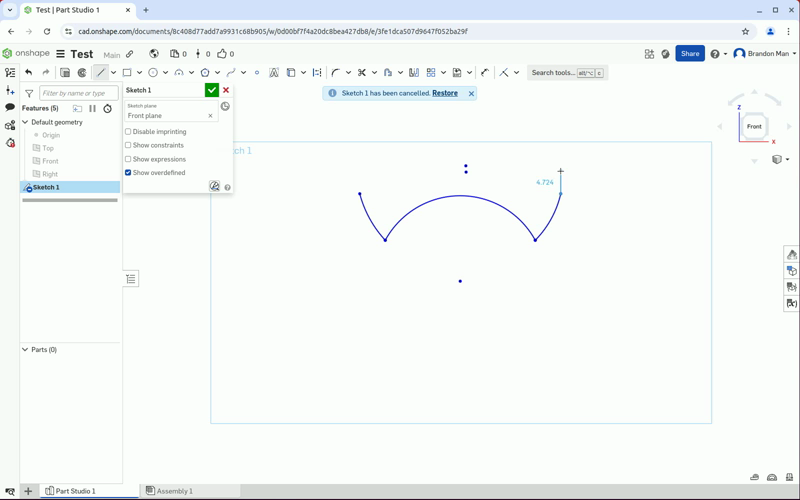
key_down(shift)
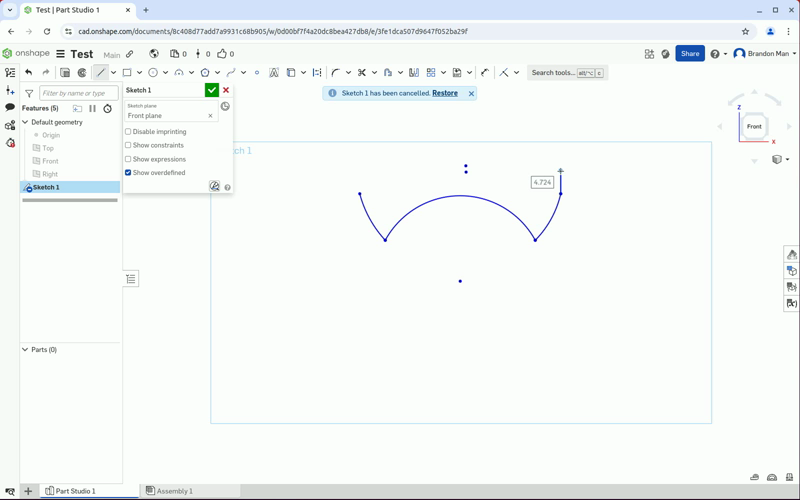
mouse_move(589, 170)
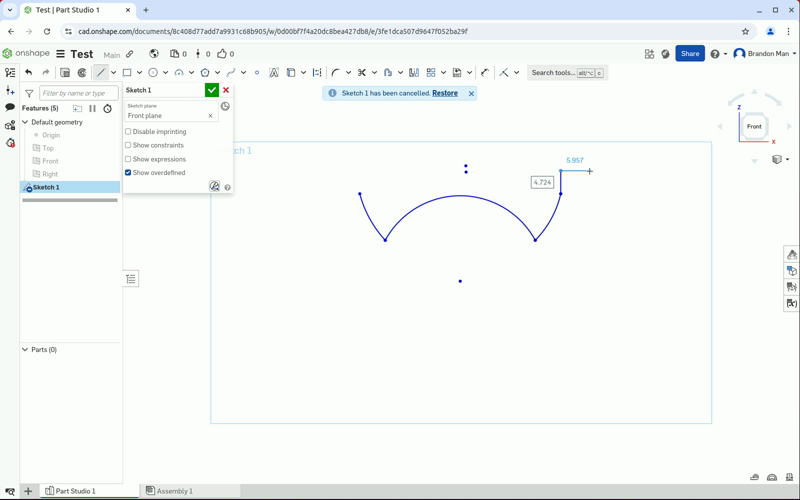
mouse_move(520, 170)
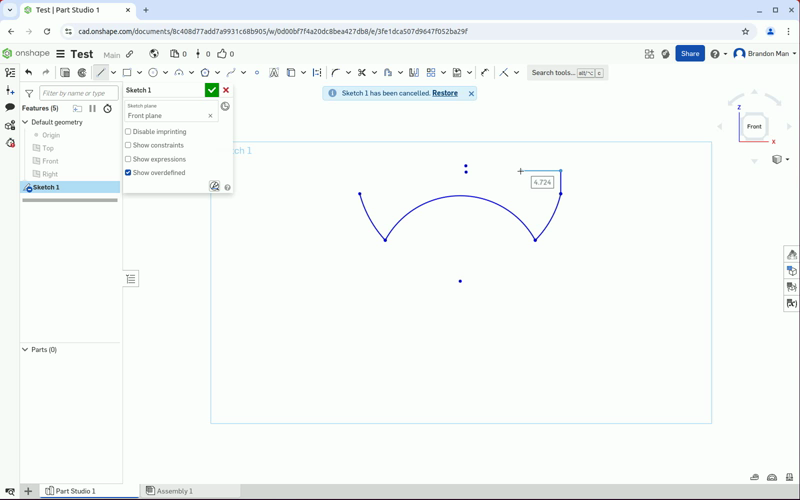
click(520, 170)
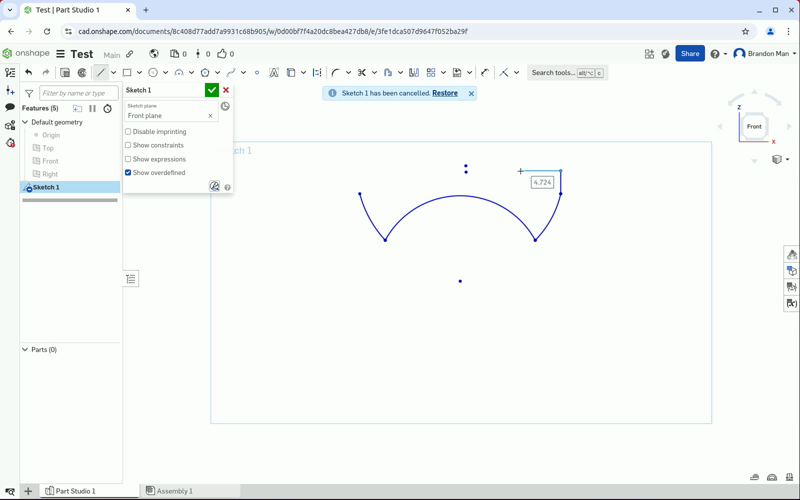
key_up(shift)
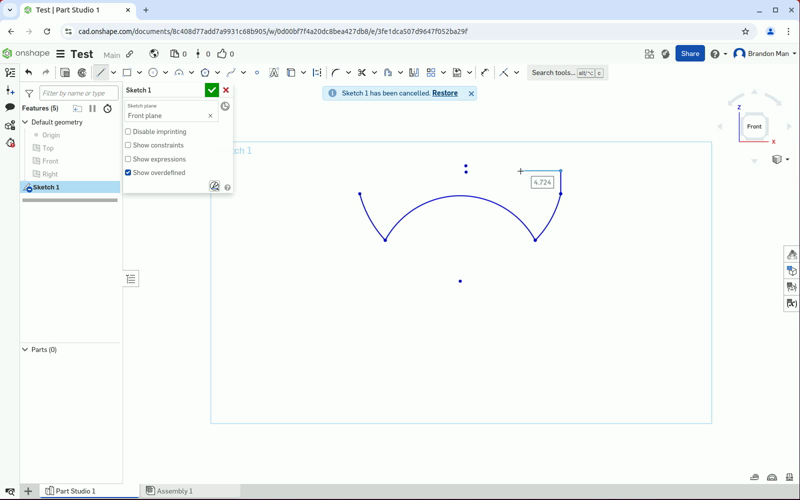
key_down(shift)
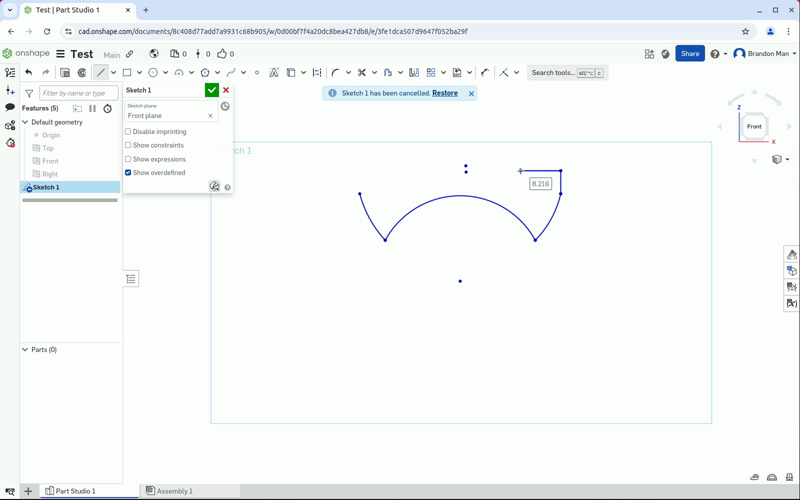
mouse_move(550, 170)
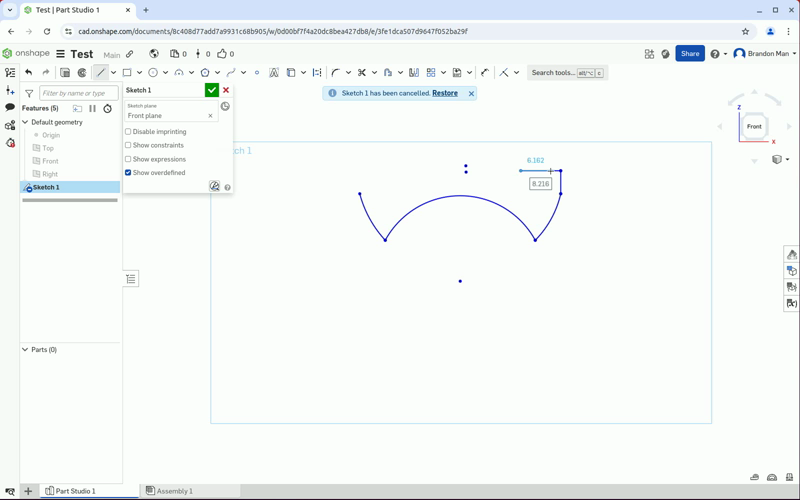
mouse_move(520, 183)
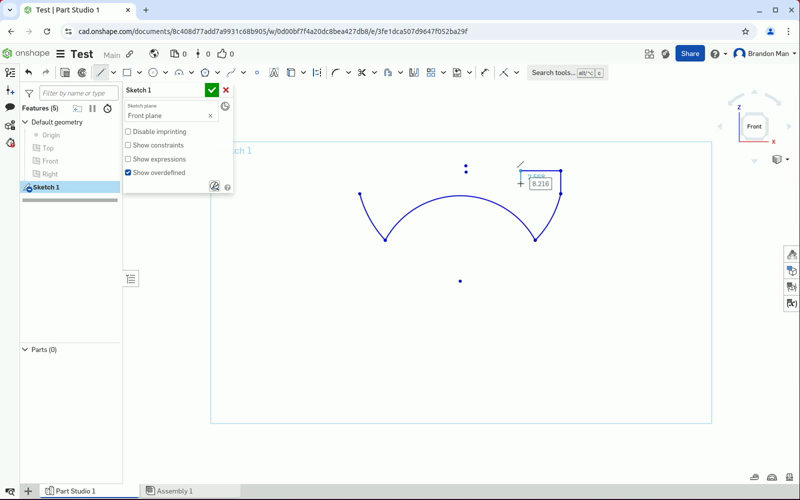
click(520, 183)
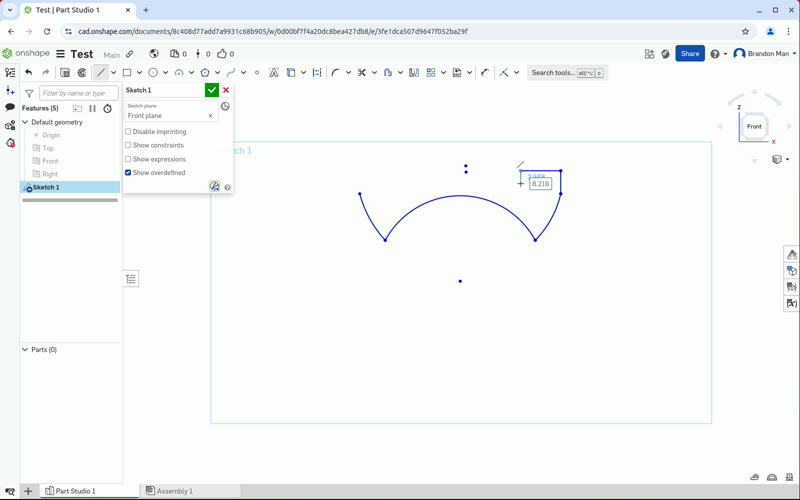
key_up(shift)
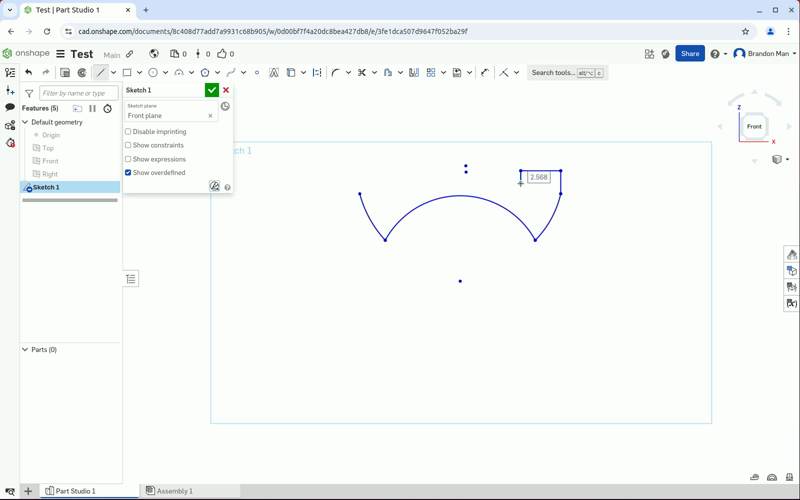
key_down(shift)
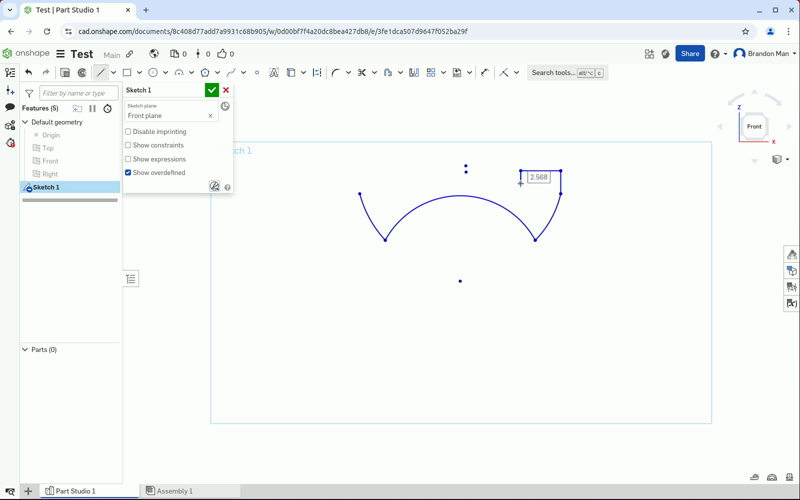
mouse_move(400, 183)
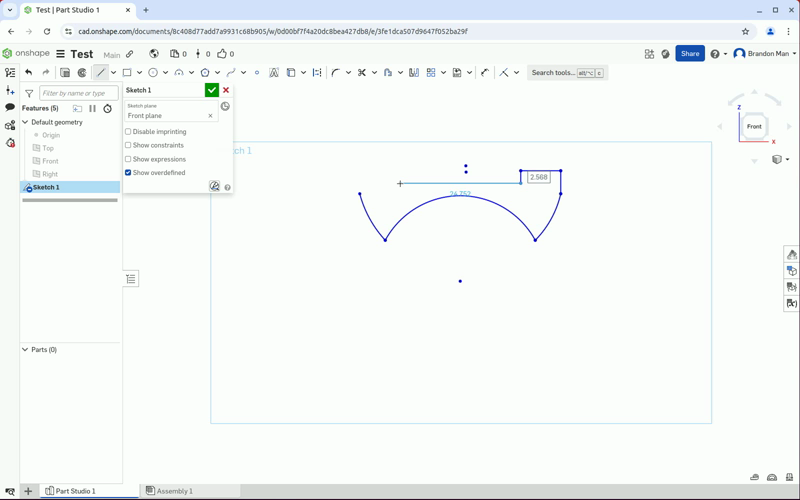
click(400, 183)
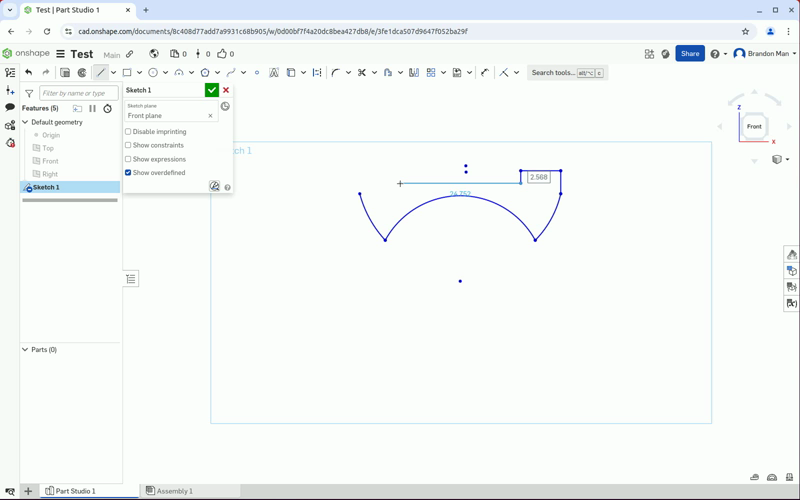
key_up(shift)
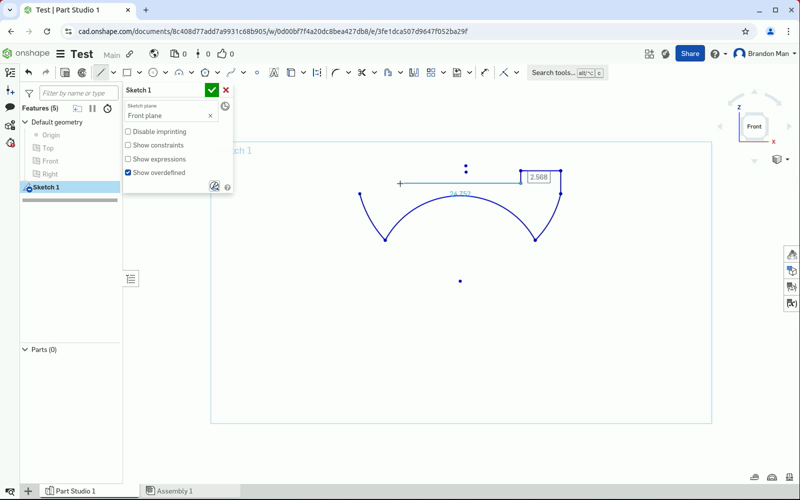
key_down(shift)
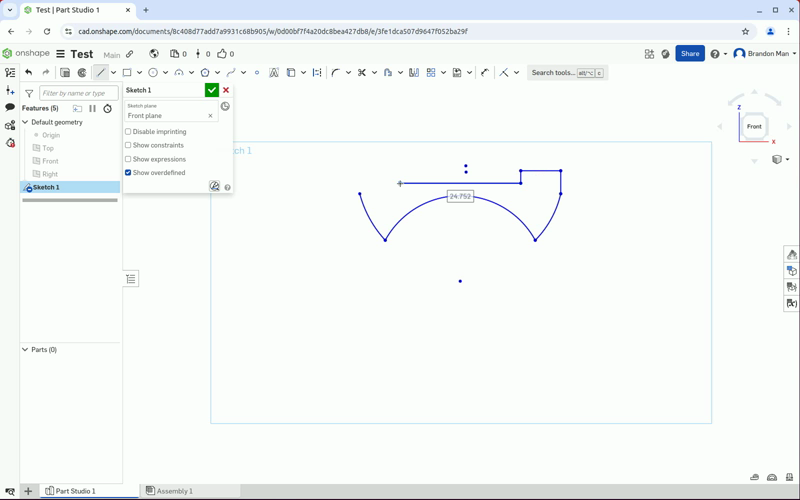
mouse_move(430, 183)
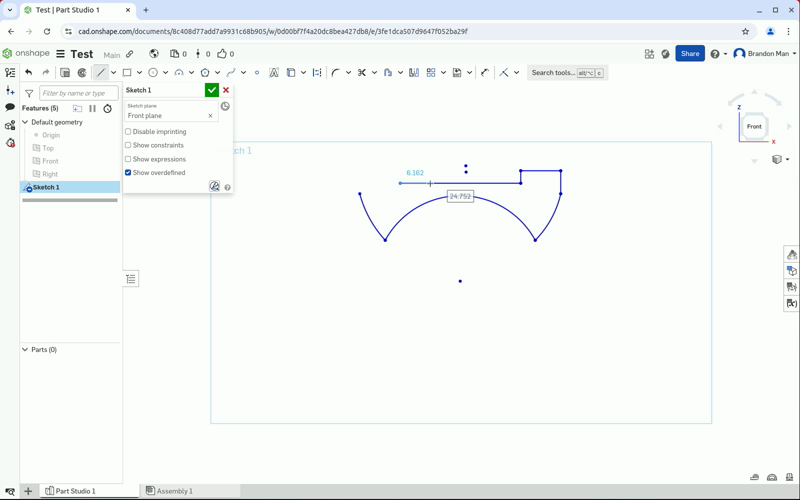
mouse_move(400, 170)
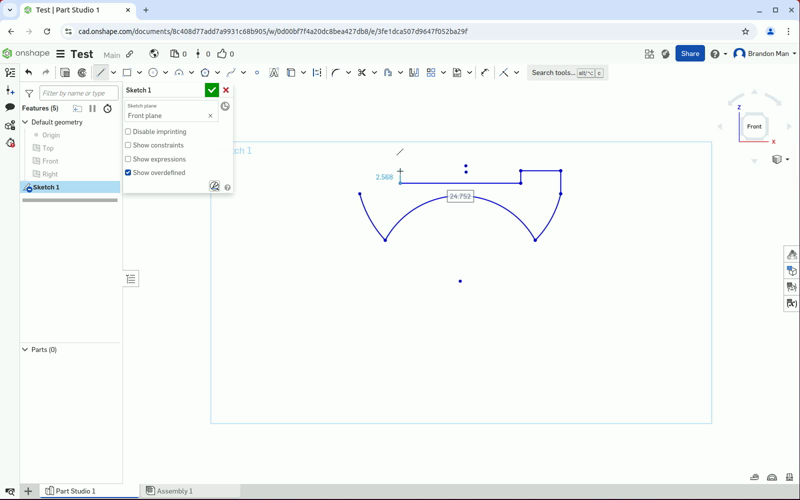
click(400, 170)
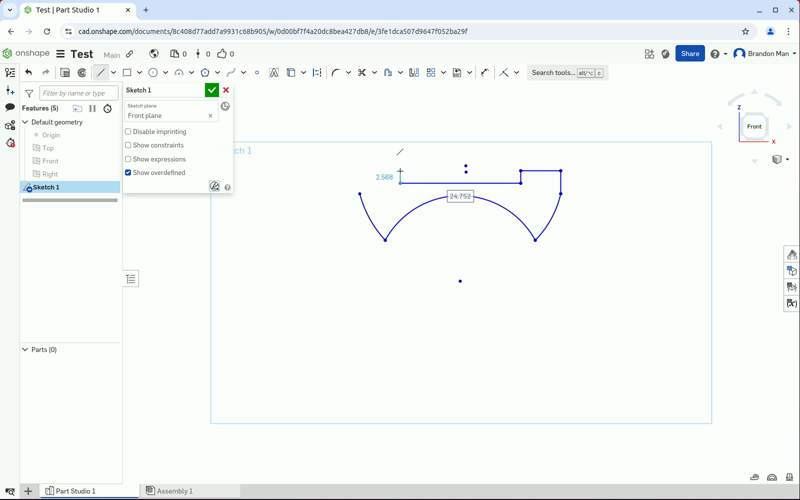
key_up(shift)
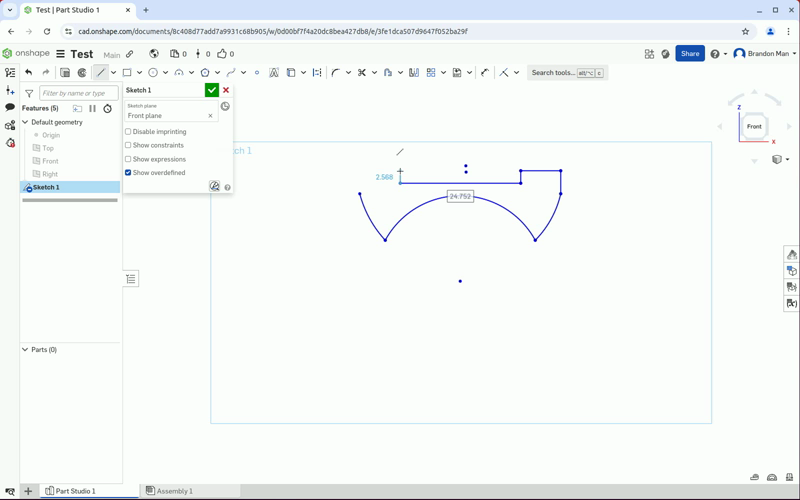
key_down(shift)
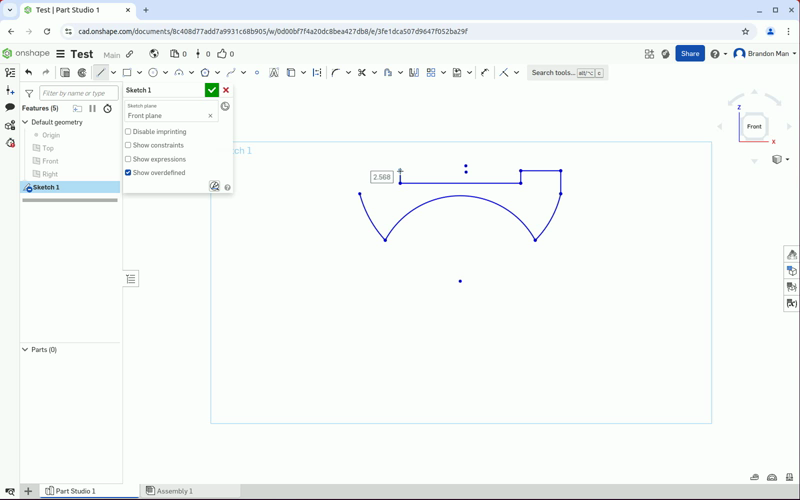
mouse_move(430, 170)
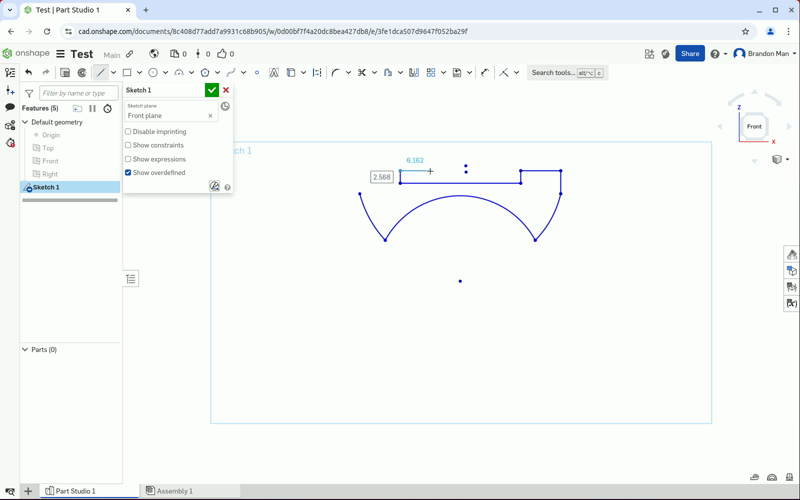
mouse_move(359, 170)
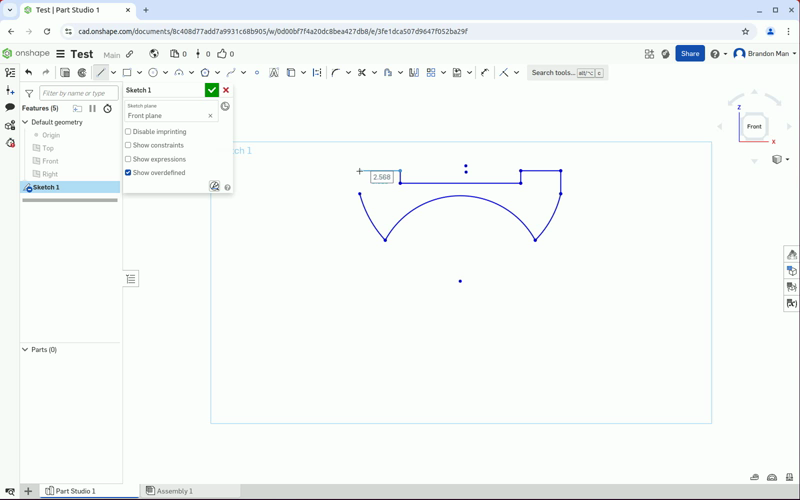
click(359, 170)
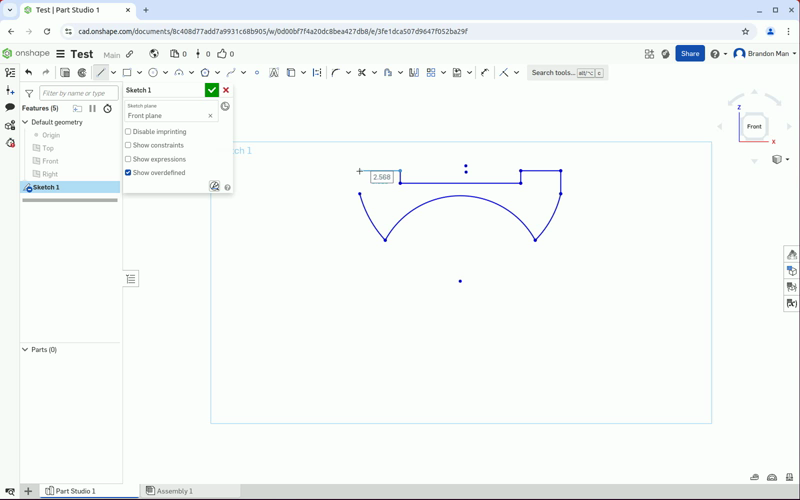
key_up(shift)
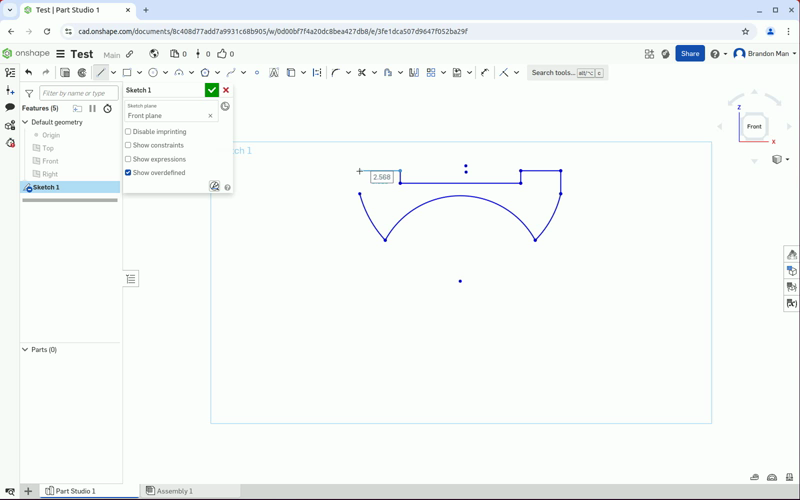
mouse_move(389, 170)
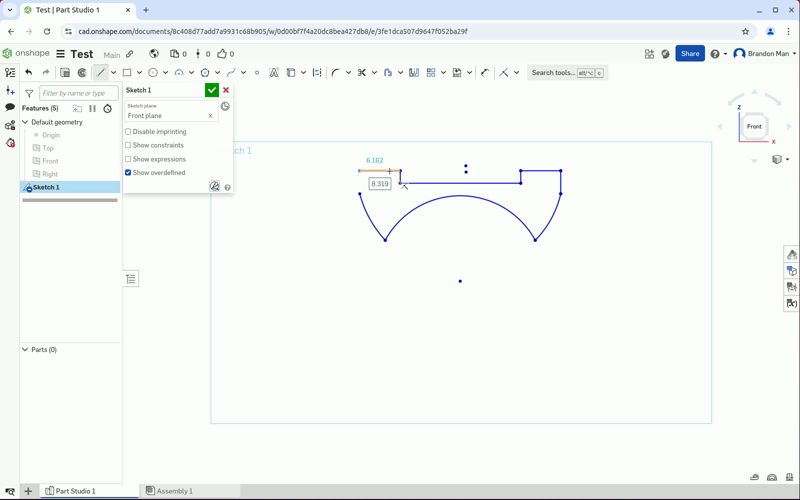
key_down(shift)
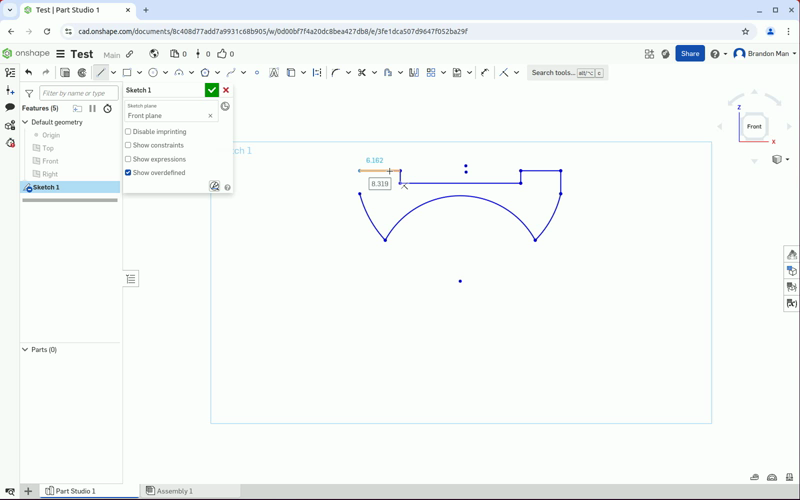
mouse_move(359, 193)
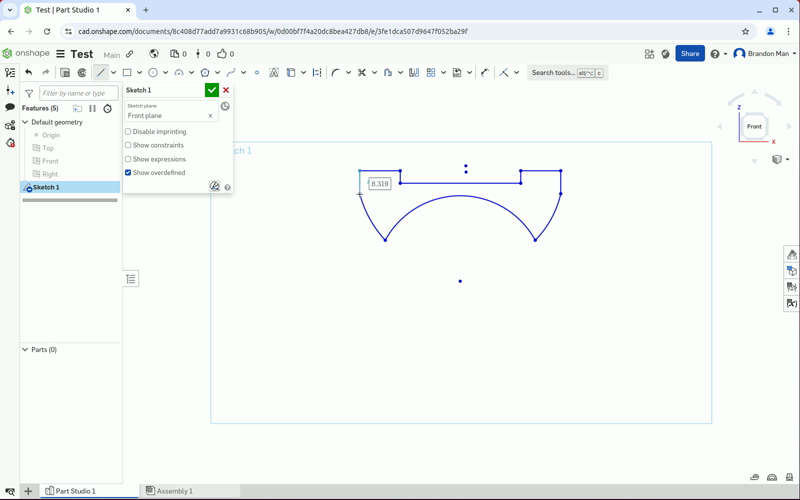
key_up(shift)
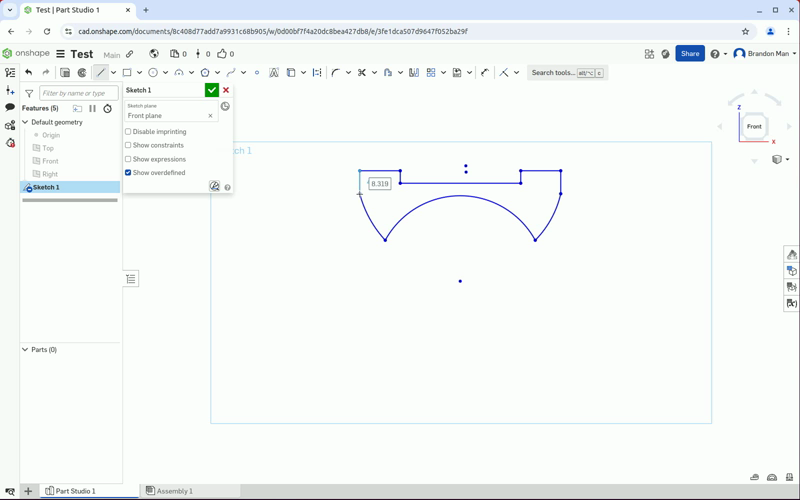
click(359, 193)
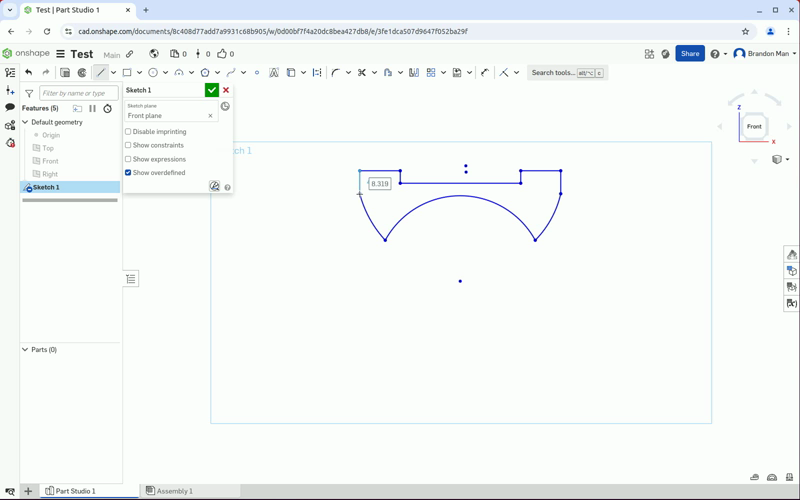
key(esc)
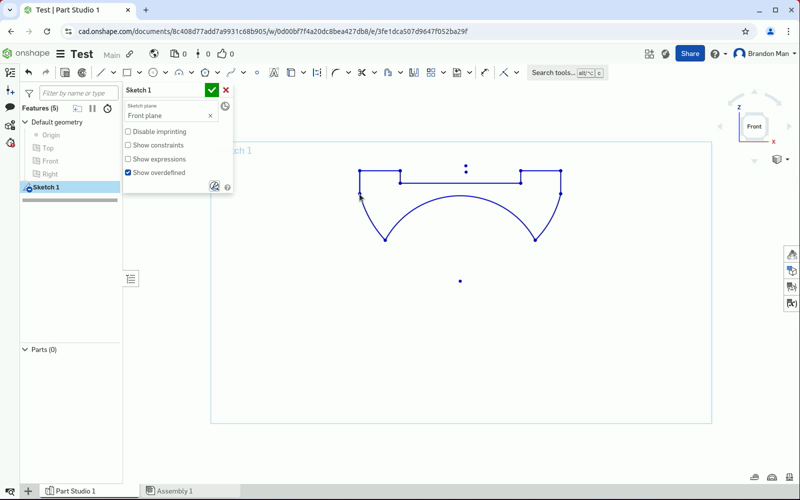
mouse_move(378, 184)
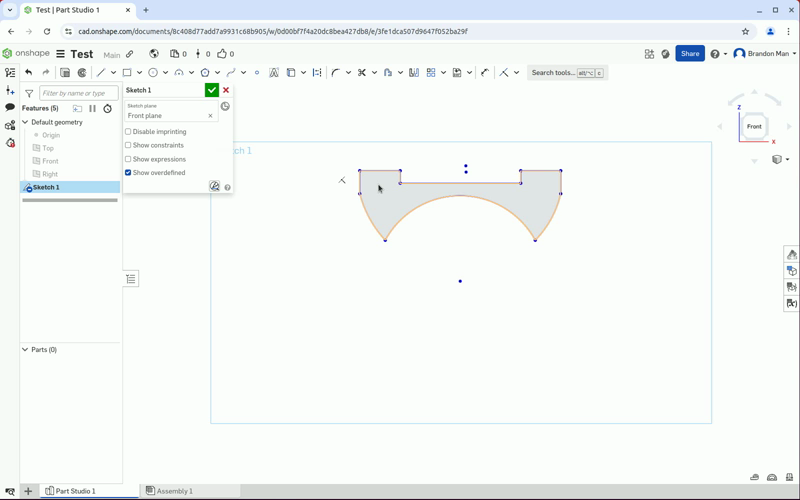
click(378, 184)
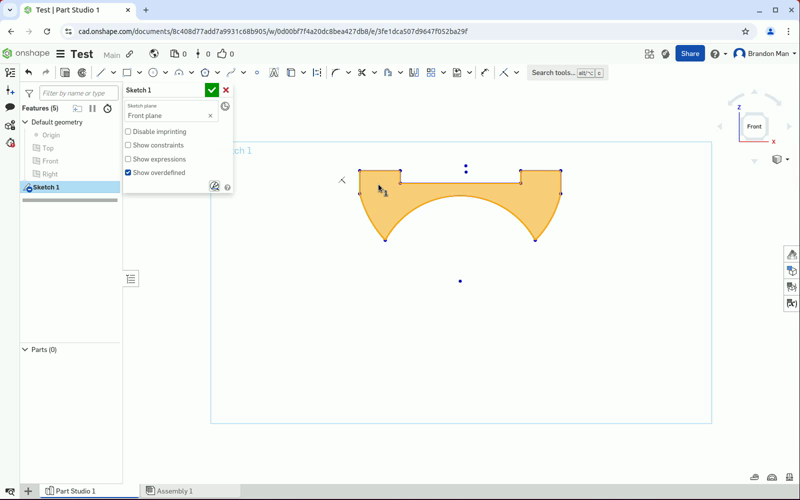
mouse_move(73, 352)
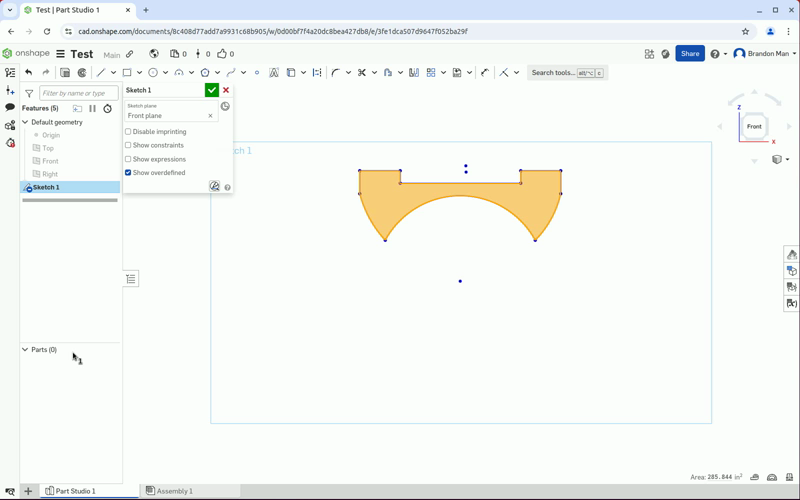
key(shift+y)
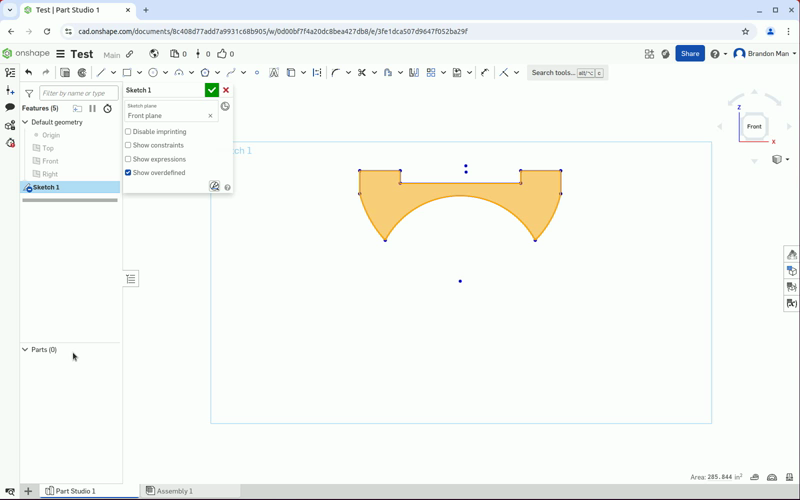
key(shift+e)
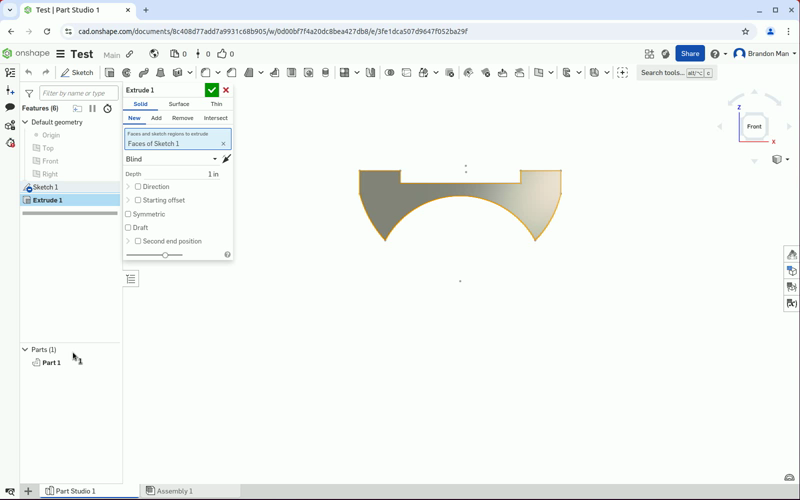
mouse_move(143, 106)
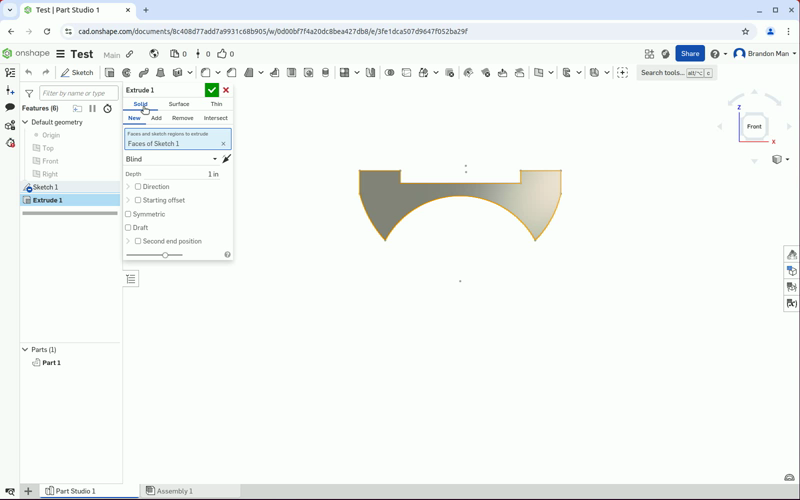
click(143, 106)
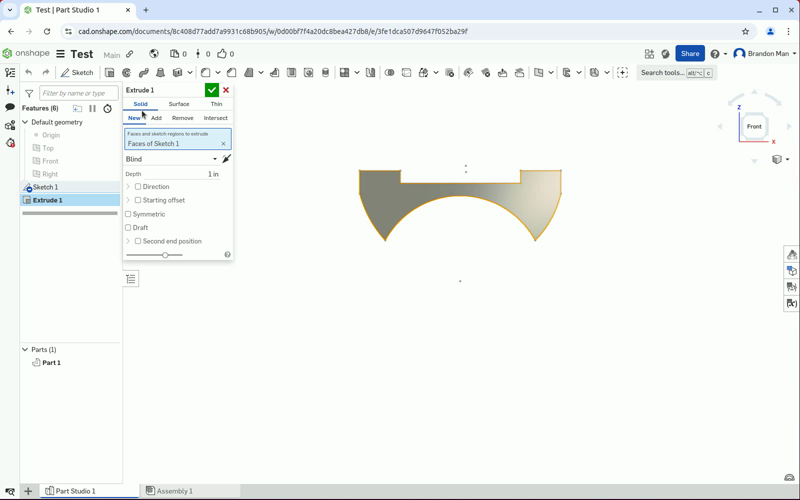
mouse_move(137, 120)
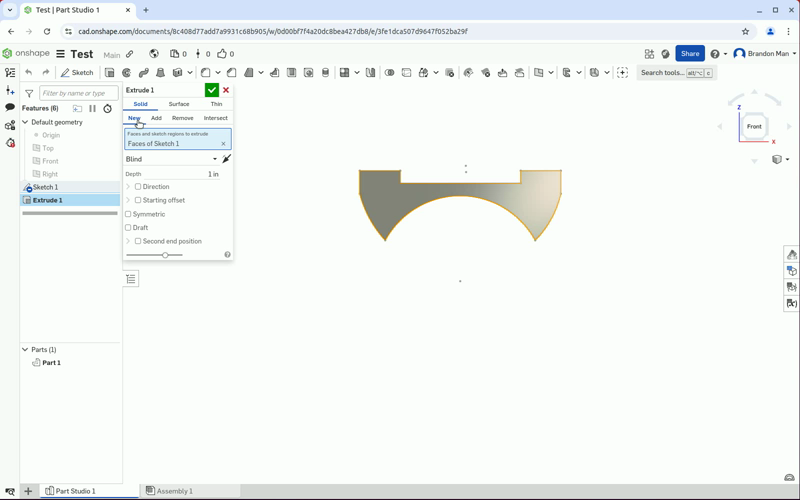
click(137, 120)
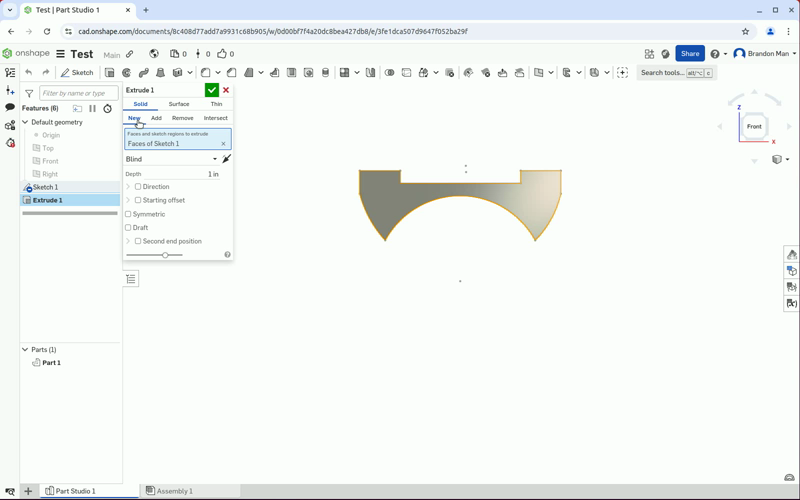
key(tab, 4)
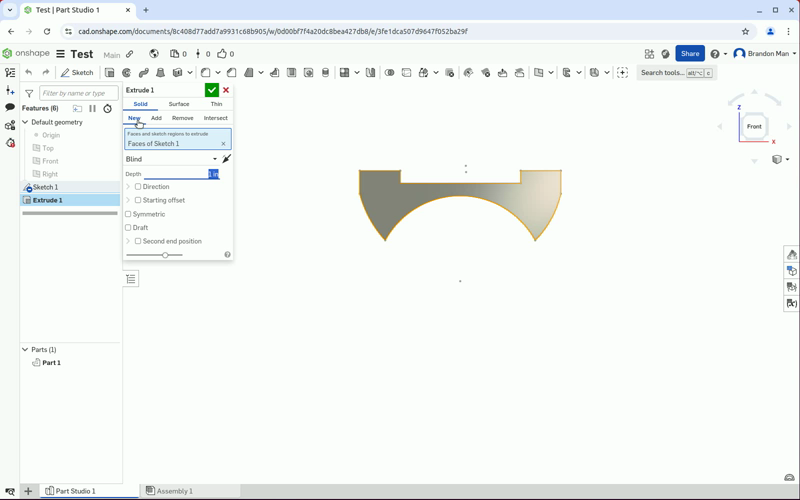
text(2.407)
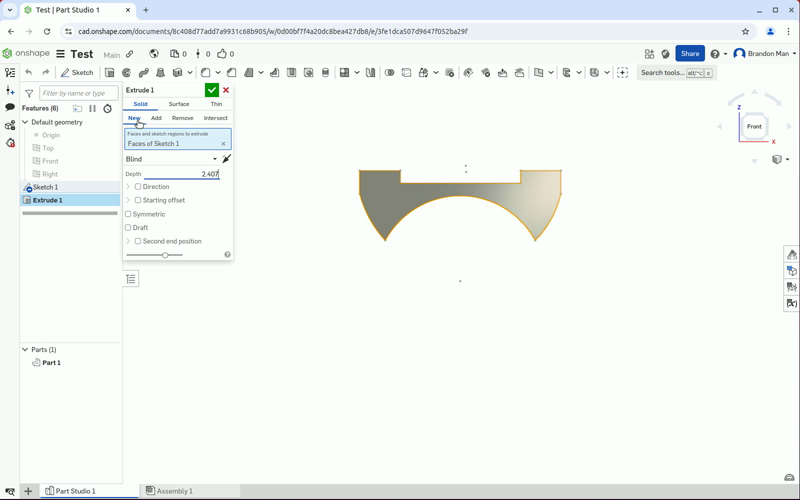
key(enter)
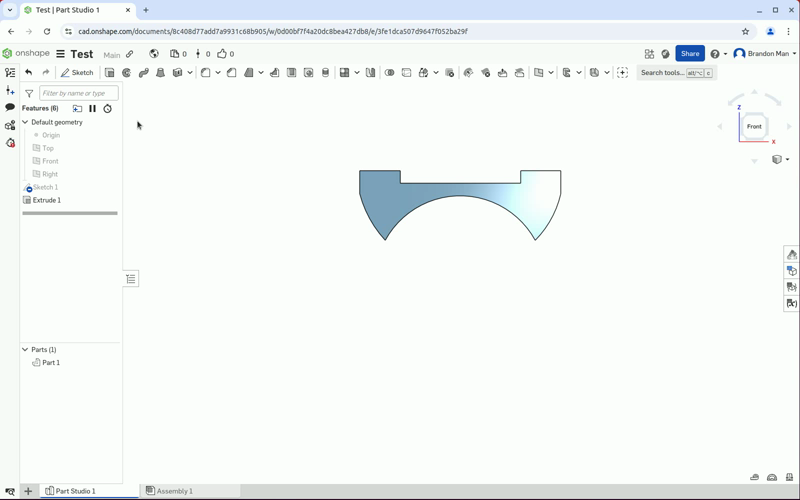
key(shift+h)
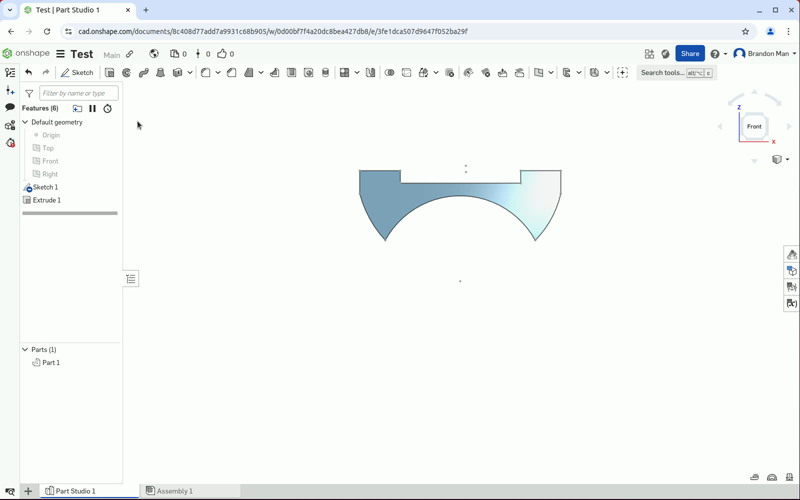
key(shift+h)
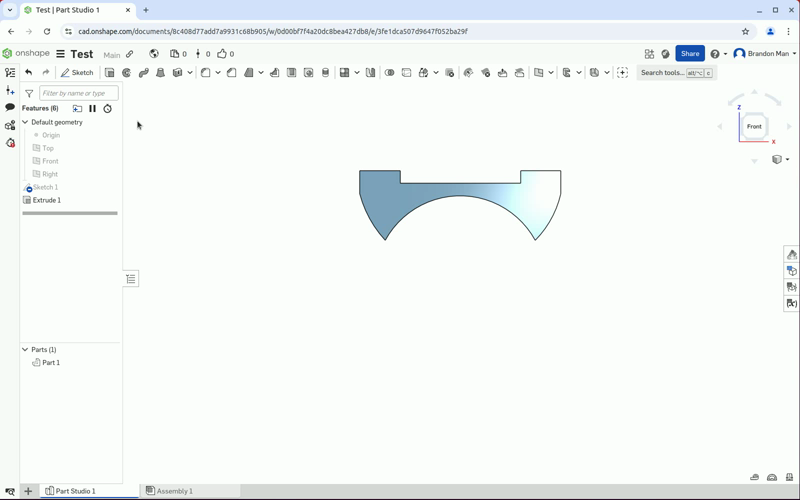
mouse_move(73, 189)
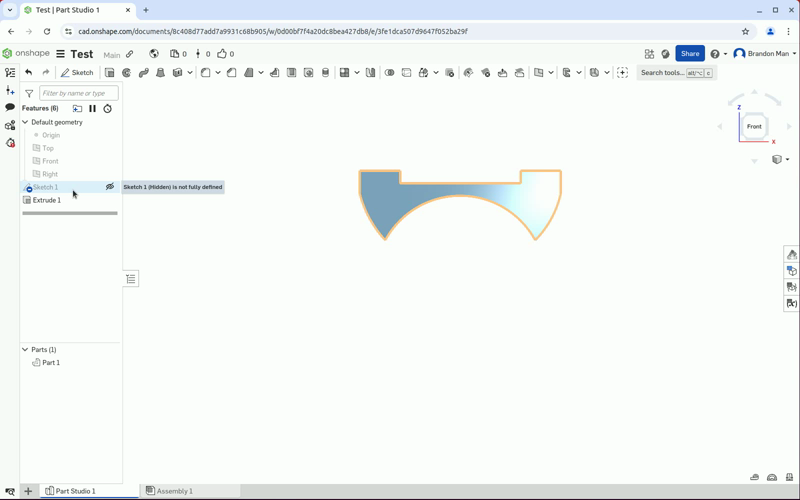
click(73, 189)
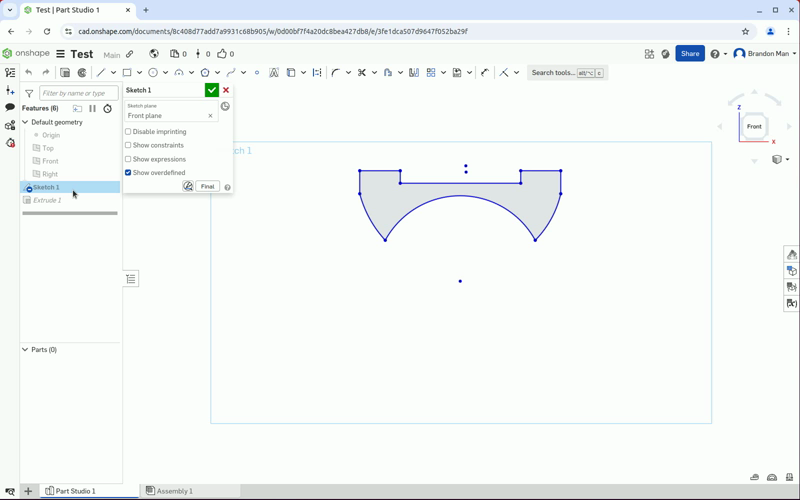
mouse_move(229, 92)
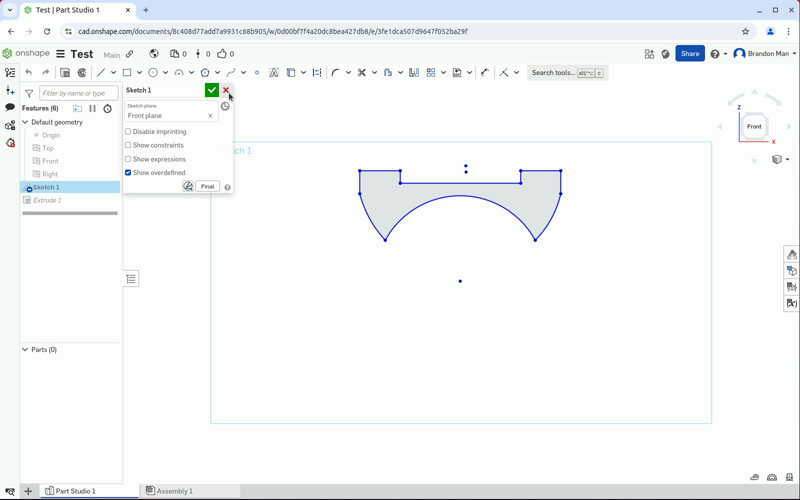
click(229, 92)
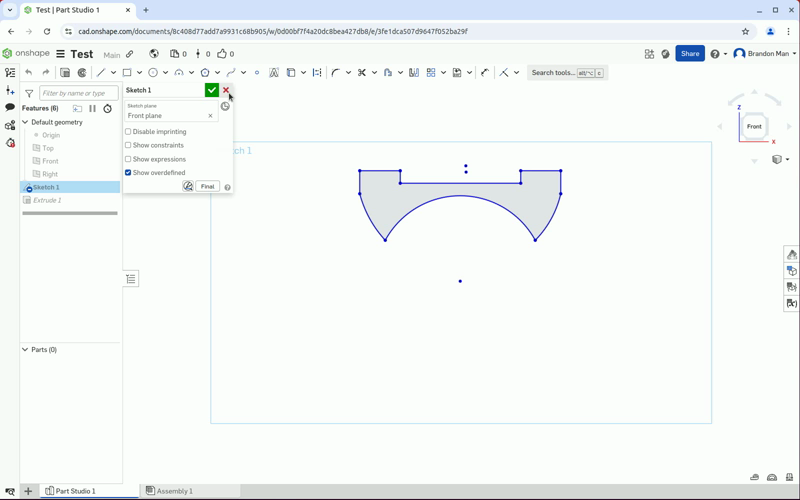
key(shift+s)
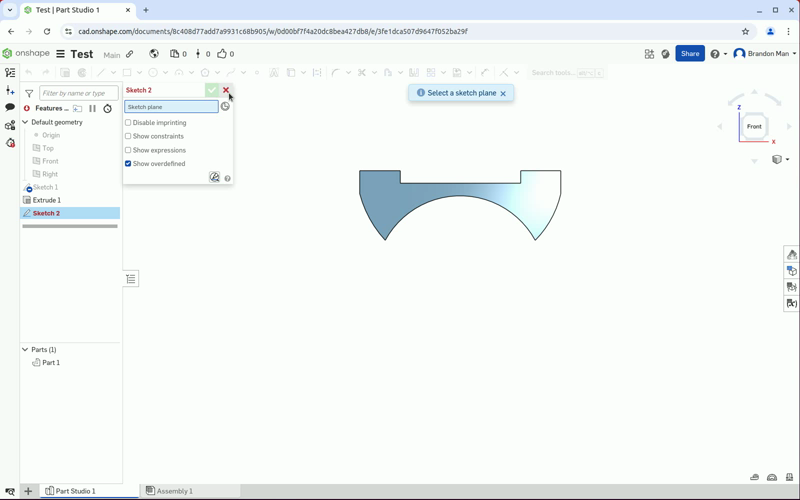
mouse_move(73, 163)
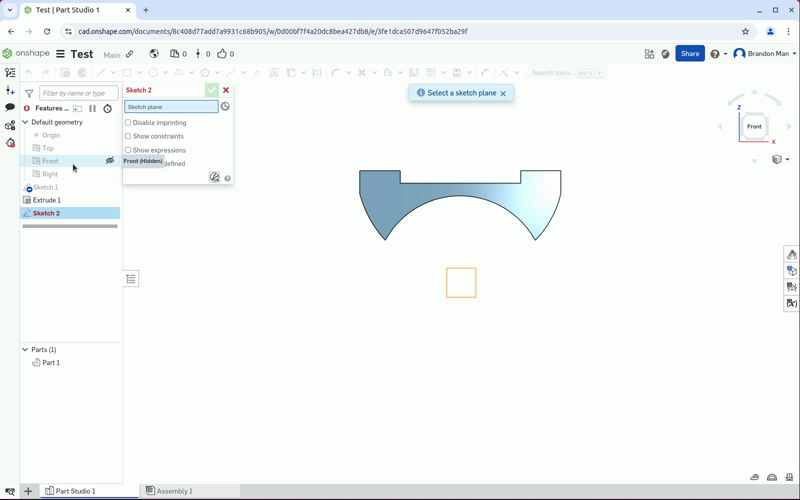
click(73, 163)
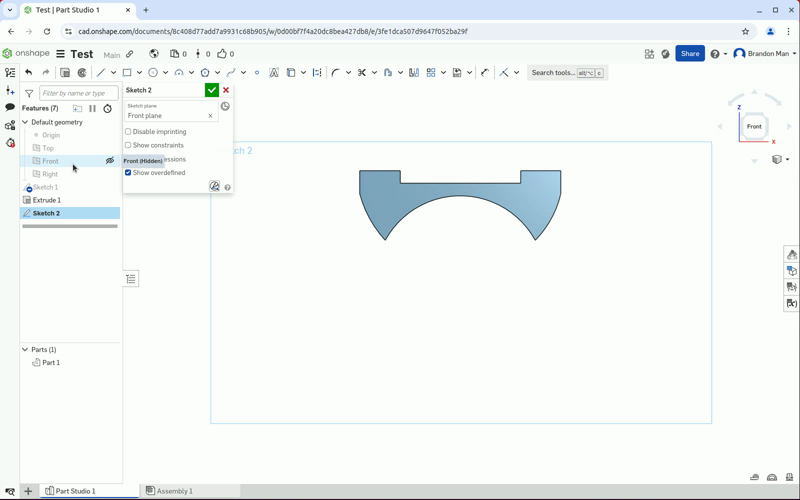
mouse_move(73, 352)
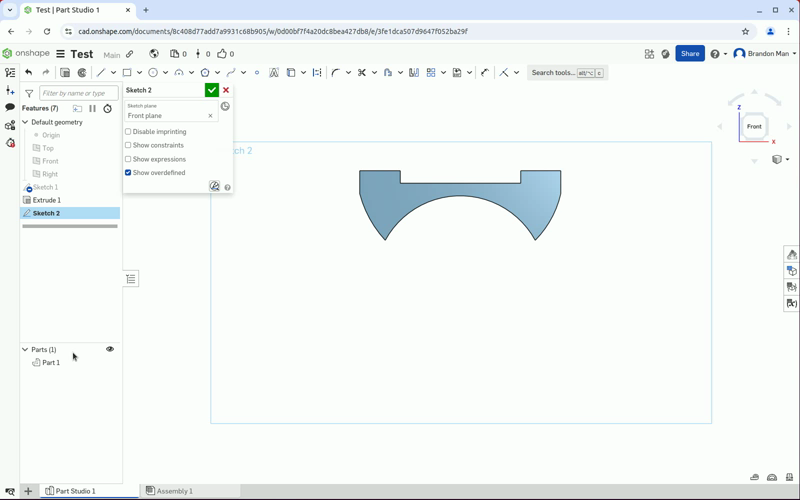
key(y)
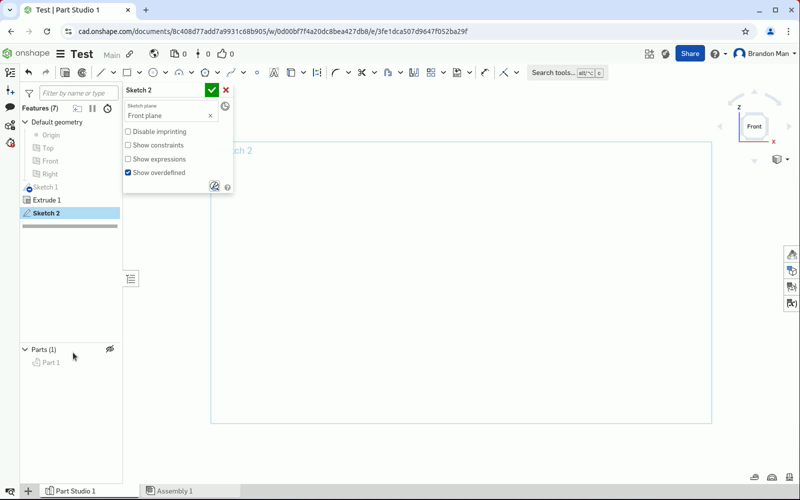
key(l)
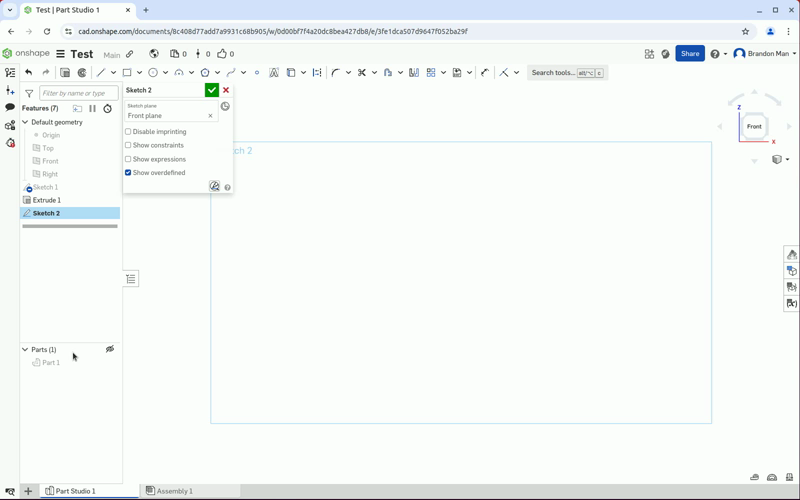
key_down(shift)
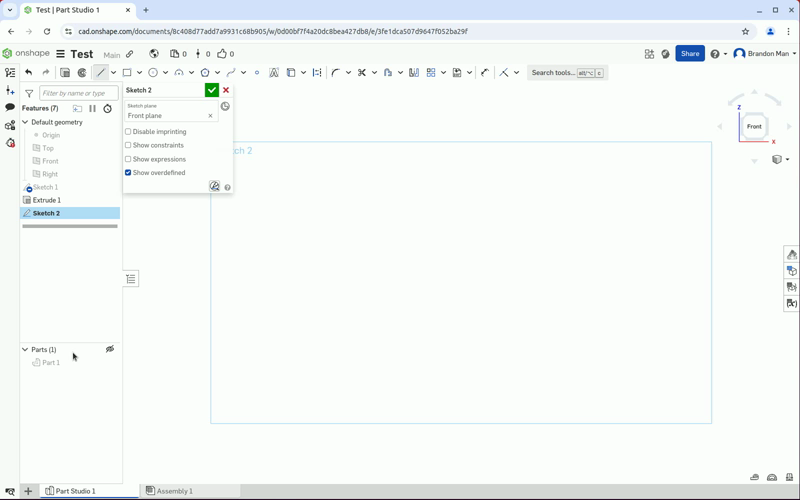
mouse_move(359, 395)
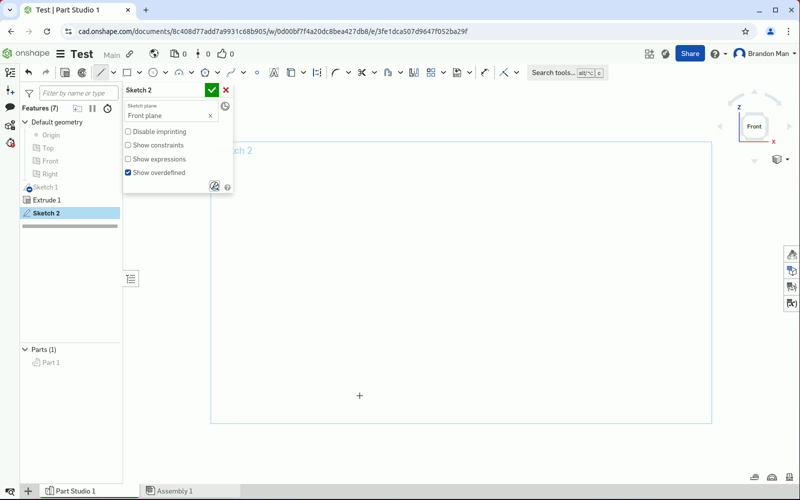
click(359, 395)
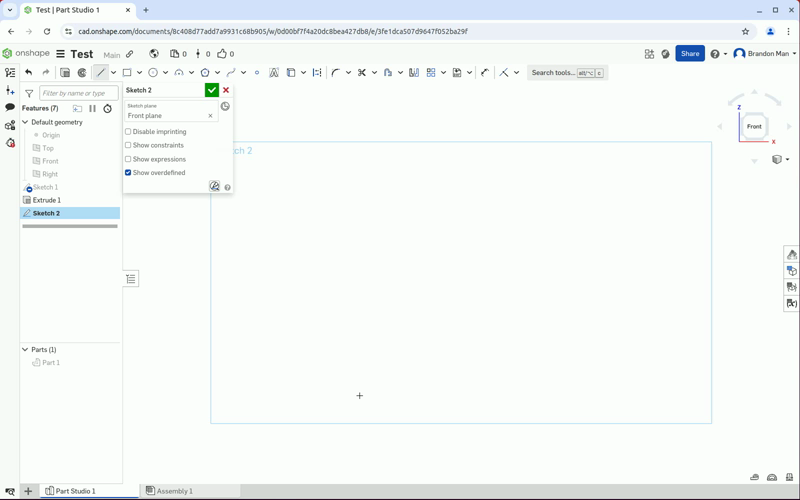
key_up(shift)
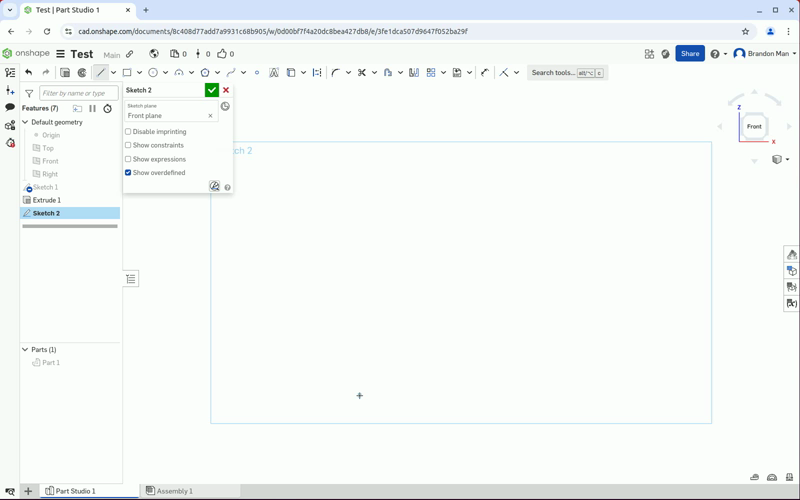
key_down(shift)
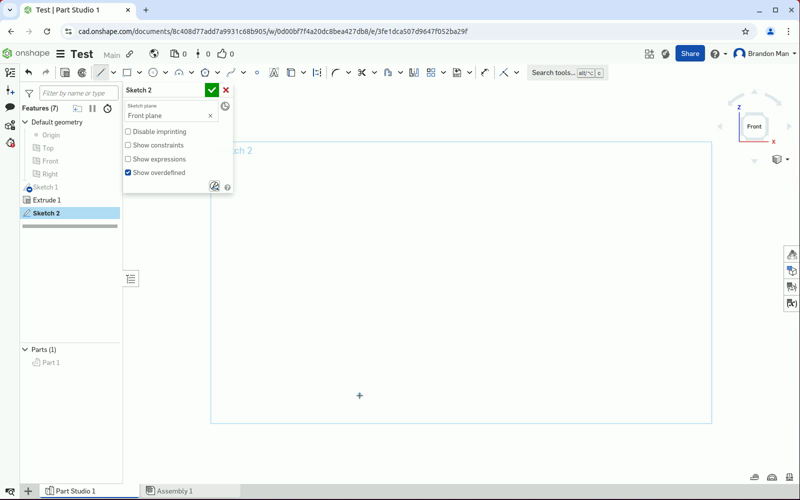
mouse_move(389, 395)
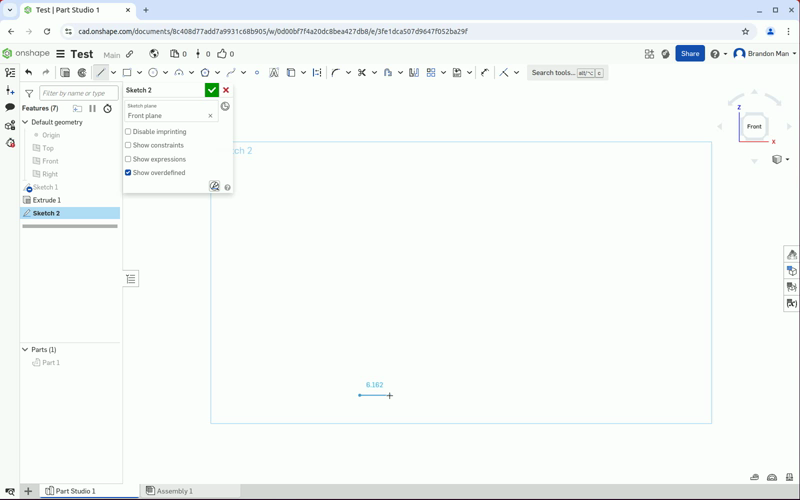
mouse_move(400, 395)
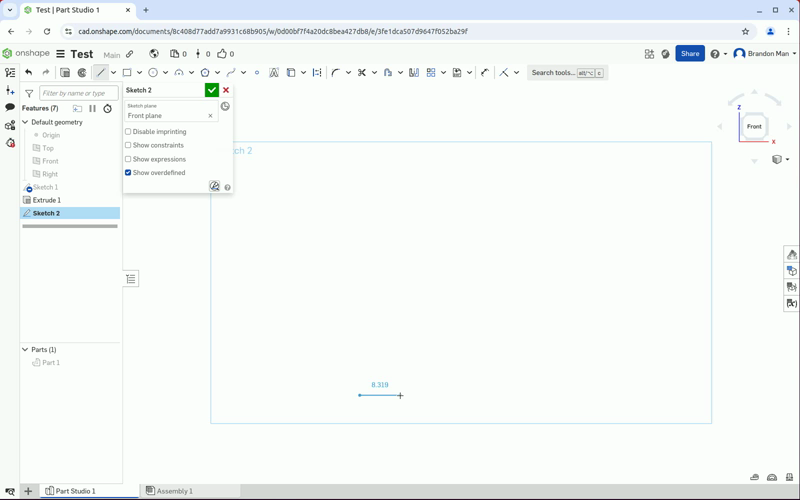
click(400, 395)
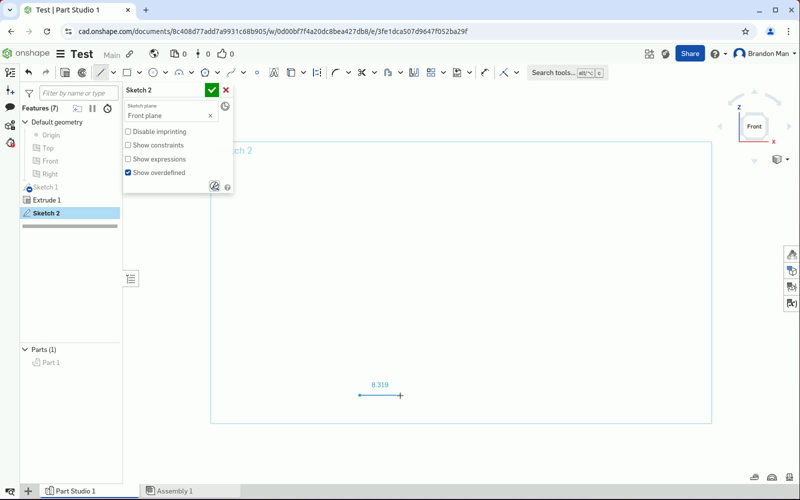
key_up(shift)
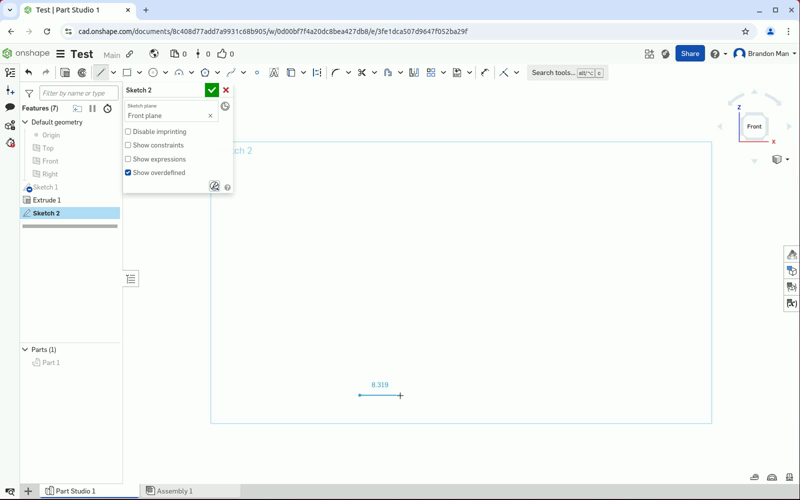
key_down(shift)
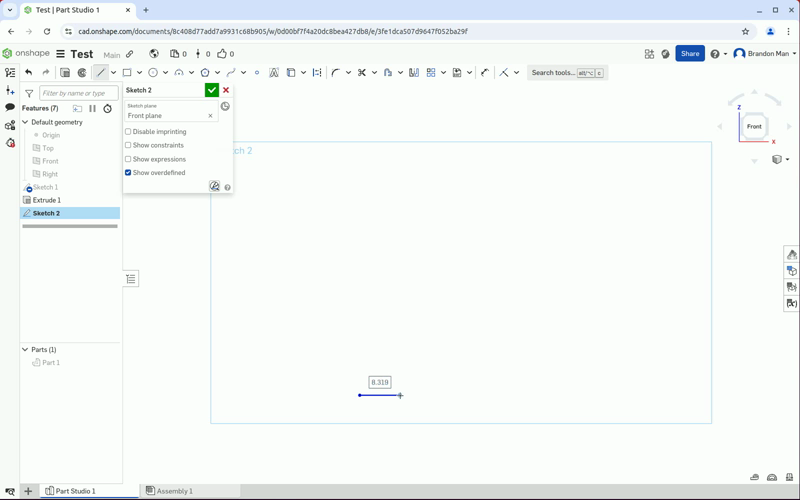
mouse_move(430, 395)
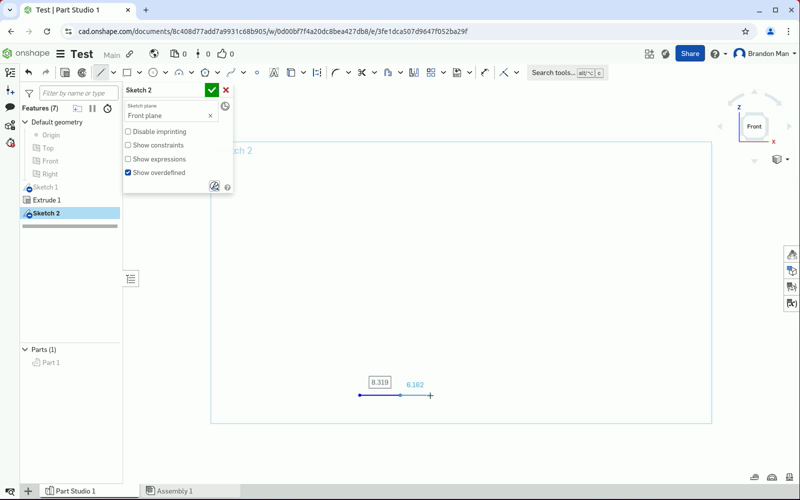
mouse_move(400, 384)
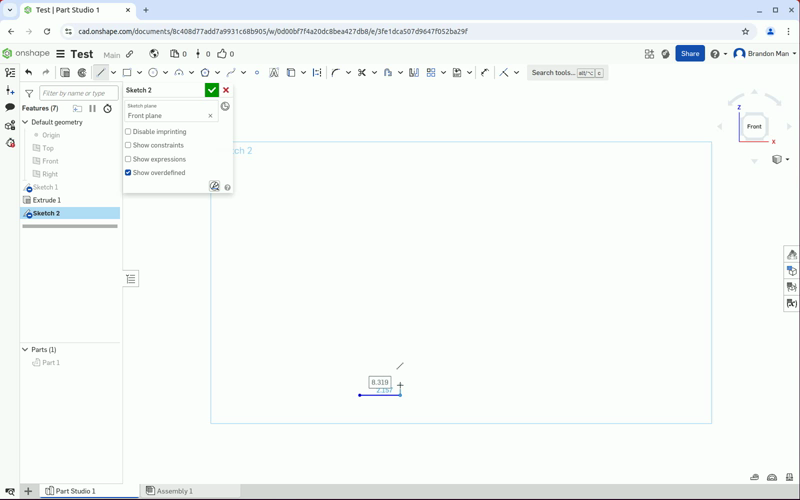
click(400, 384)
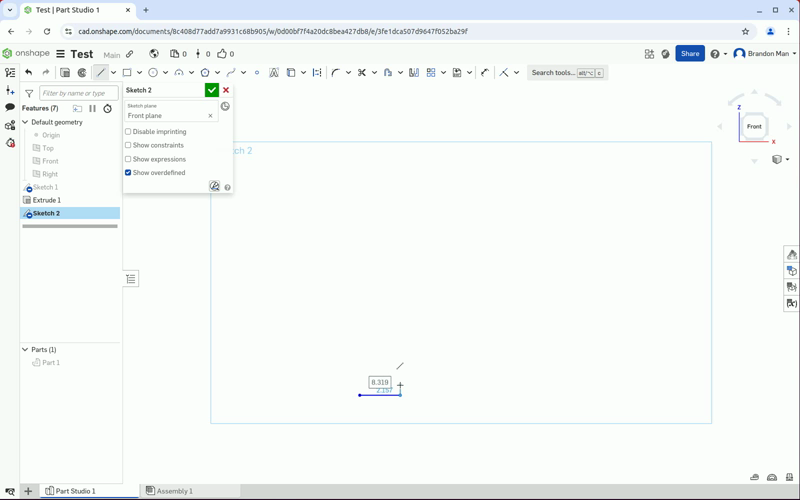
key_up(shift)
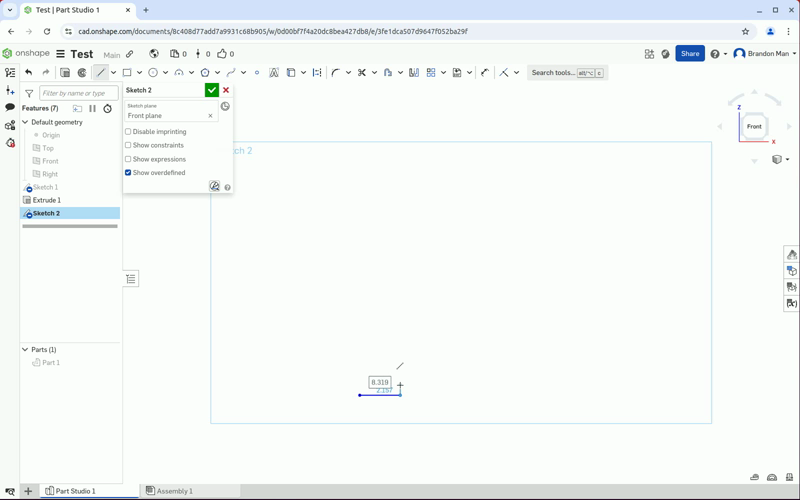
key_down(shift)
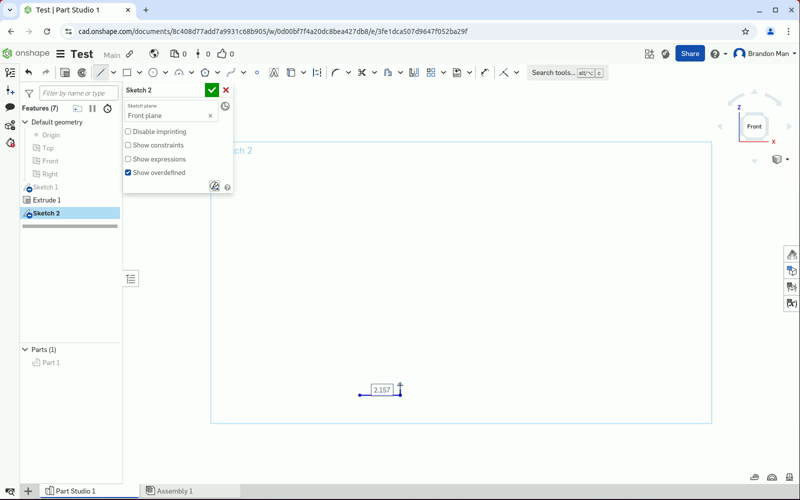
mouse_move(520, 384)
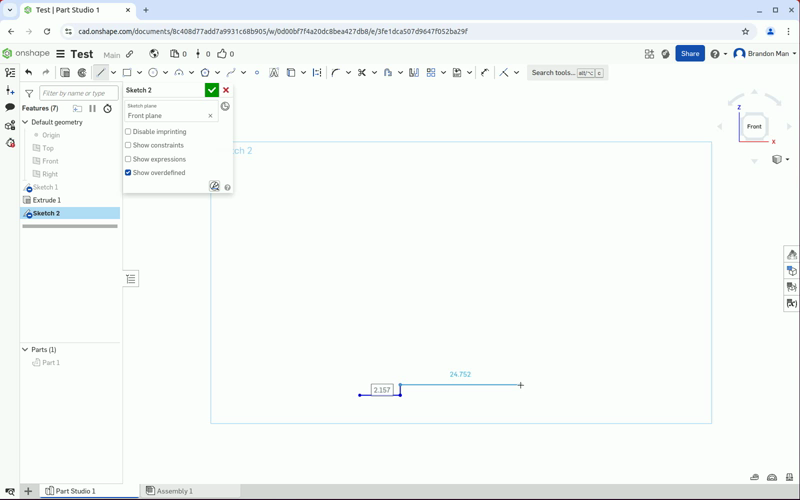
click(520, 384)
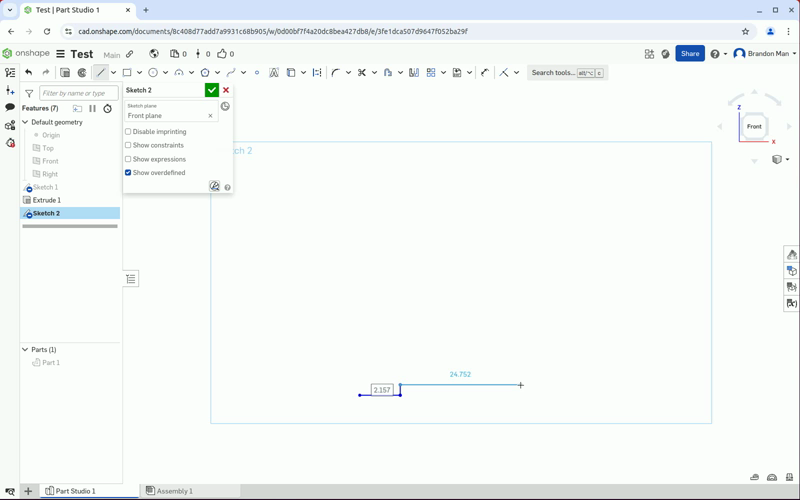
key_up(shift)
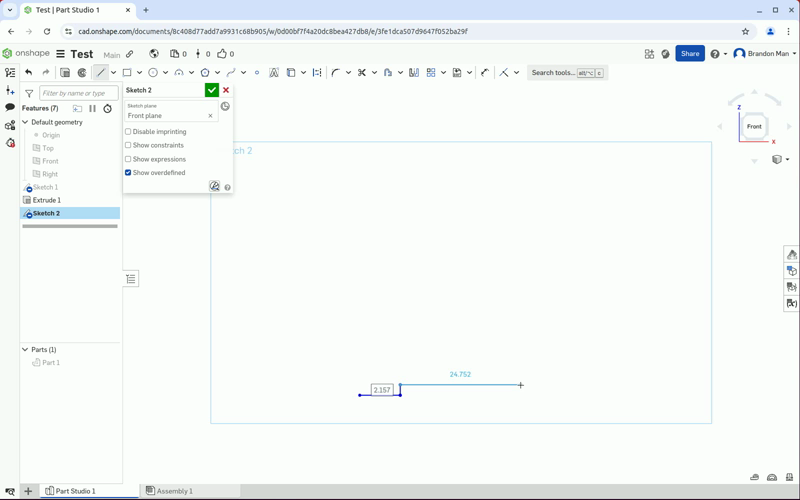
key_down(shift)
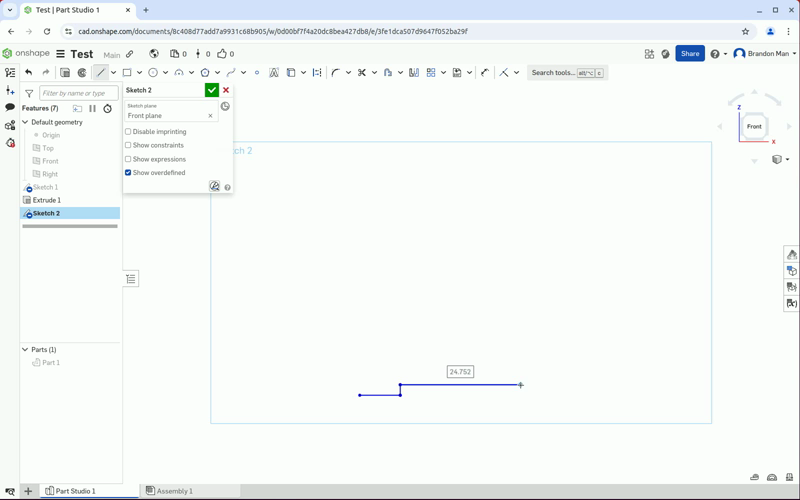
mouse_move(550, 384)
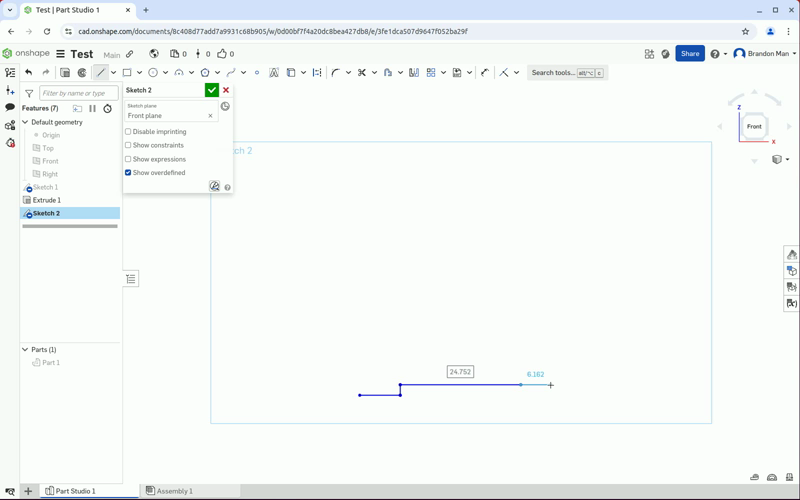
mouse_move(520, 395)
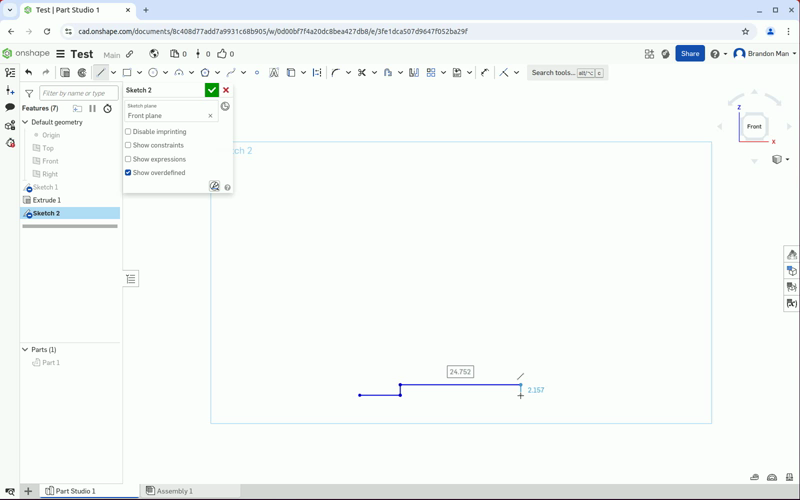
click(520, 395)
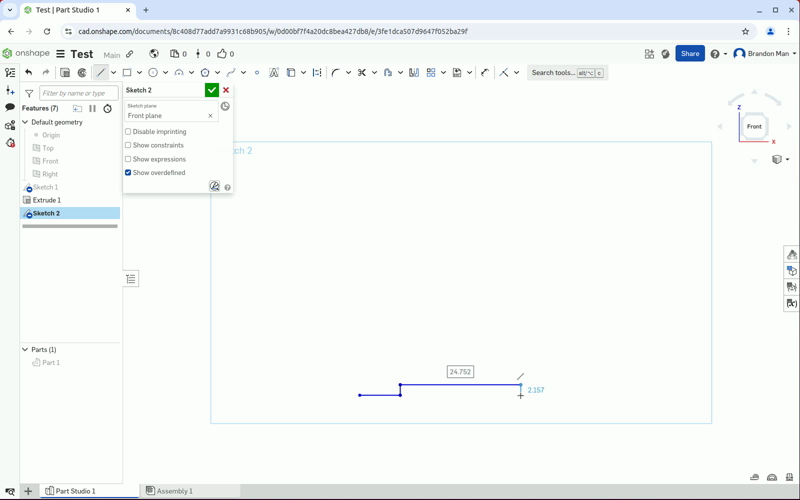
key_up(shift)
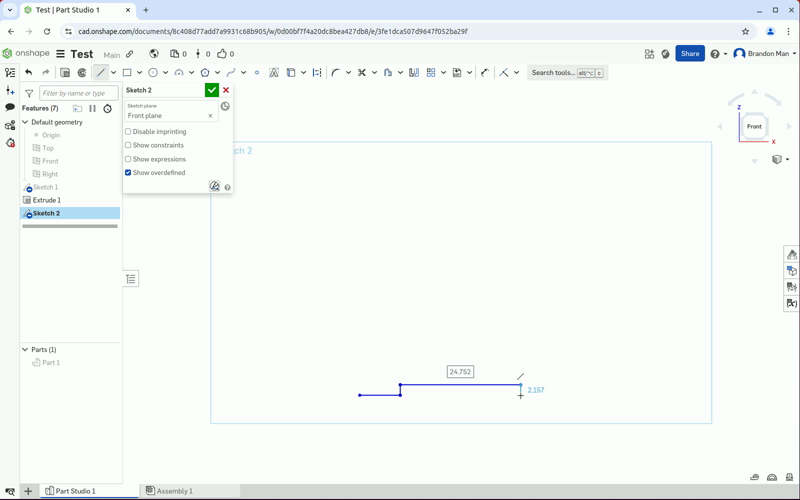
key_down(shift)
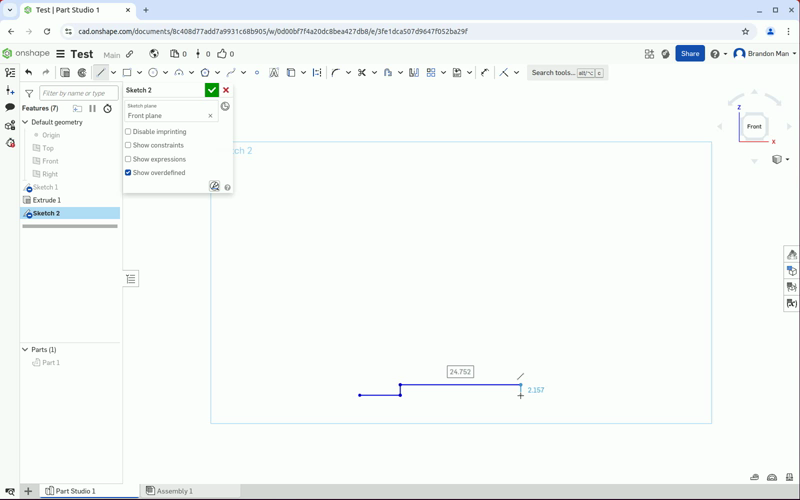
mouse_move(550, 395)
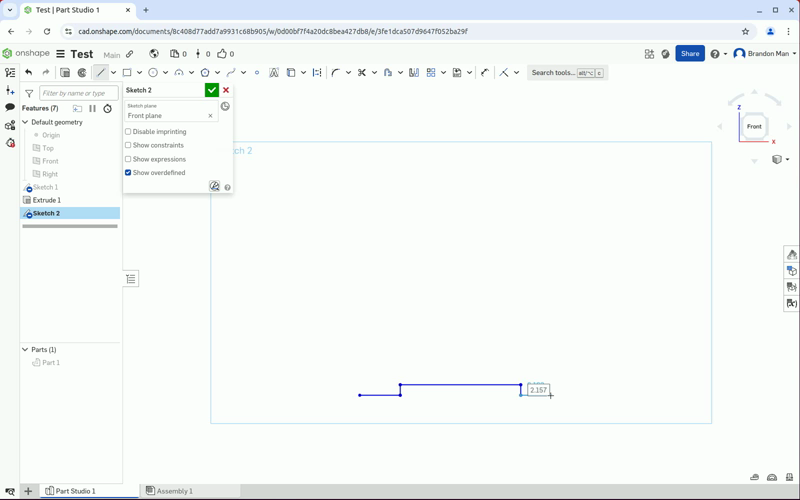
mouse_move(560, 395)
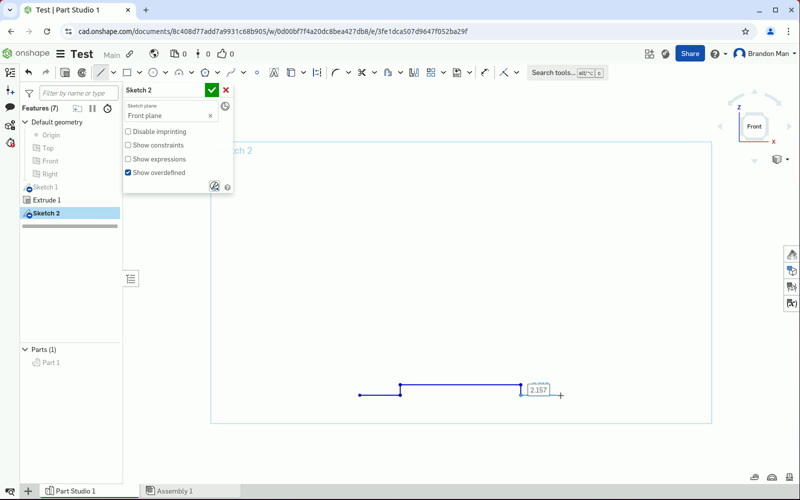
click(560, 395)
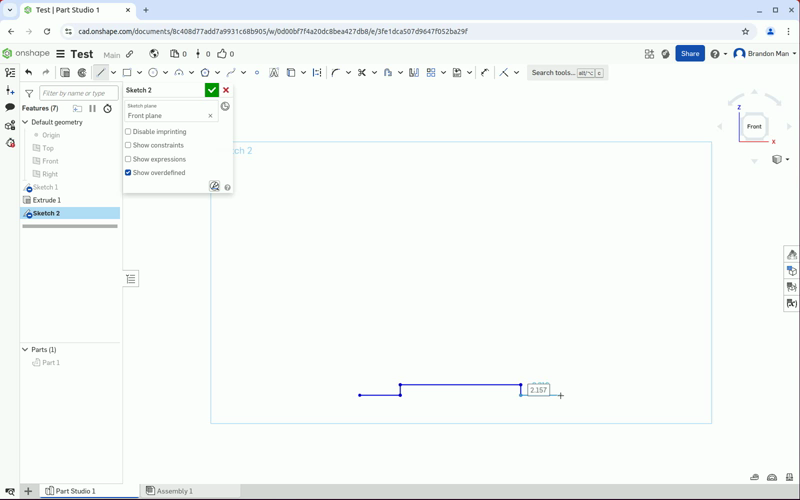
key_up(shift)
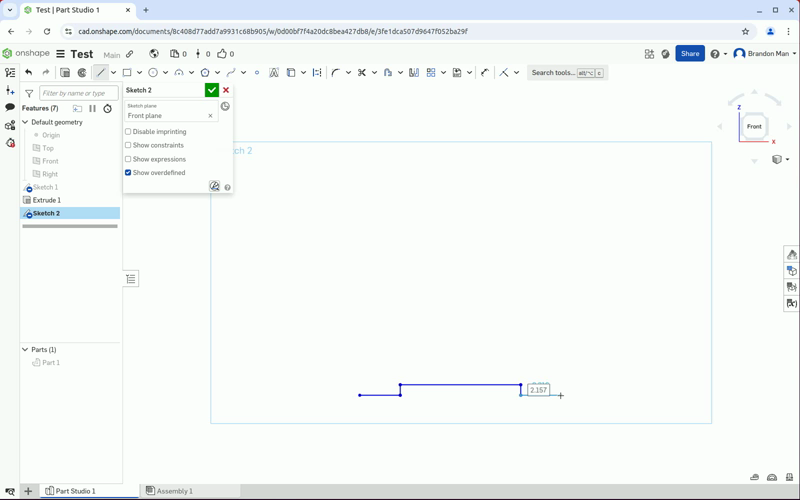
key_down(shift)
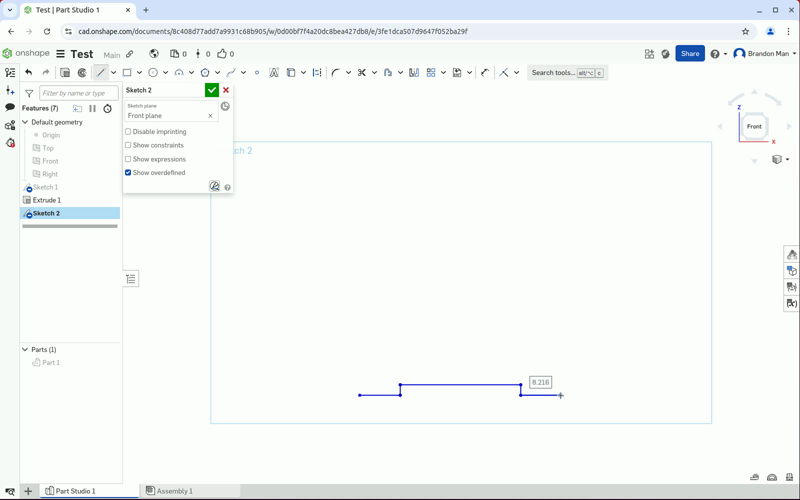
mouse_move(589, 395)
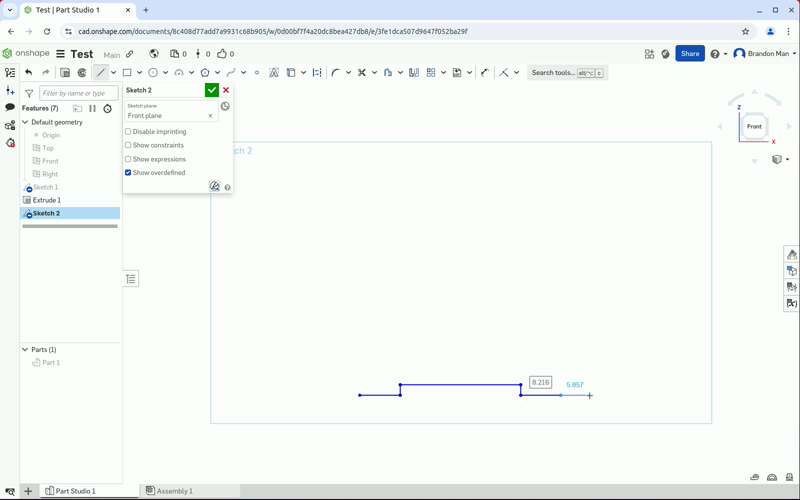
mouse_move(560, 372)
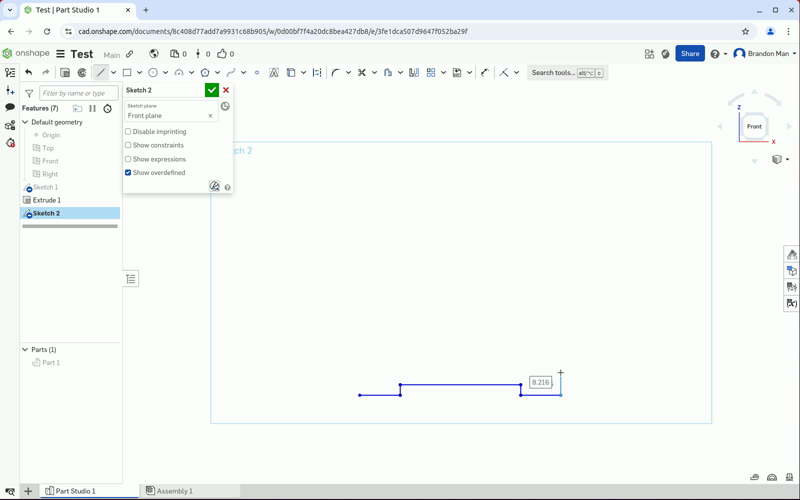
click(560, 372)
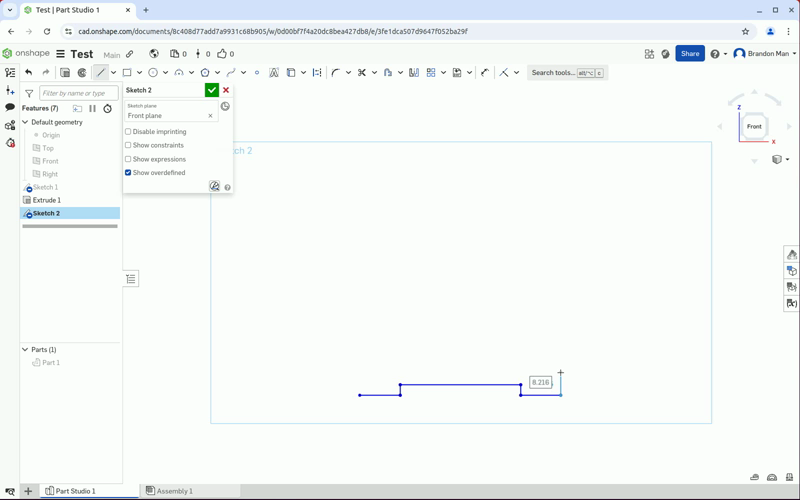
key_up(shift)
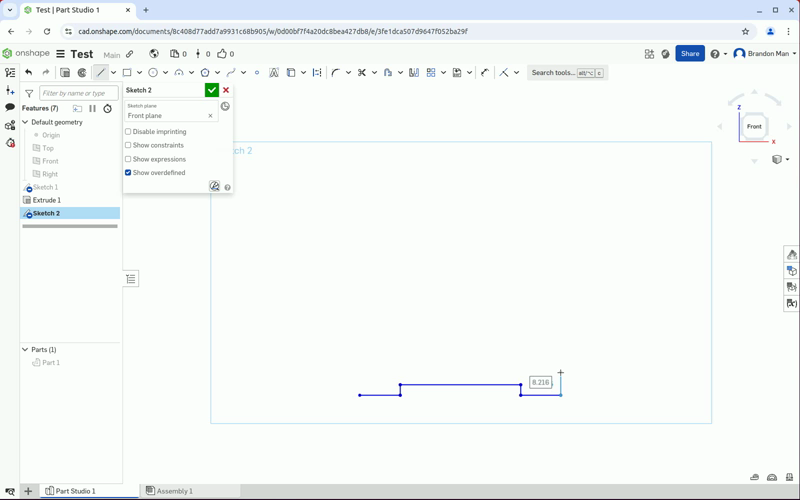
key(esc)
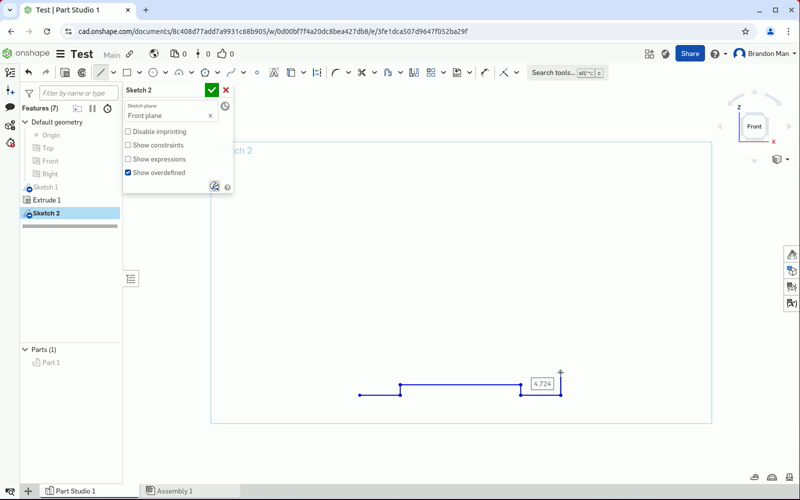
key(a)
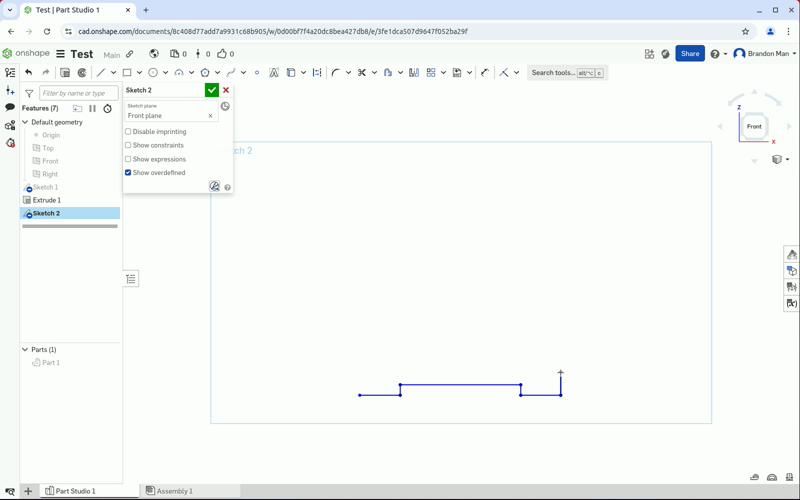
mouse_move(560, 372)
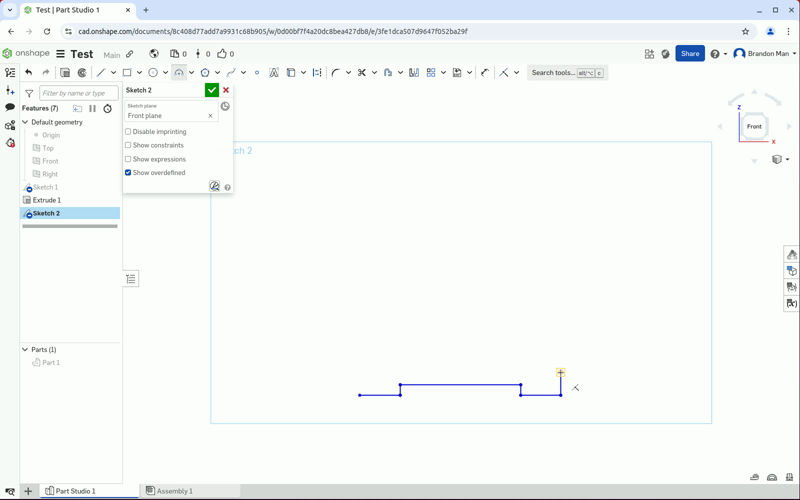
click(560, 372)
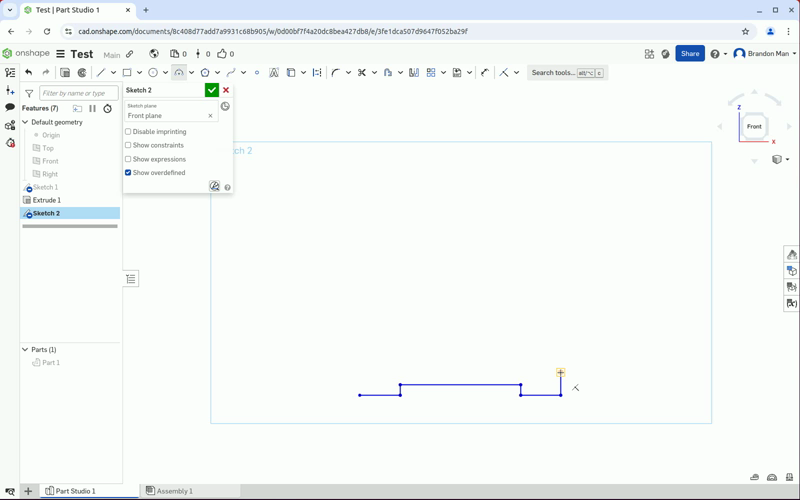
key_down(shift)
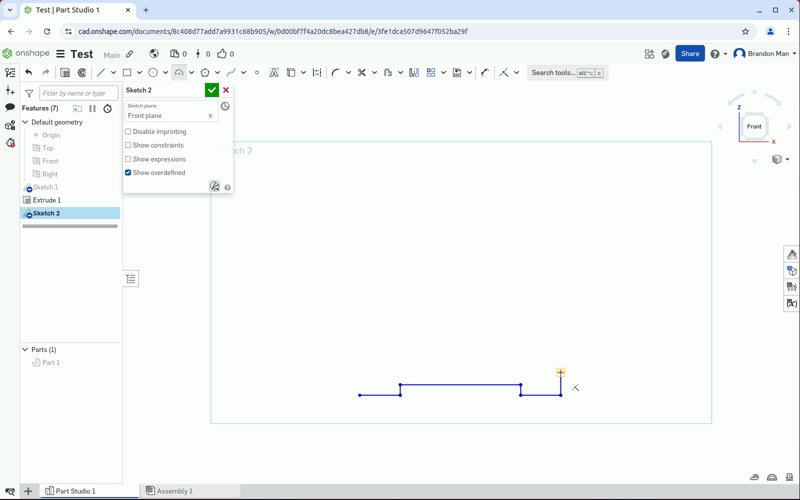
mouse_move(535, 325)
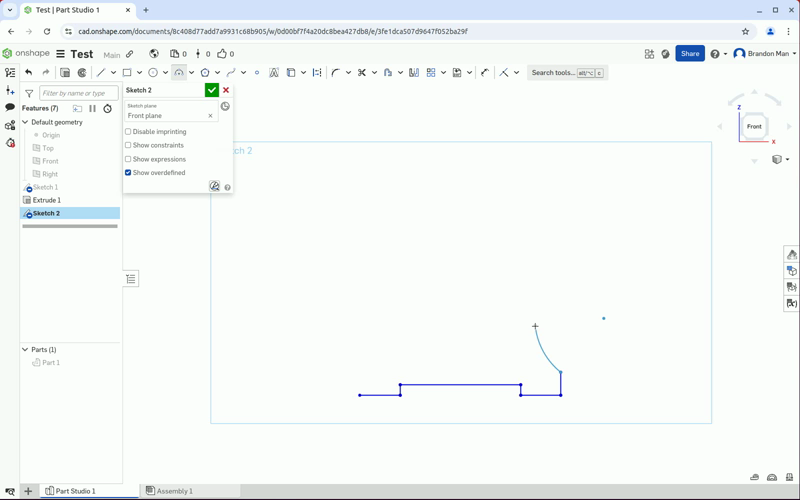
click(535, 325)
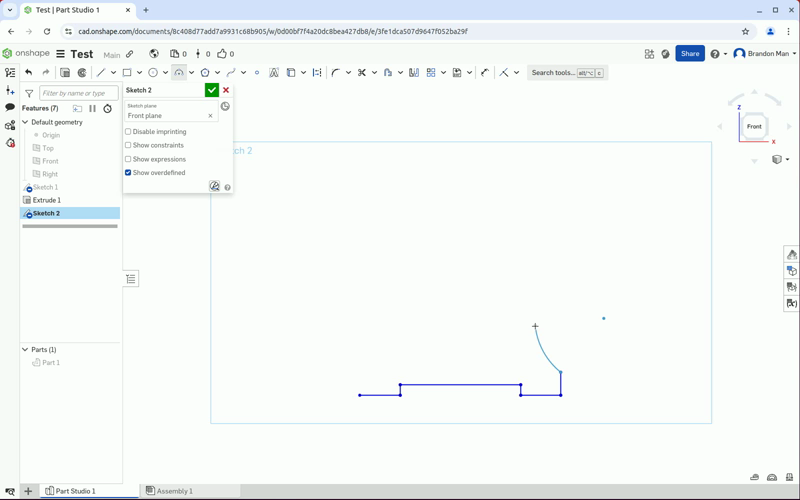
mouse_move(551, 347)
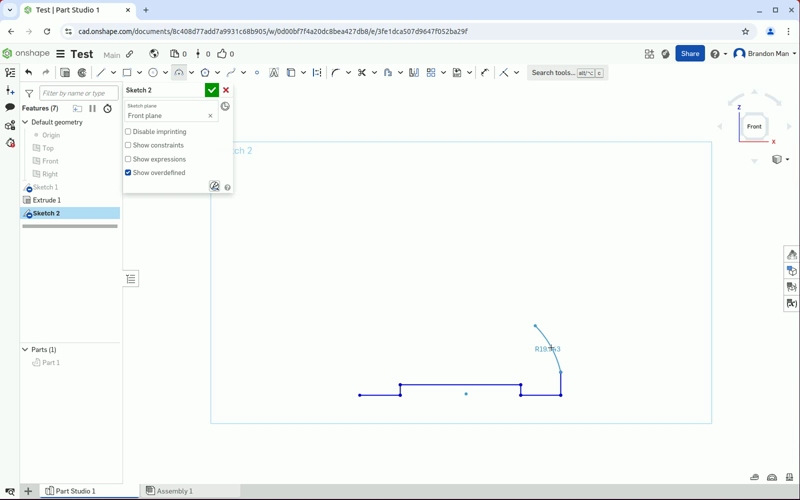
click(551, 347)
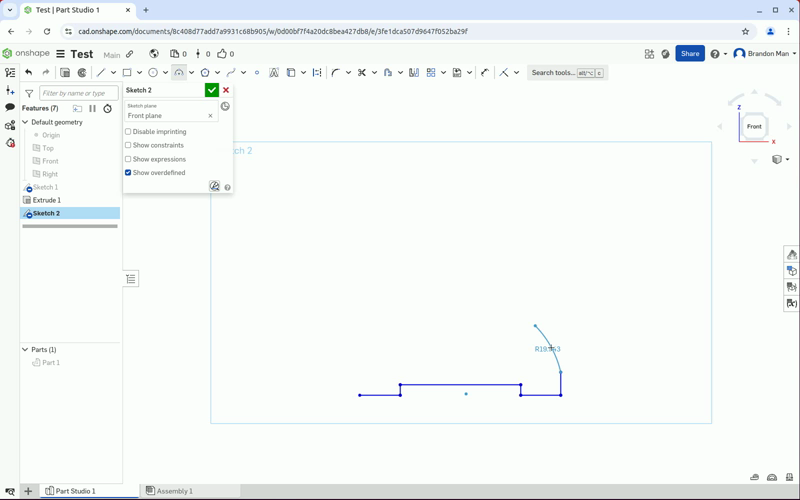
key_up(shift)
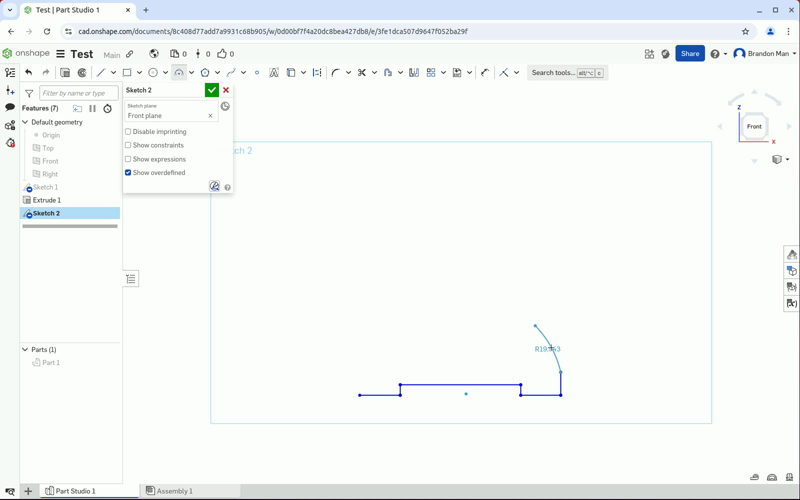
mouse_move(535, 325)
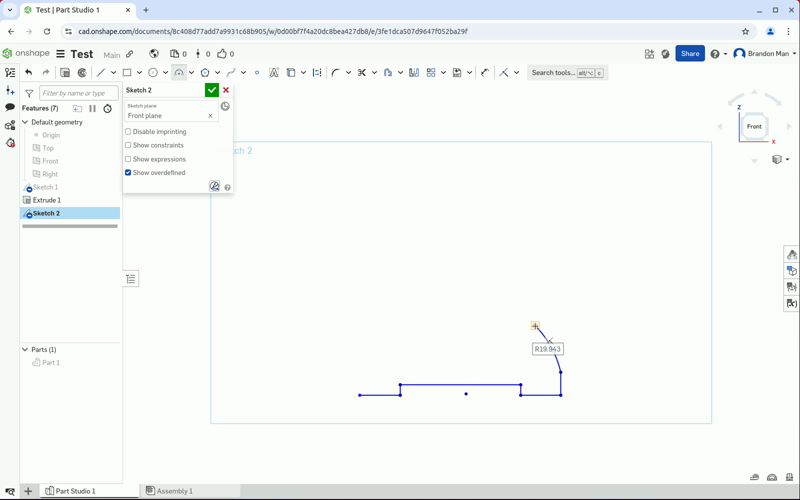
click(535, 325)
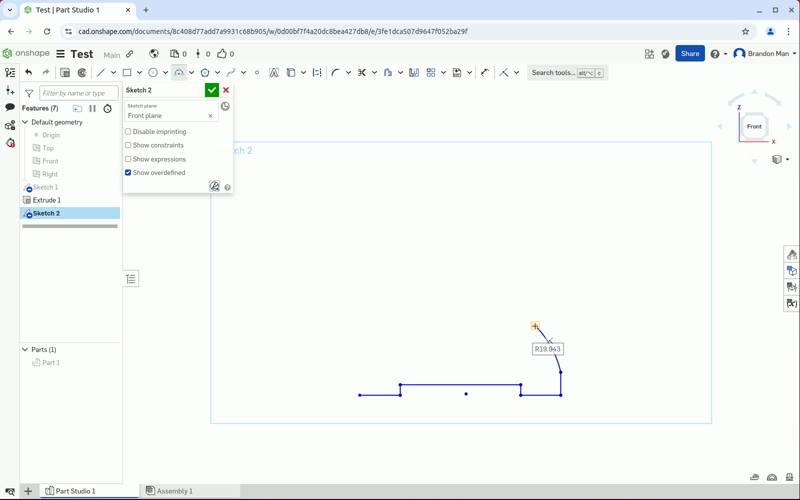
key_down(shift)
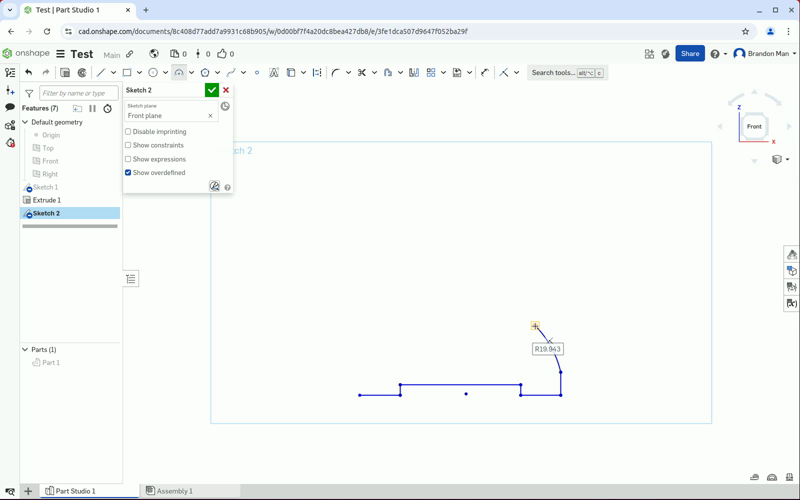
mouse_move(385, 325)
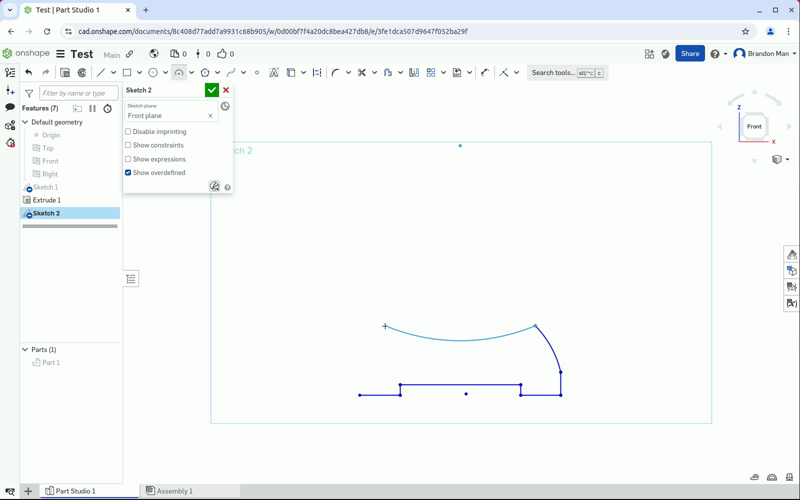
click(385, 325)
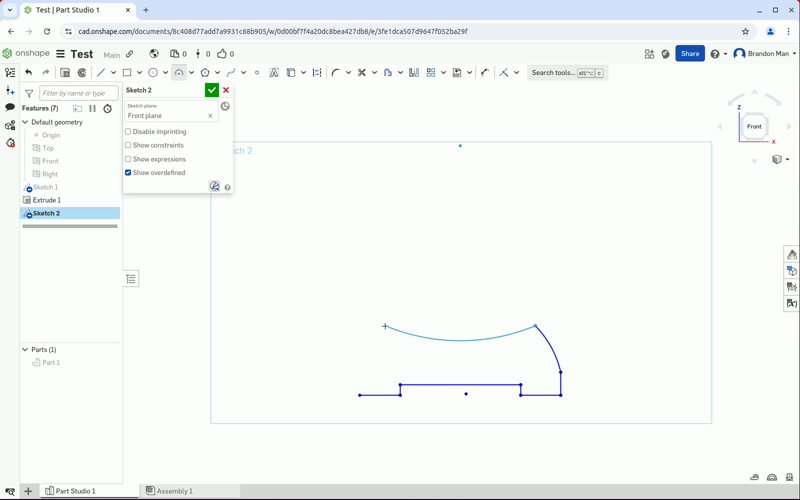
mouse_move(460, 369)
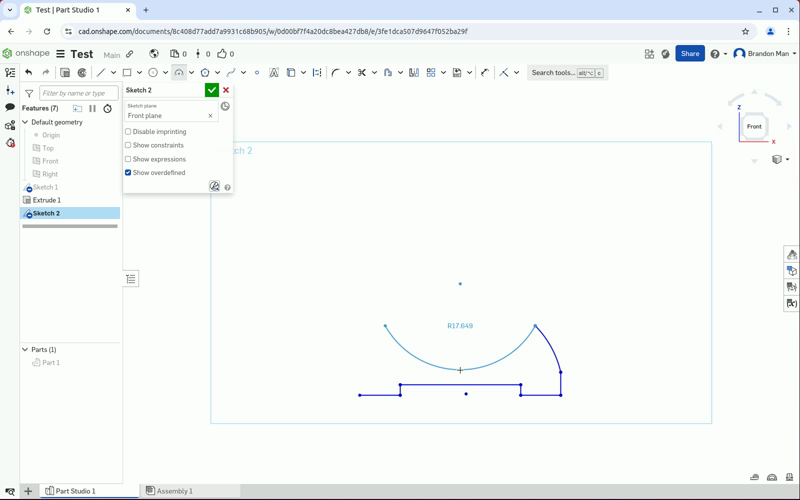
click(460, 369)
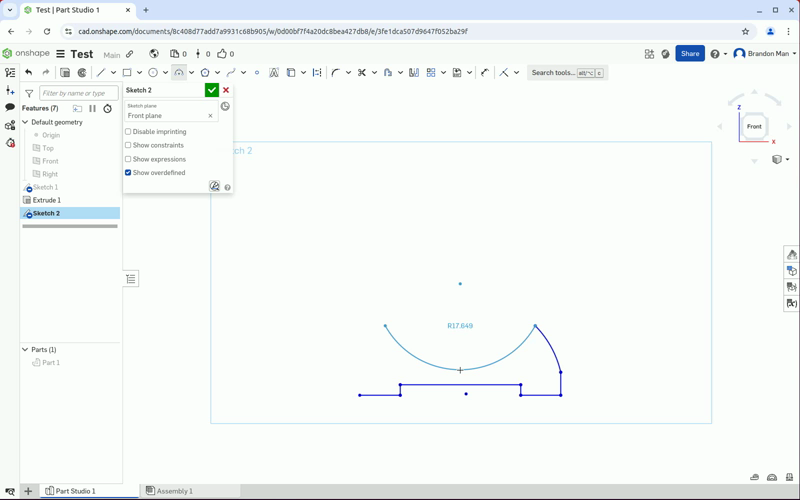
key_up(shift)
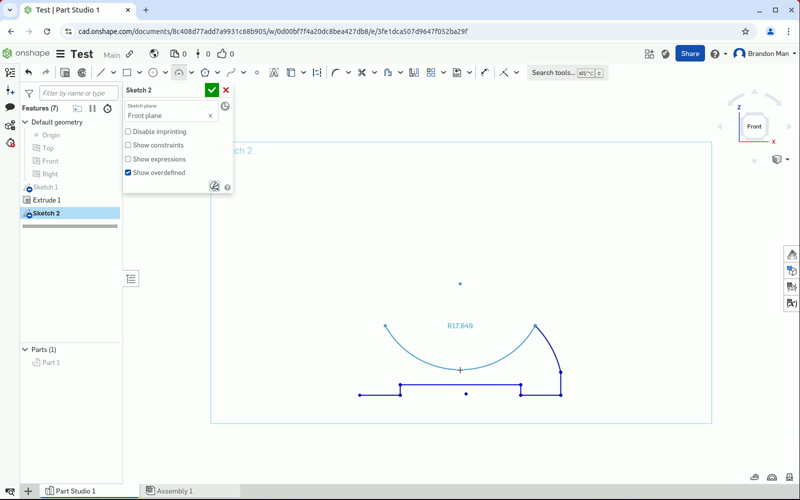
mouse_move(385, 325)
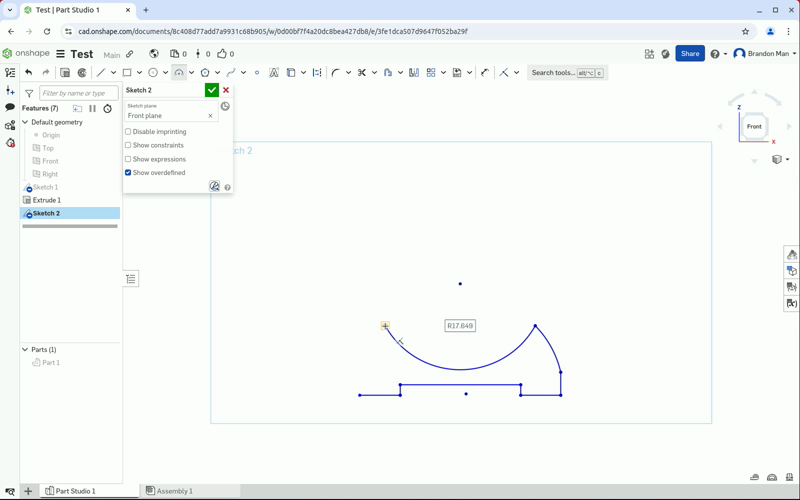
click(385, 325)
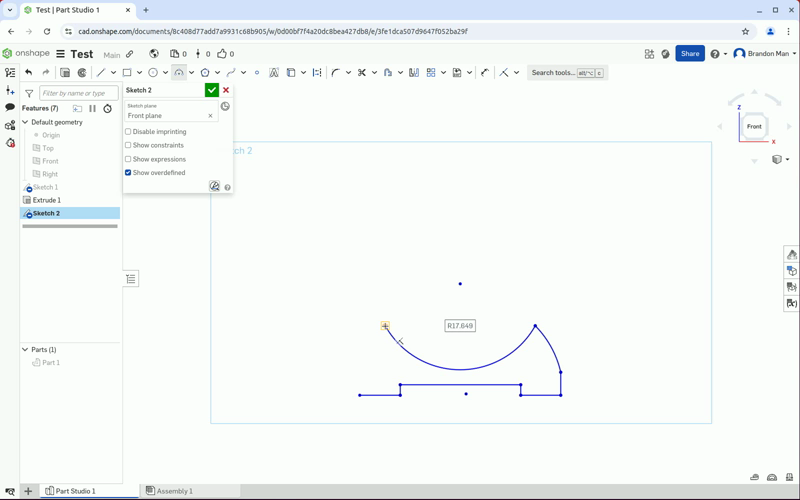
key_down(shift)
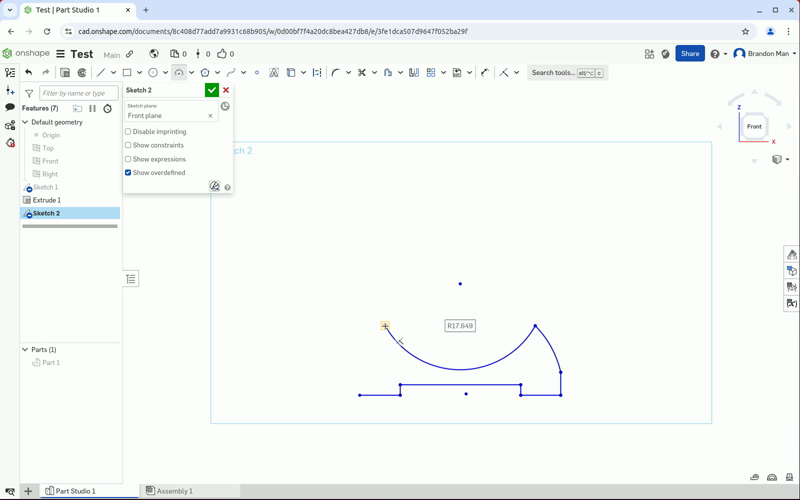
mouse_move(359, 372)
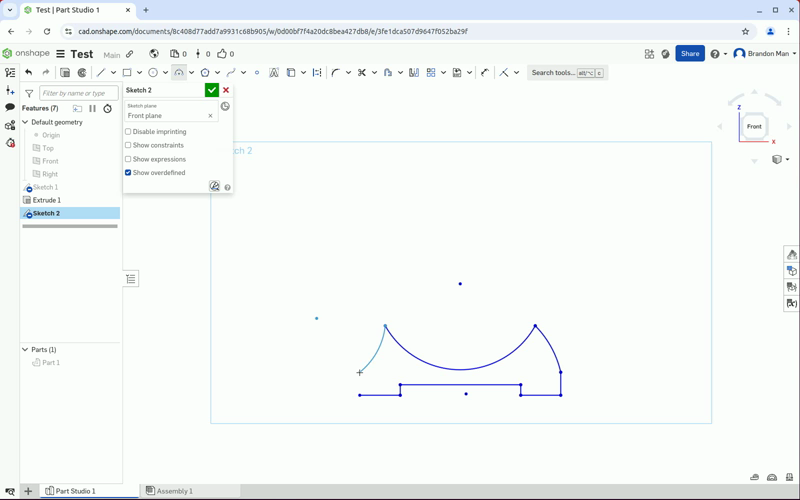
click(359, 372)
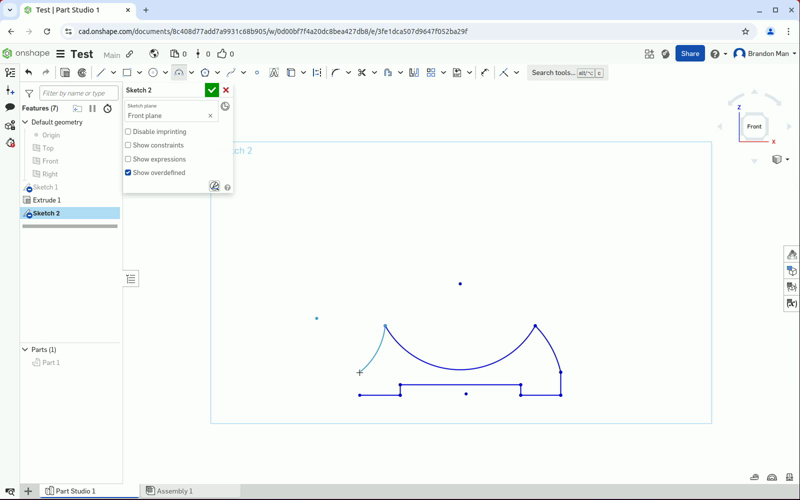
mouse_move(369, 347)
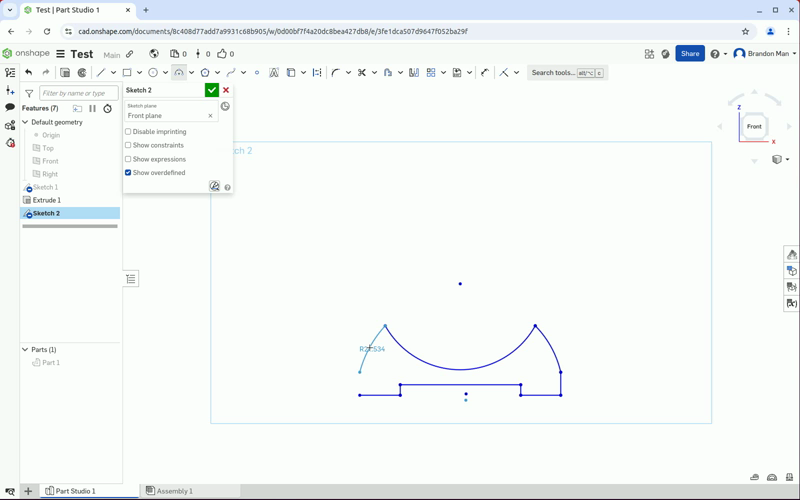
click(369, 347)
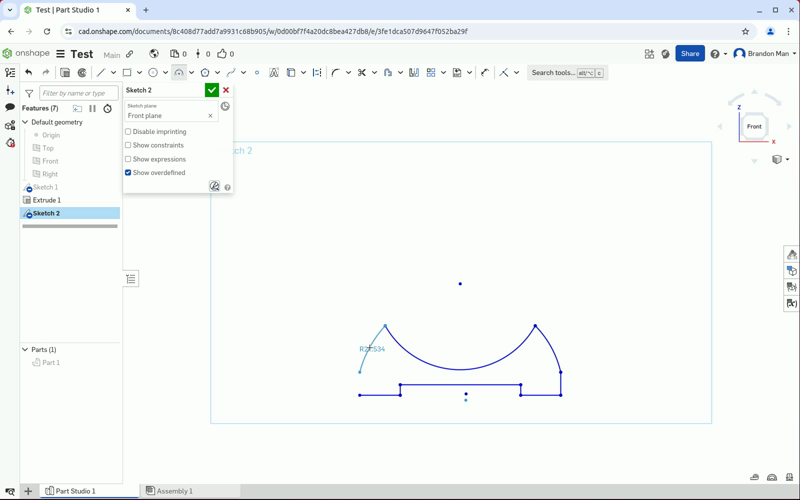
key_up(shift)
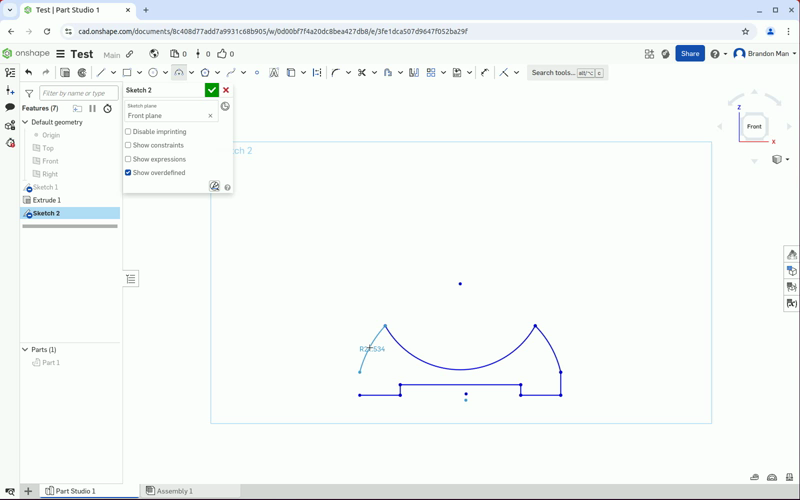
key(esc)
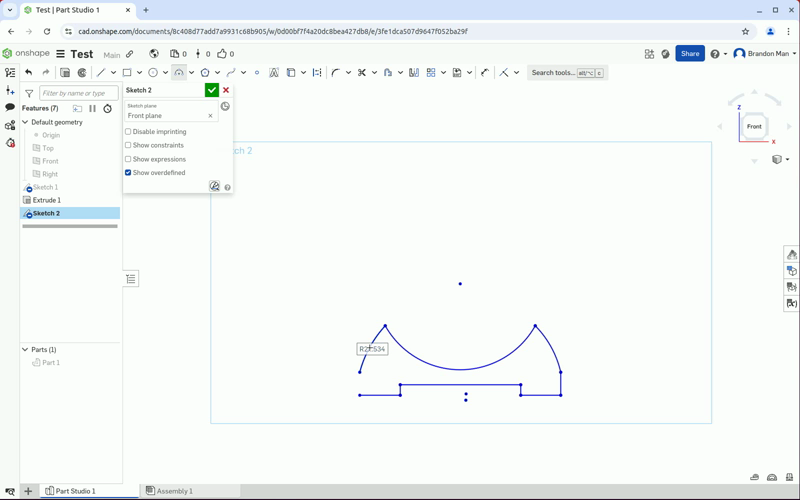
key(l)
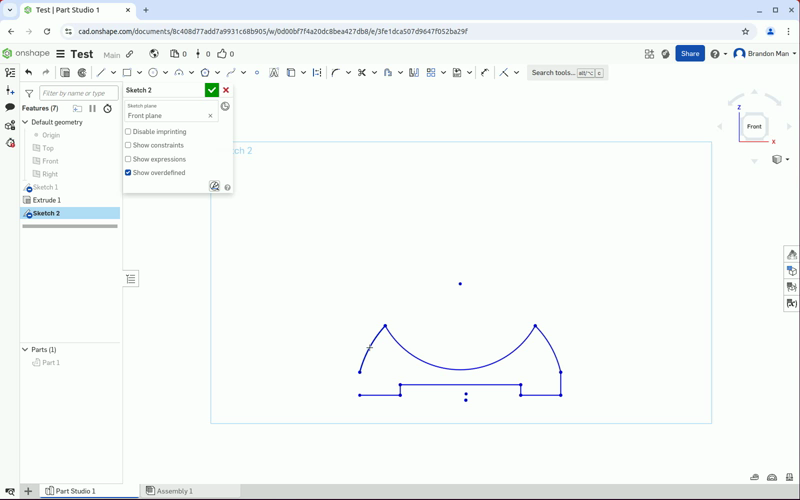
mouse_move(359, 372)
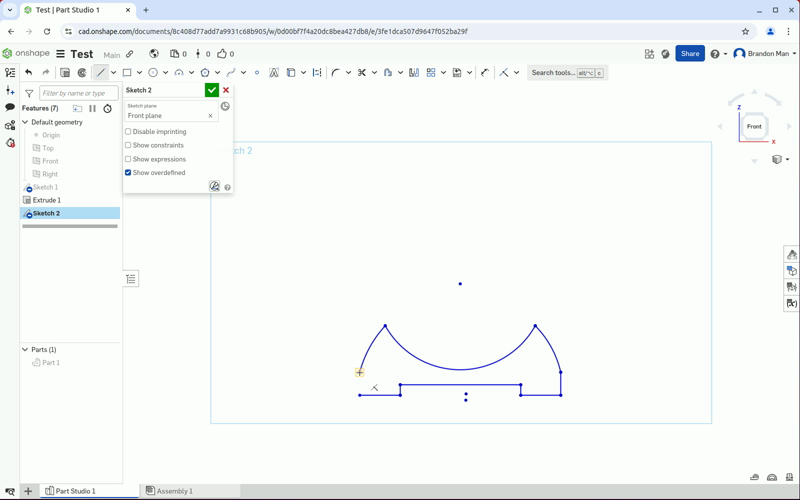
click(359, 372)
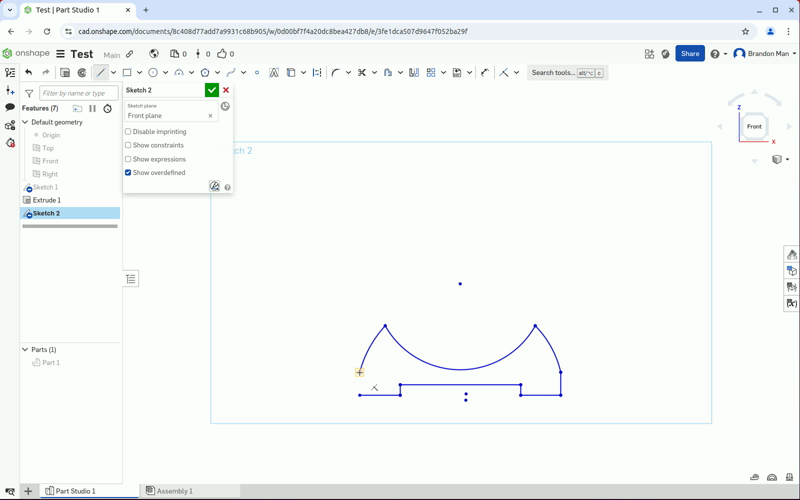
mouse_move(389, 372)
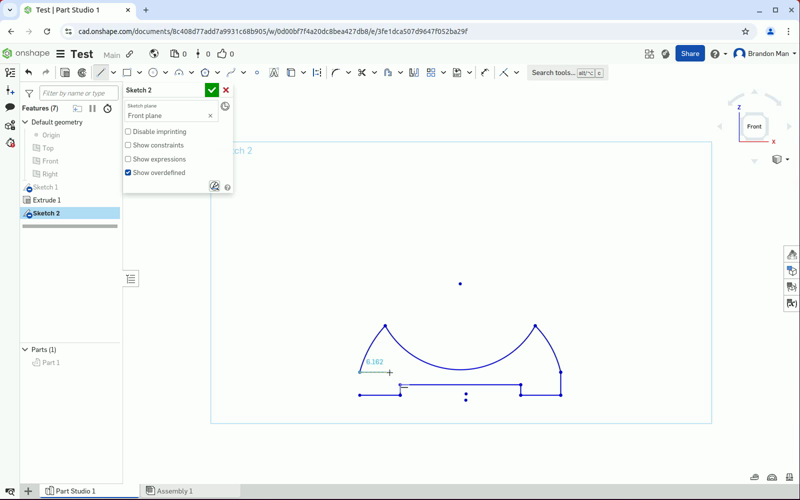
key_down(shift)
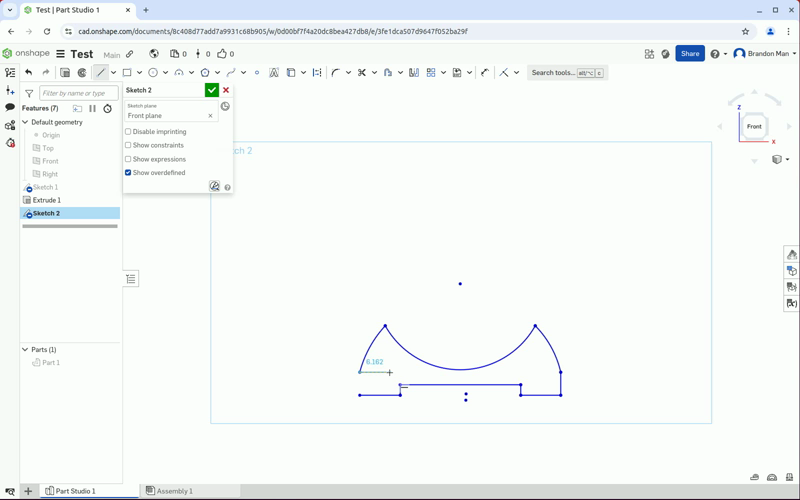
mouse_move(359, 395)
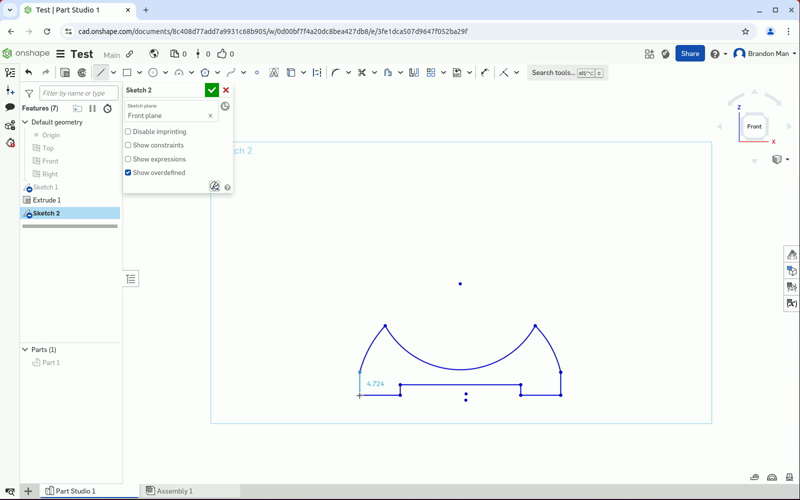
key_up(shift)
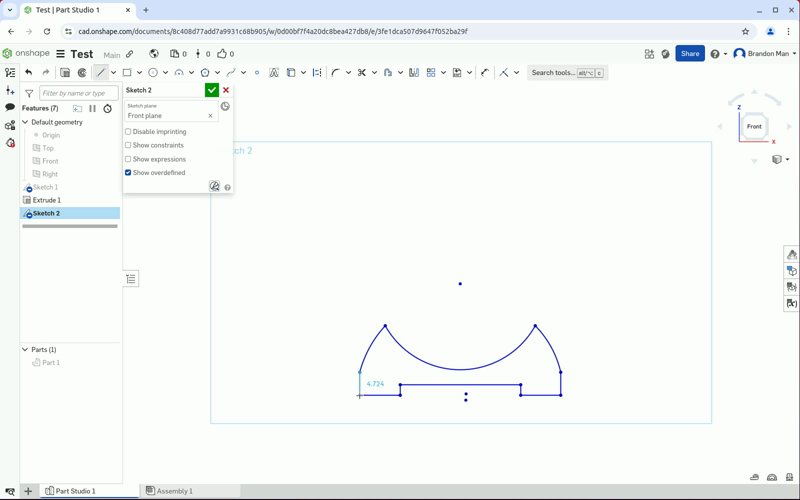
click(359, 395)
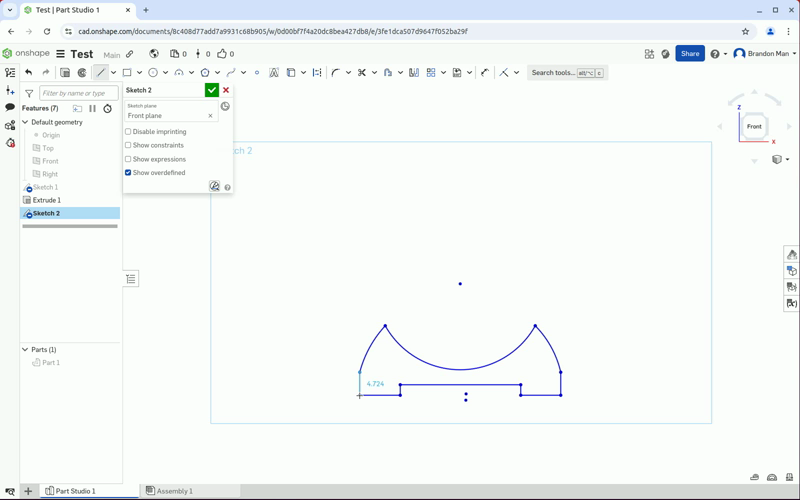
key(esc)
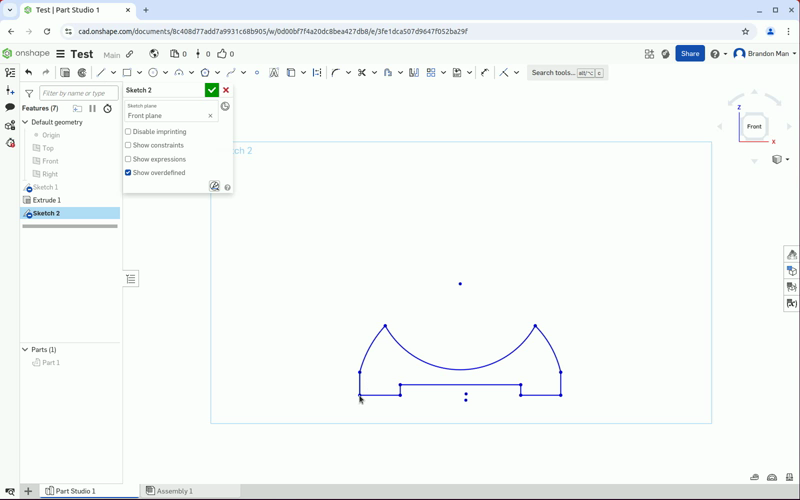
mouse_move(390, 381)
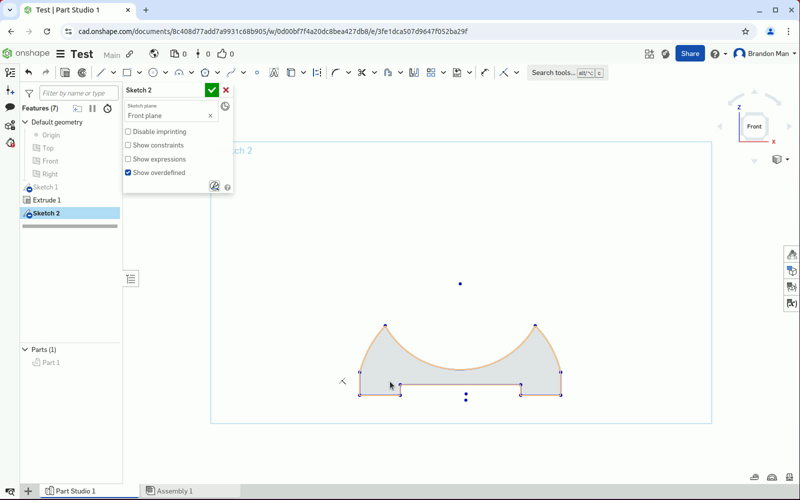
click(390, 381)
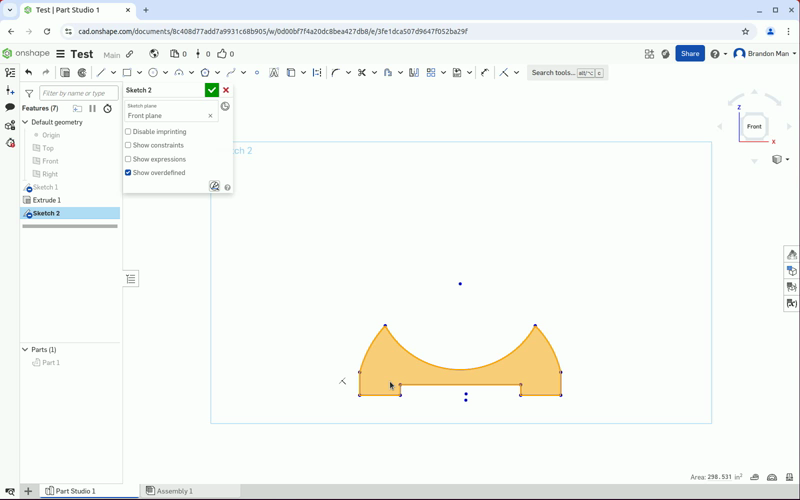
mouse_move(73, 352)
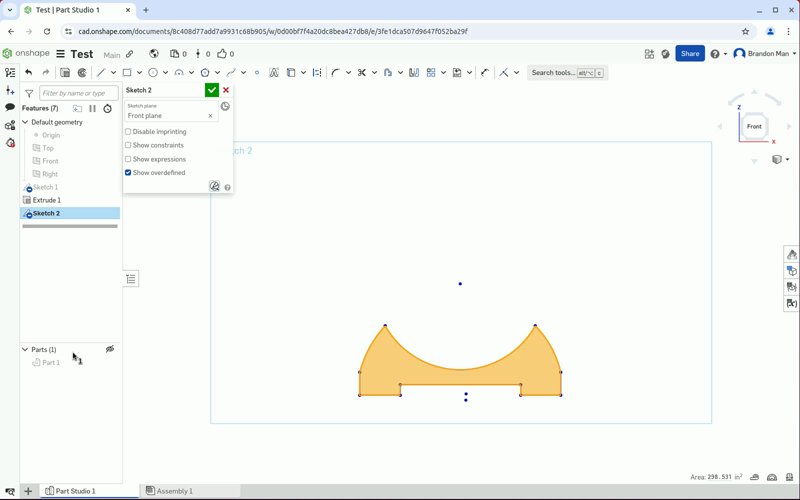
key(shift+y)
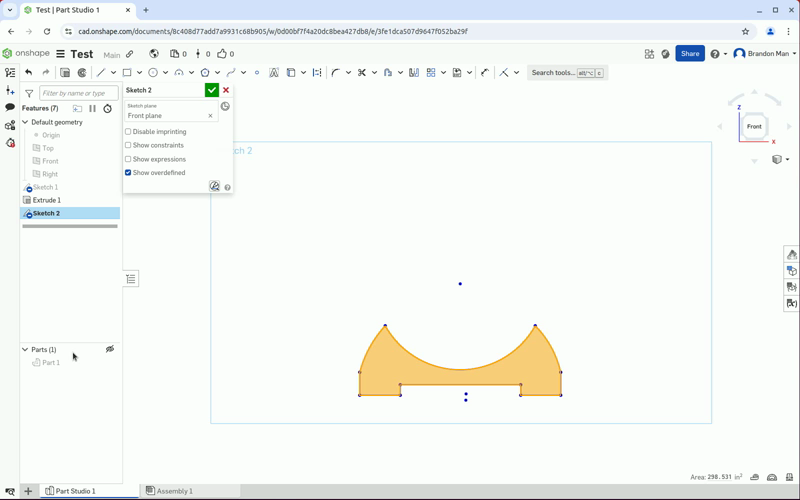
key(shift+e)
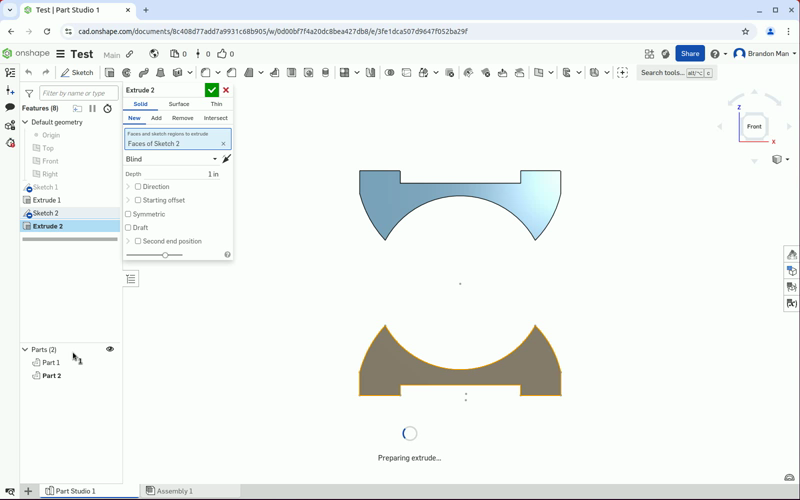
mouse_move(143, 106)
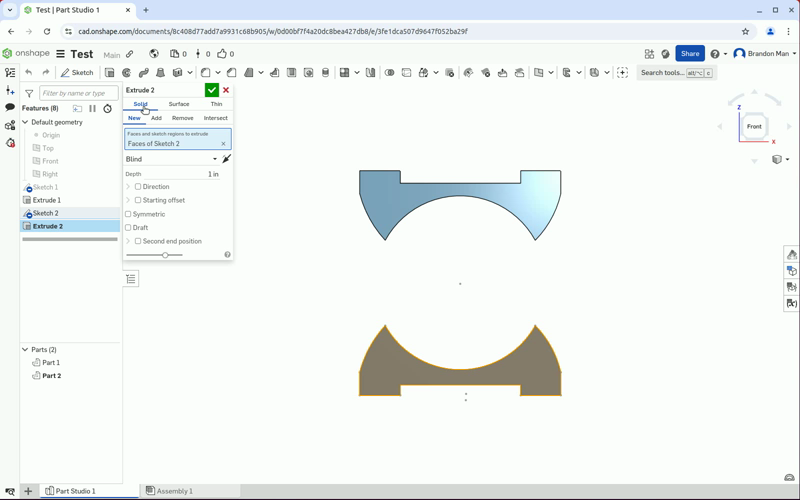
click(143, 106)
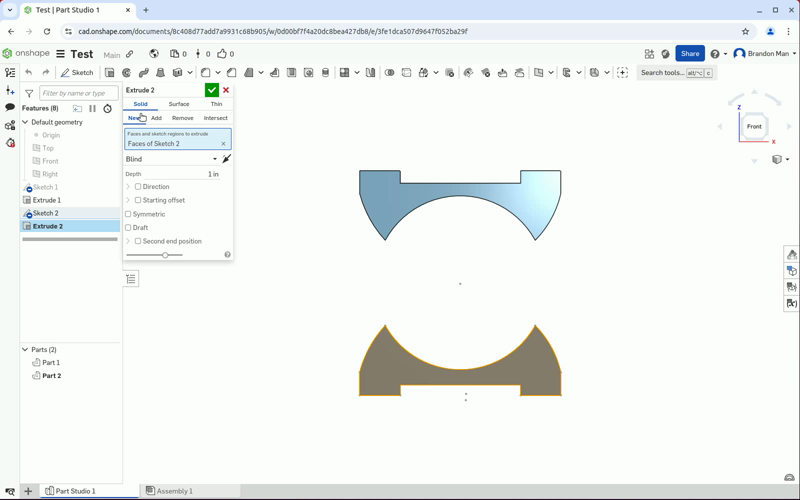
mouse_move(137, 120)
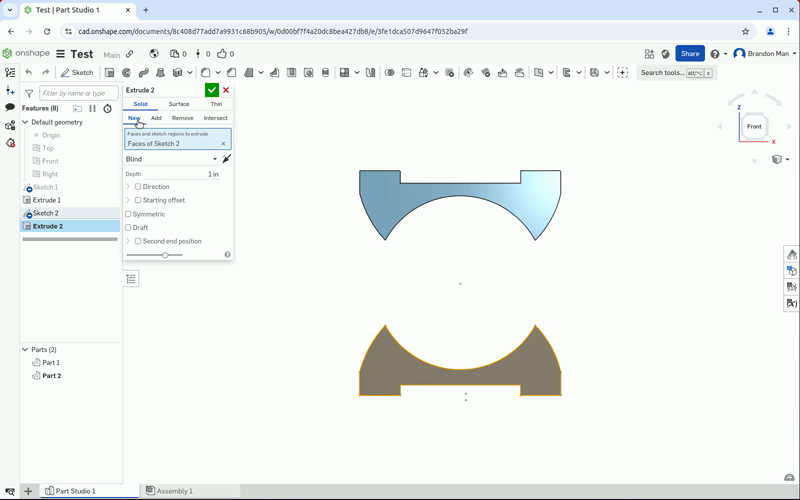
click(137, 120)
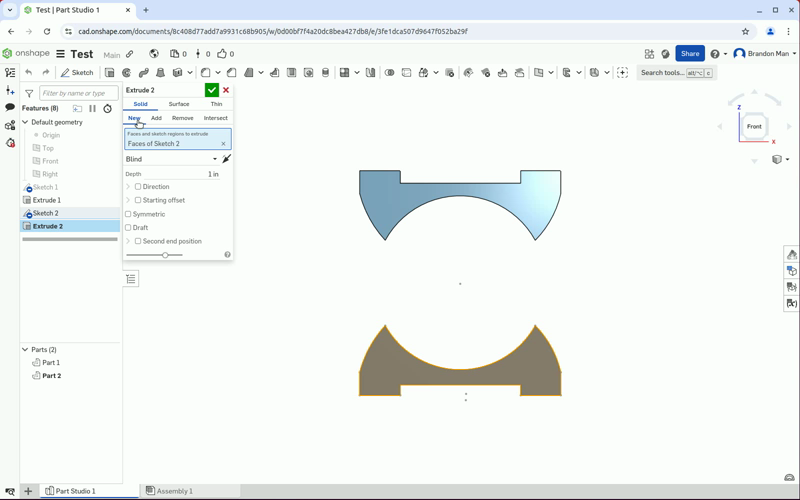
key(tab, 4)
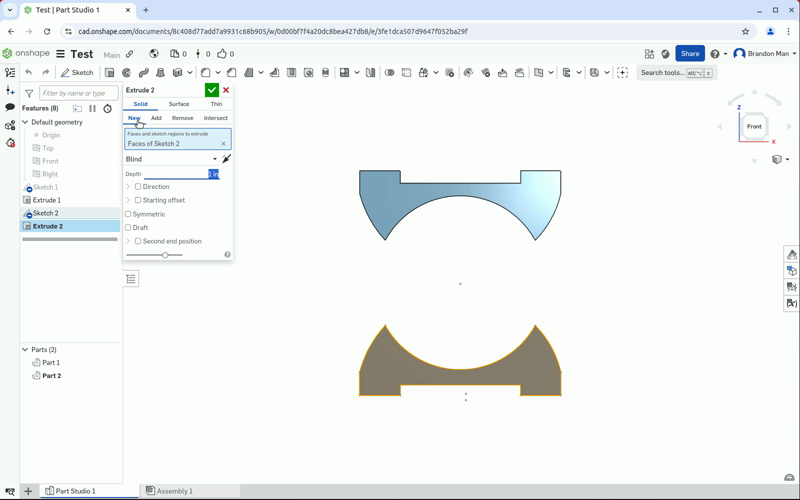
text(2.407)
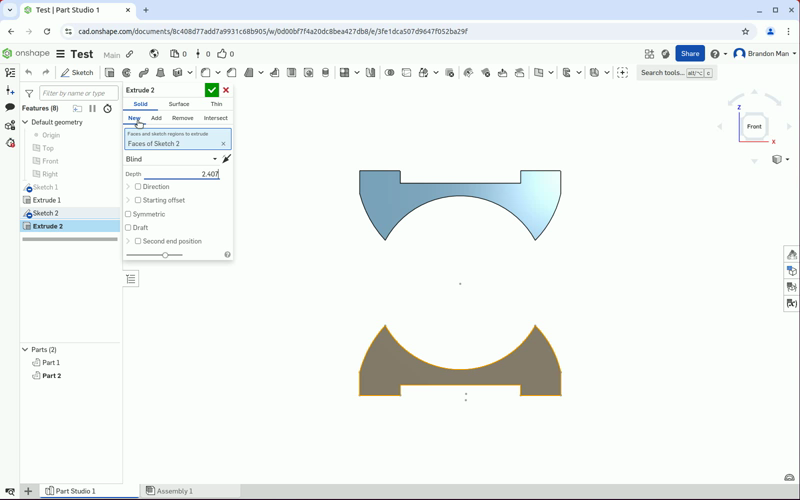
key(enter)
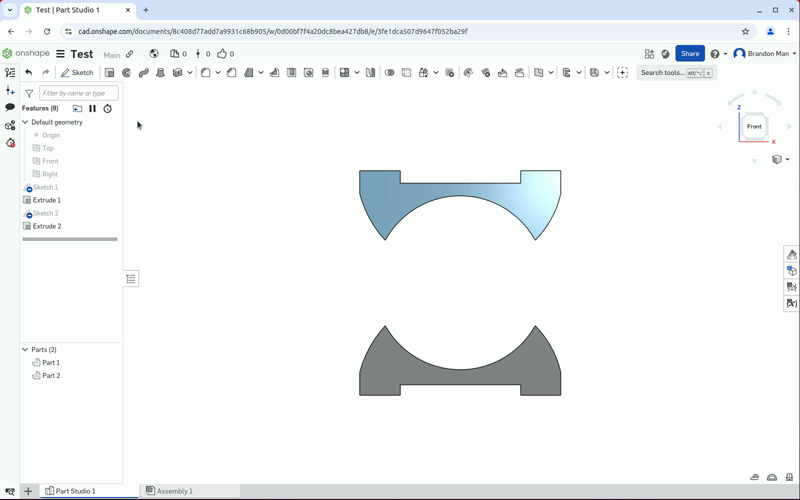
key(shift+h)
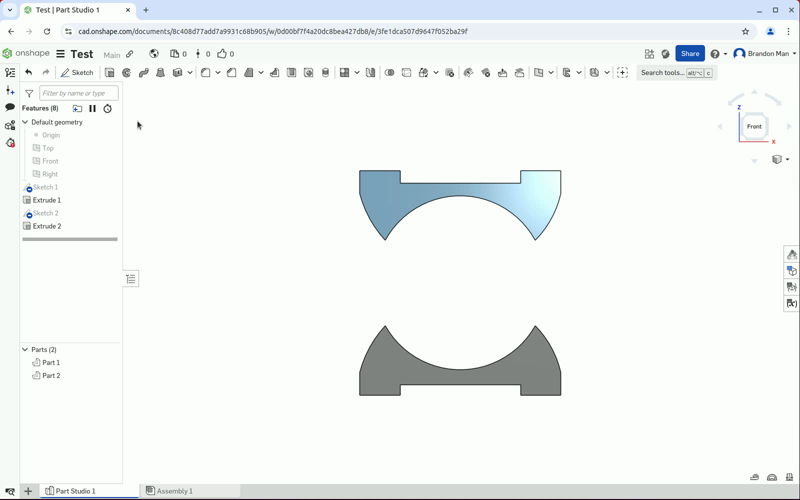
key(shift+h)
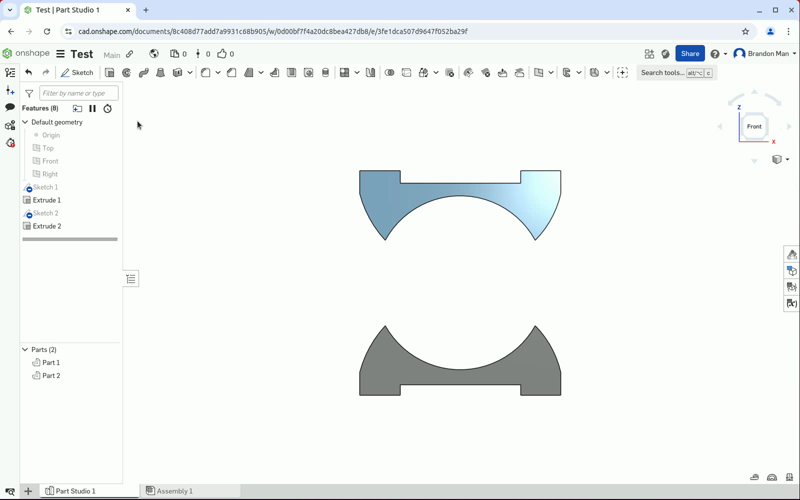
mouse_move(73, 189)
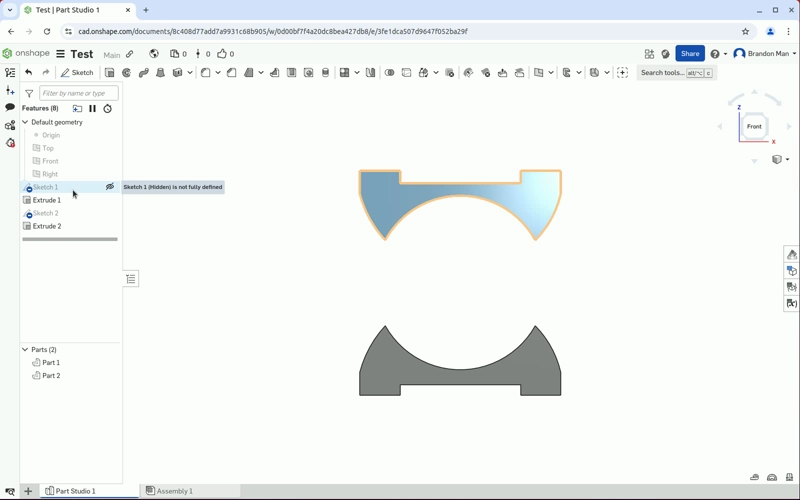
click(73, 189)
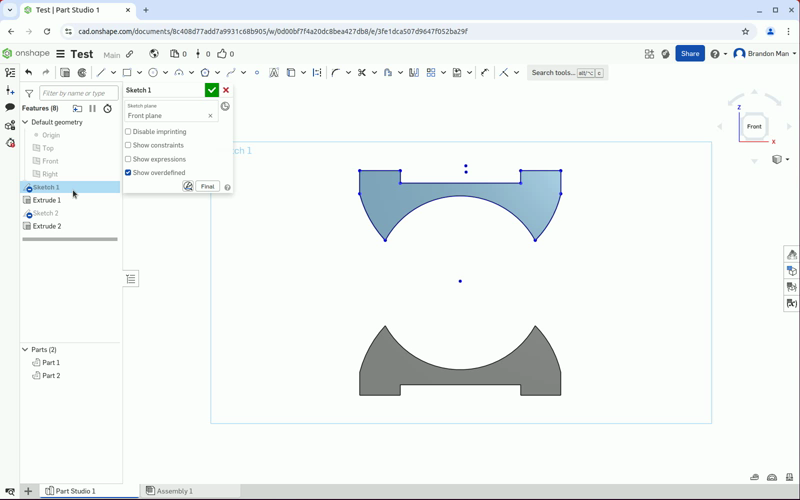
mouse_move(229, 92)
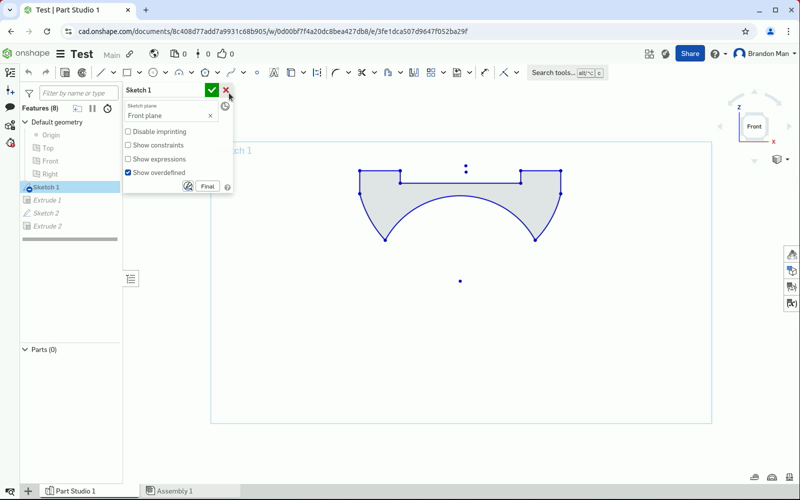
click(229, 92)
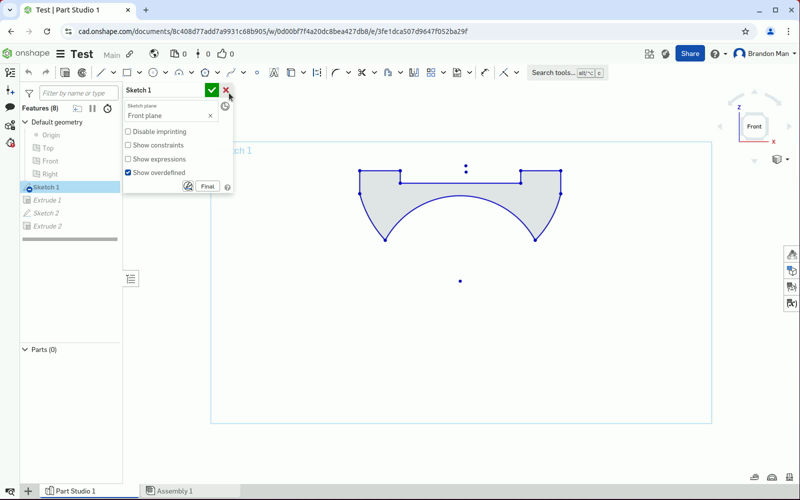
key(shift+s)
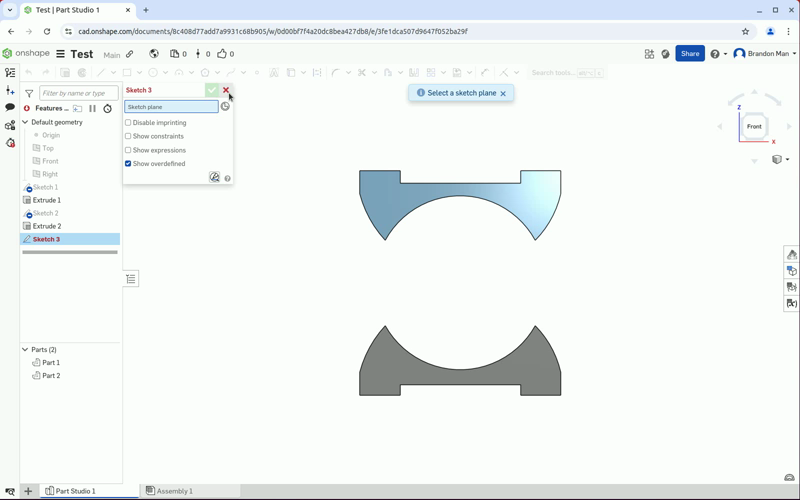
mouse_move(73, 163)
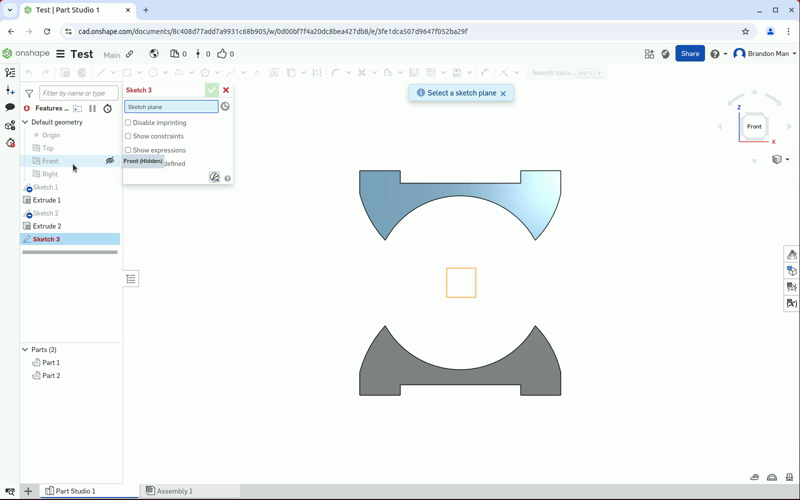
click(73, 163)
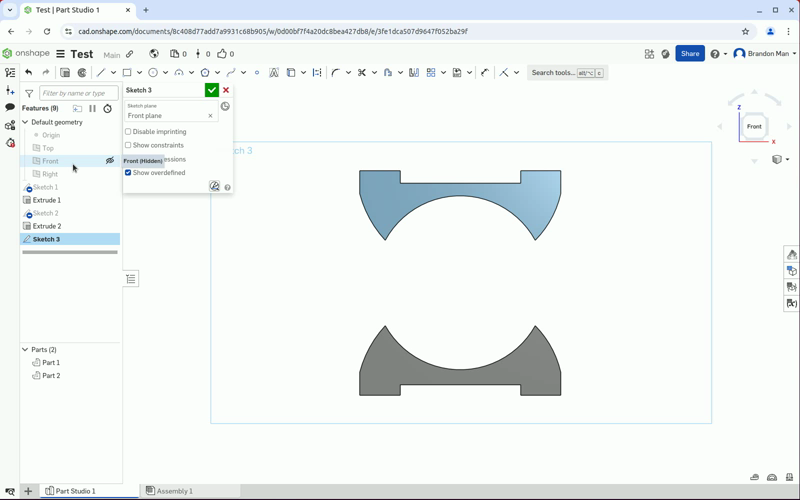
mouse_move(73, 352)
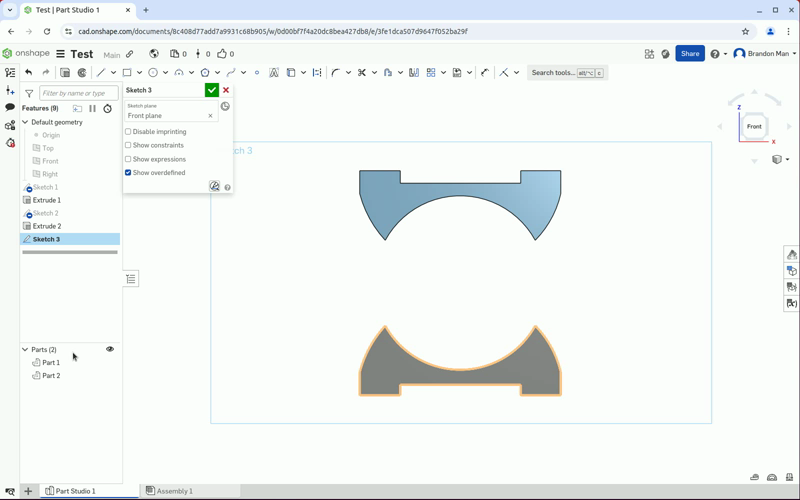
key(y)
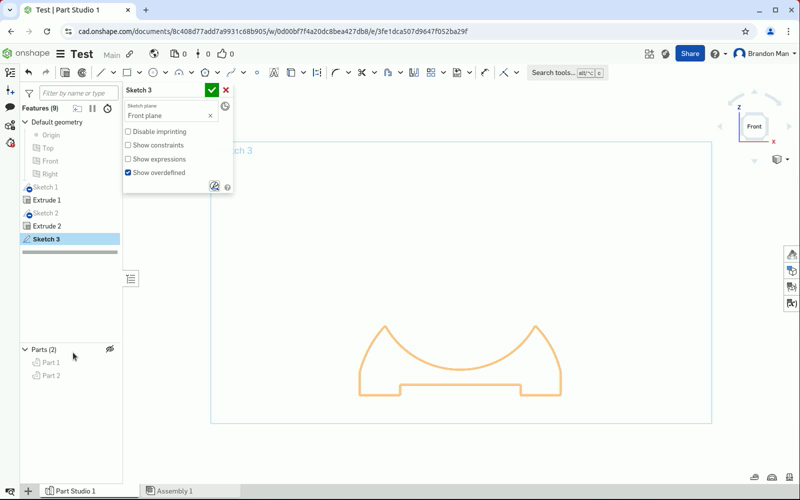
key(a)
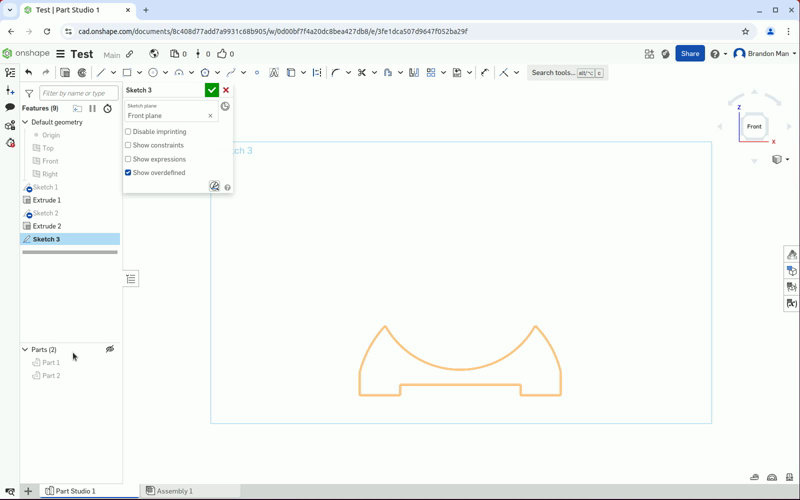
key_down(shift)
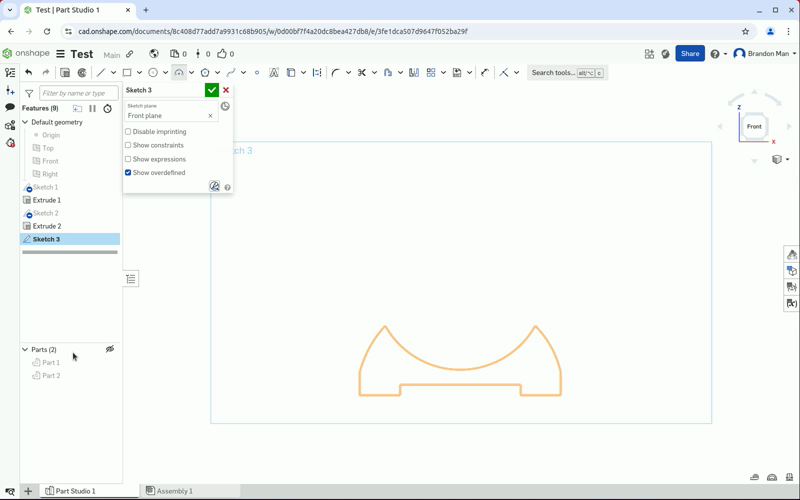
mouse_move(384, 325)
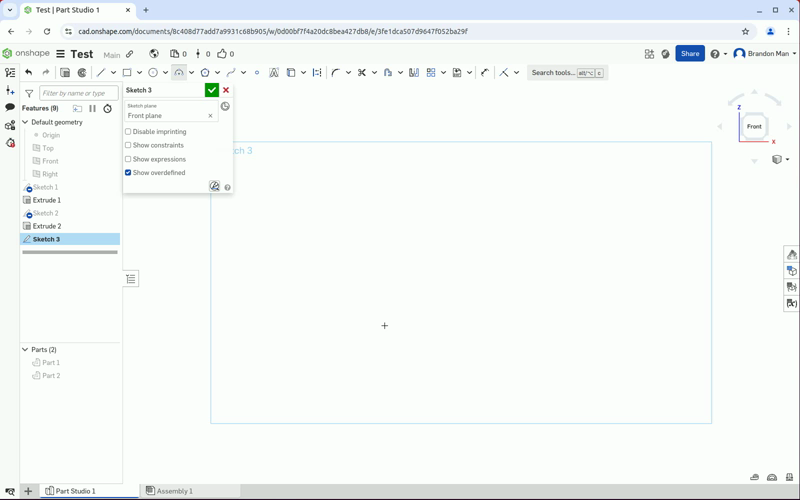
click(384, 325)
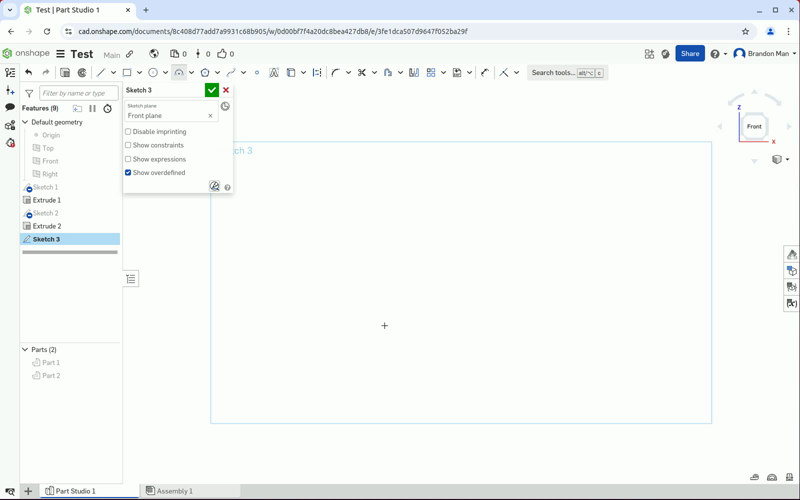
key_up(shift)
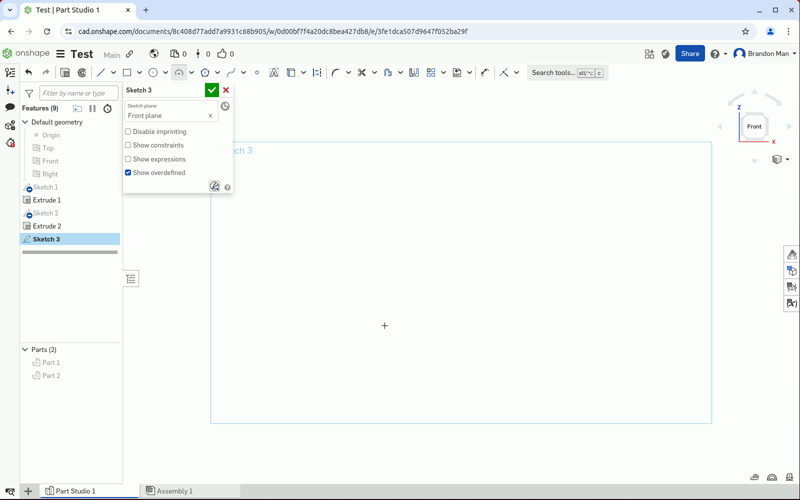
key_down(shift)
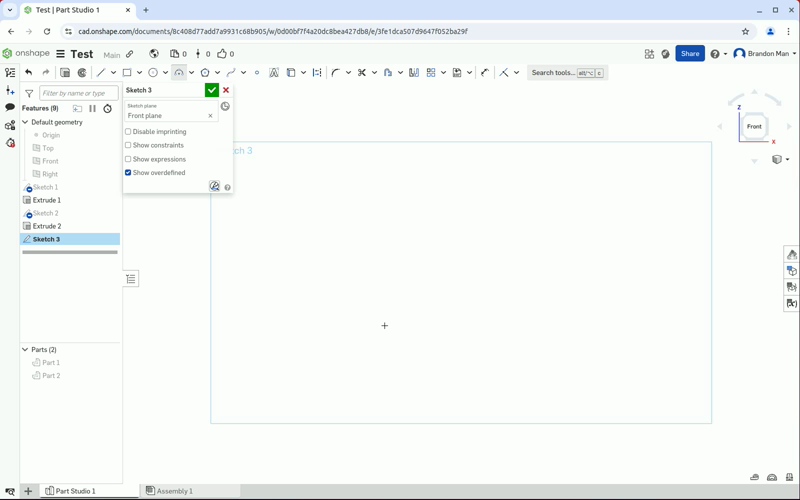
mouse_move(535, 325)
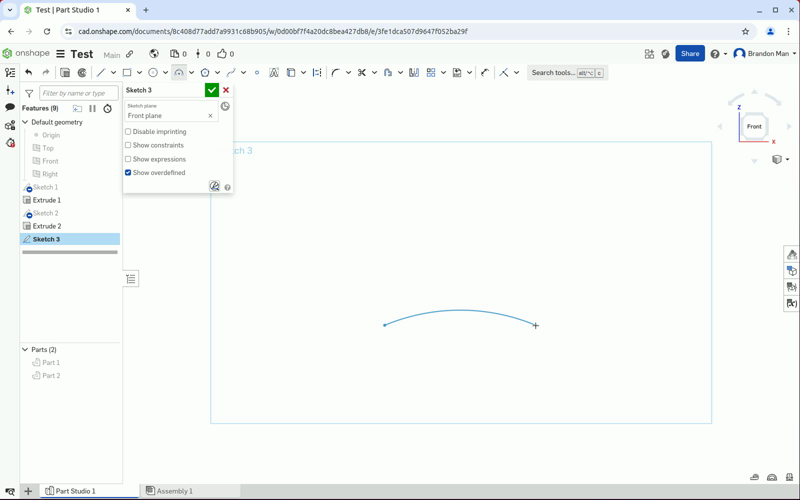
click(535, 325)
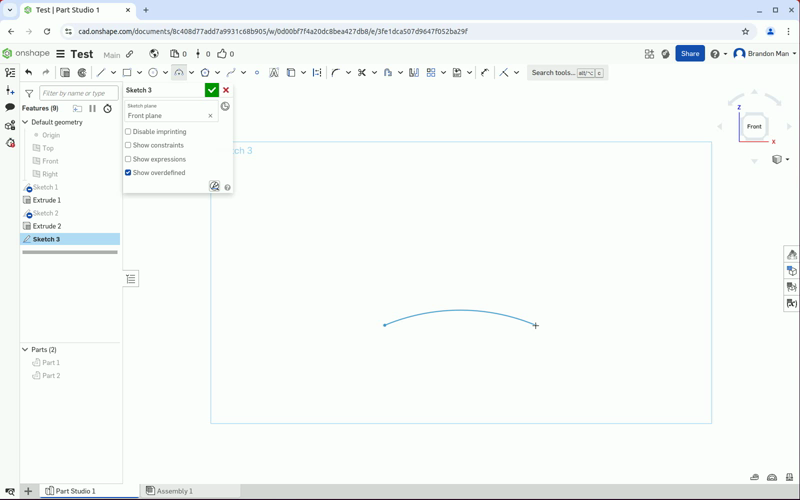
mouse_move(460, 292)
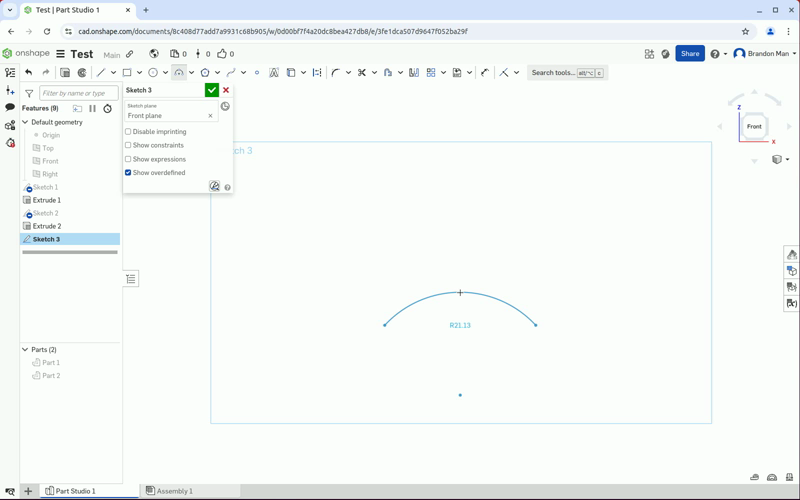
click(460, 292)
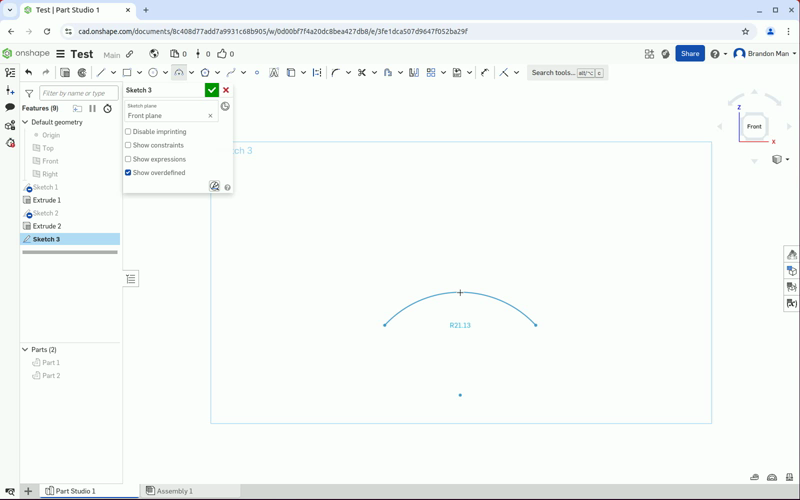
key_up(shift)
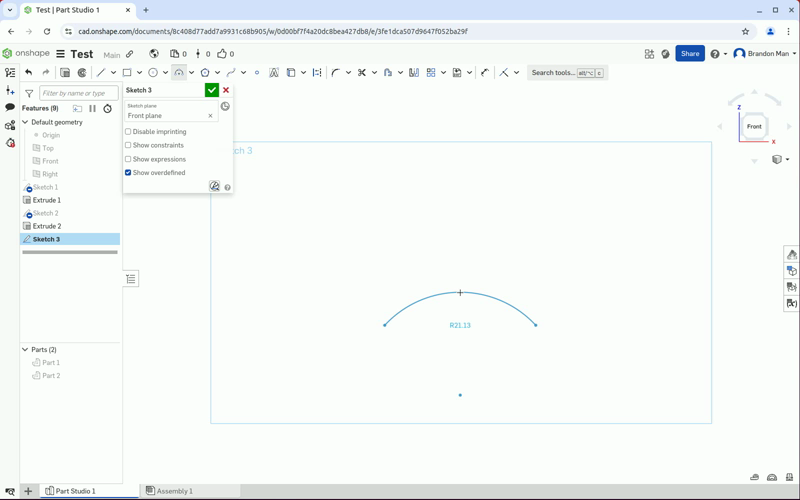
mouse_move(535, 325)
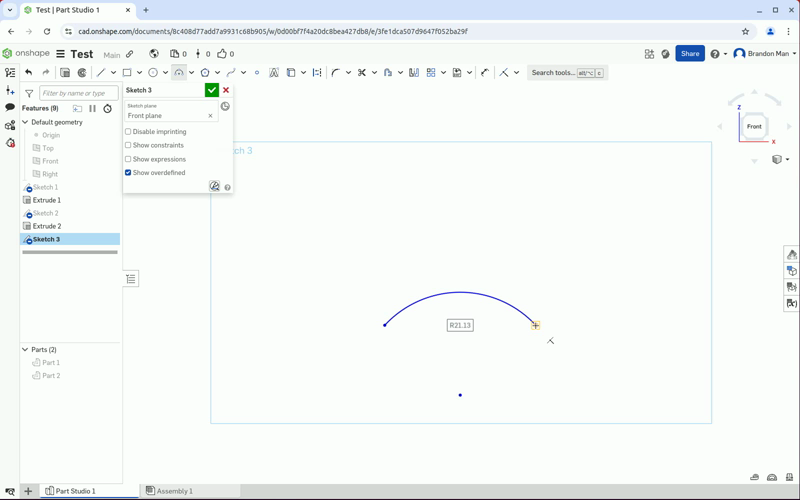
click(535, 325)
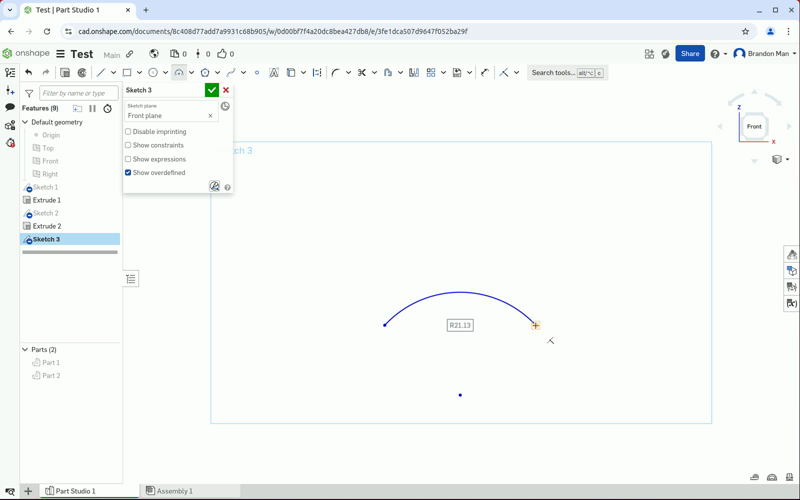
key_down(shift)
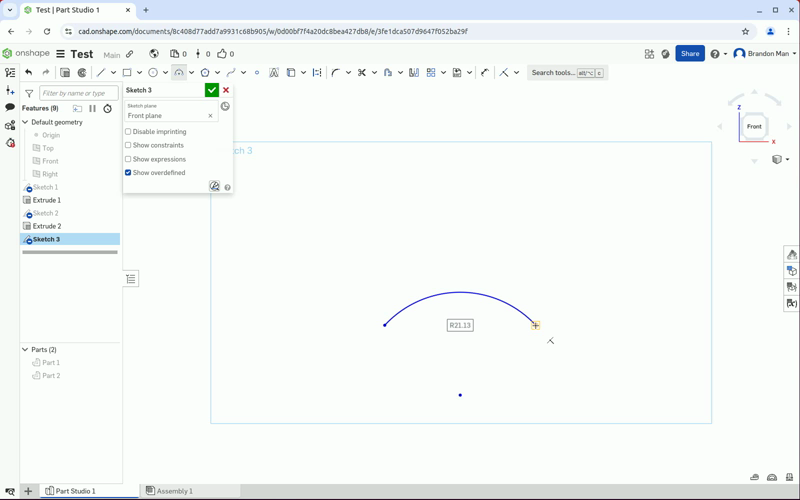
mouse_move(535, 241)
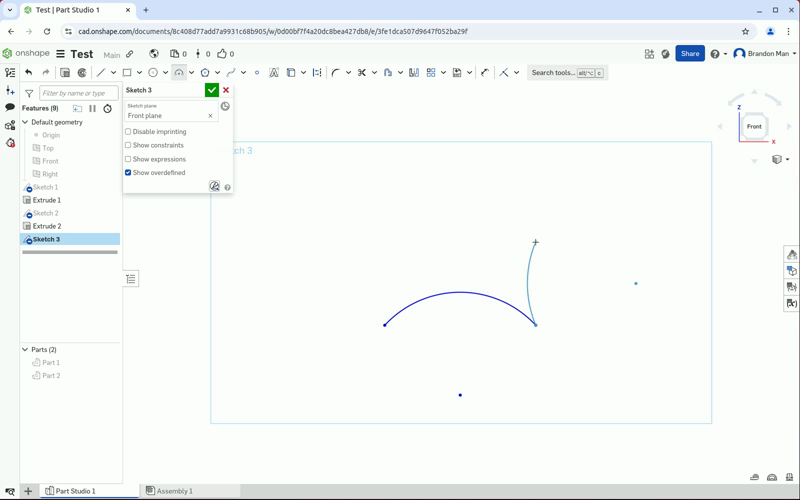
click(535, 241)
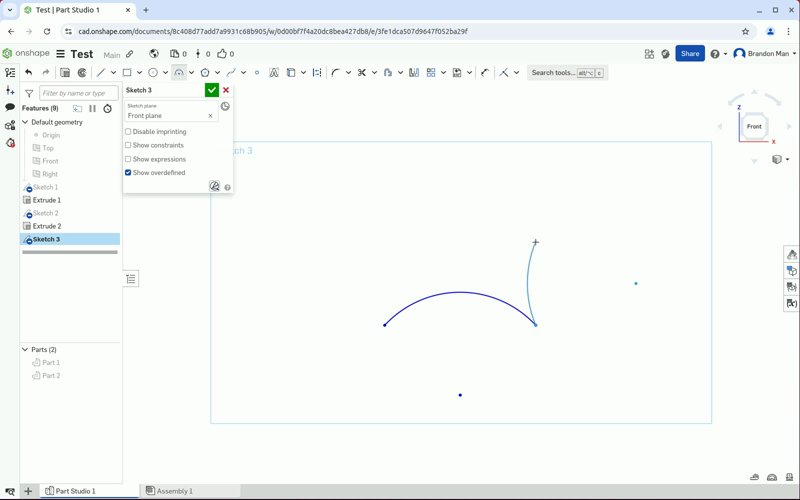
mouse_move(546, 283)
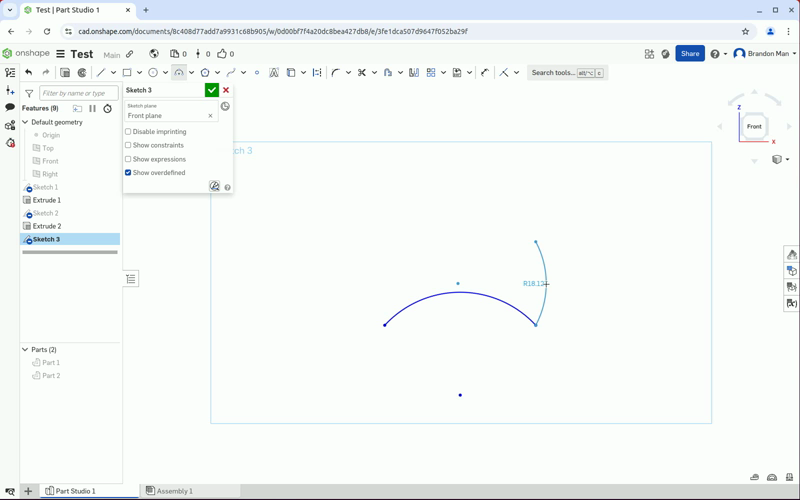
click(546, 283)
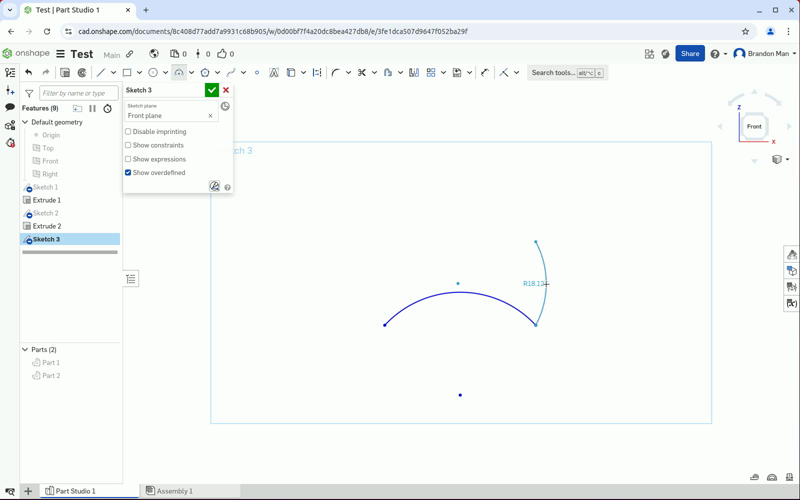
key_up(shift)
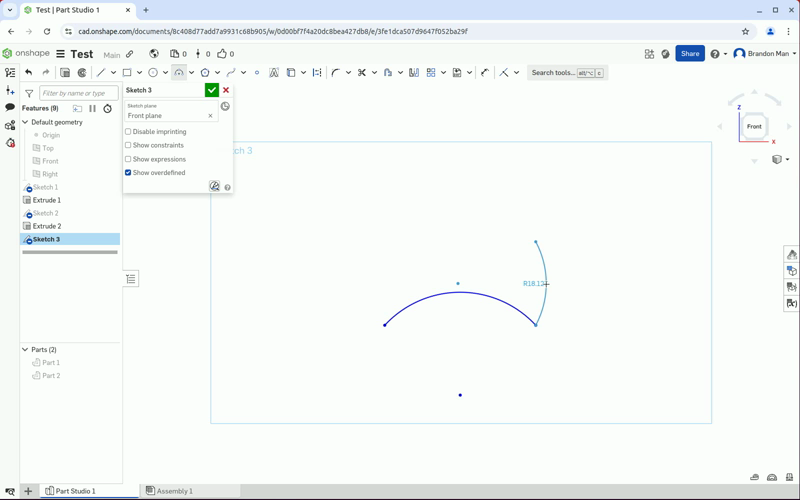
mouse_move(535, 241)
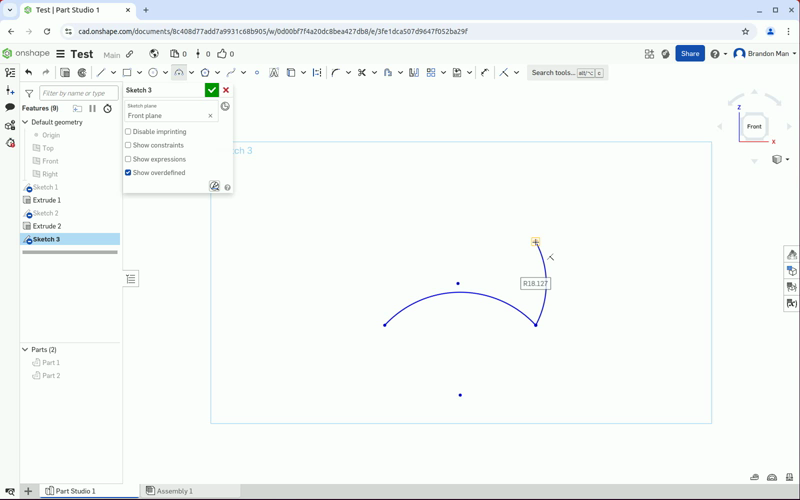
click(535, 241)
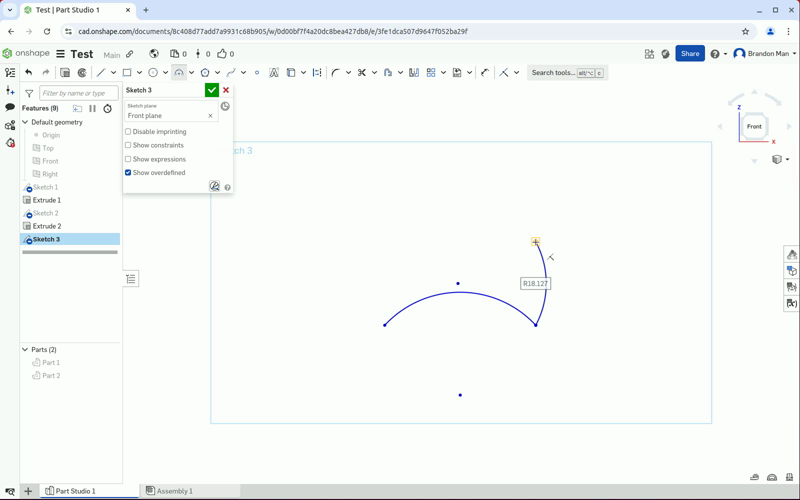
key_down(shift)
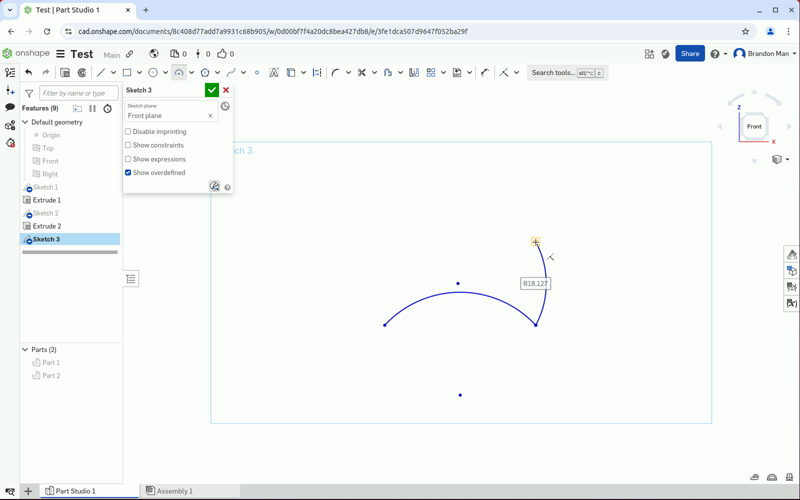
mouse_move(384, 241)
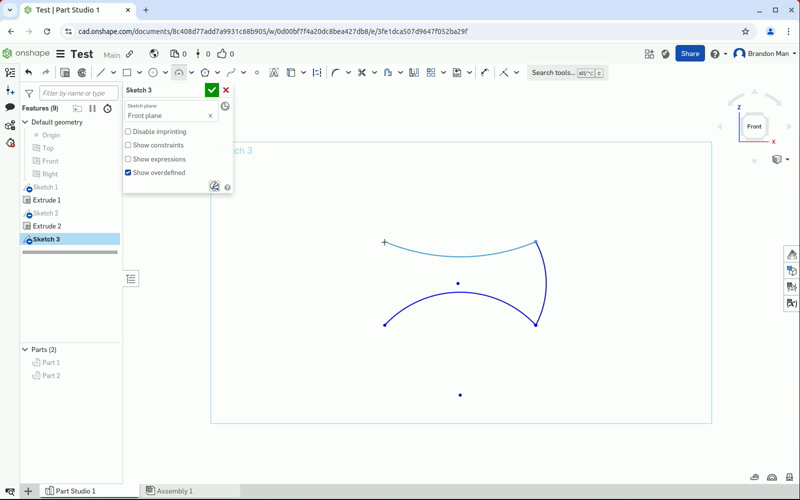
click(384, 241)
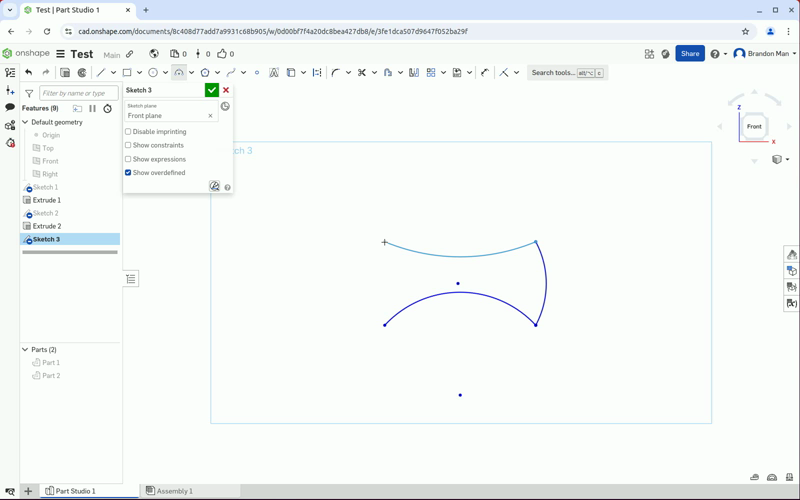
mouse_move(460, 274)
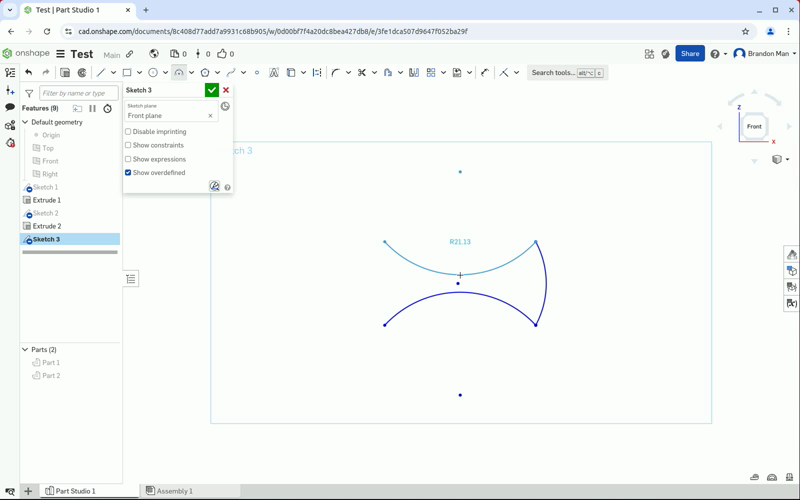
click(460, 274)
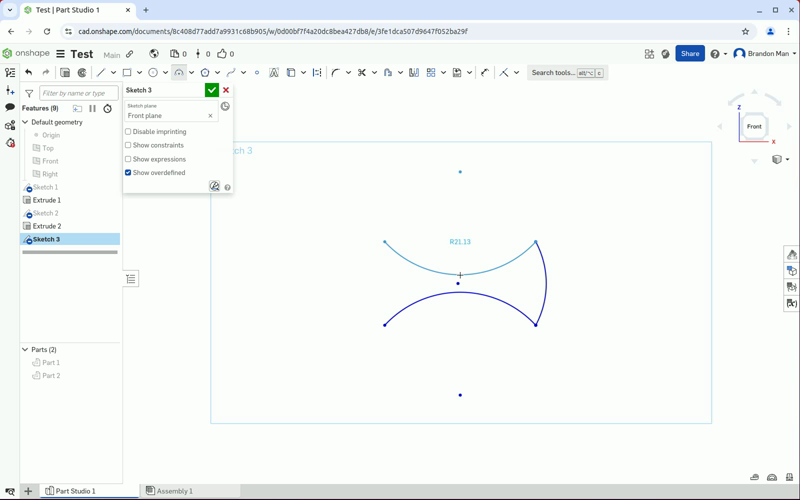
key_up(shift)
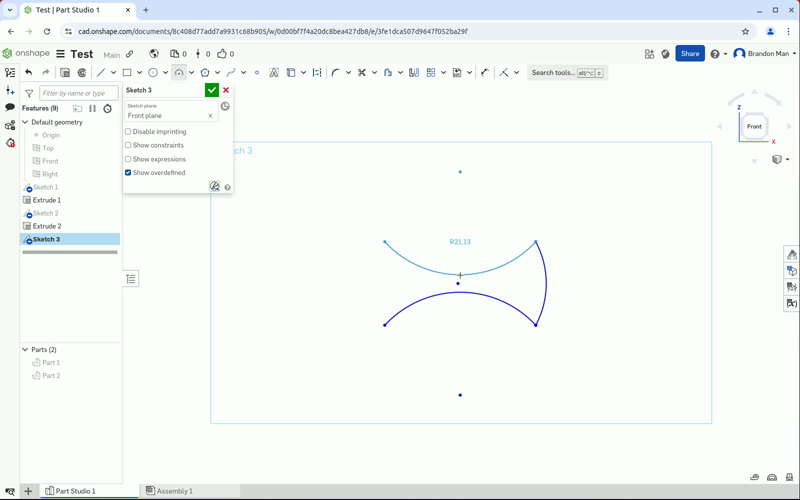
mouse_move(384, 241)
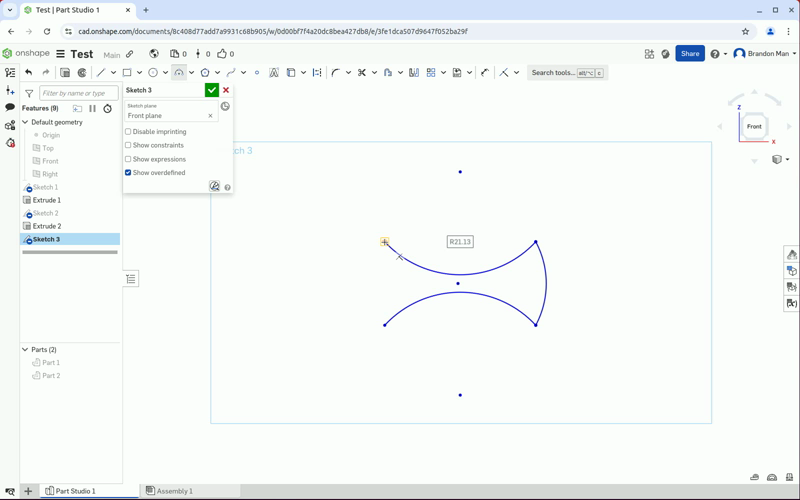
click(384, 241)
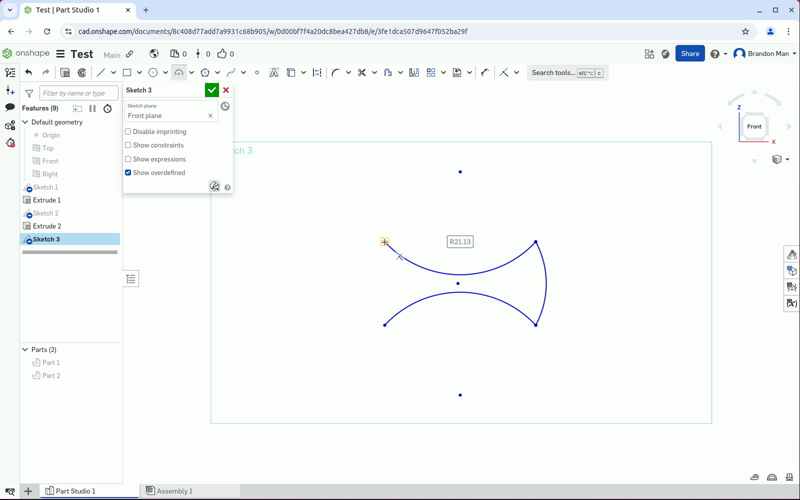
mouse_move(384, 325)
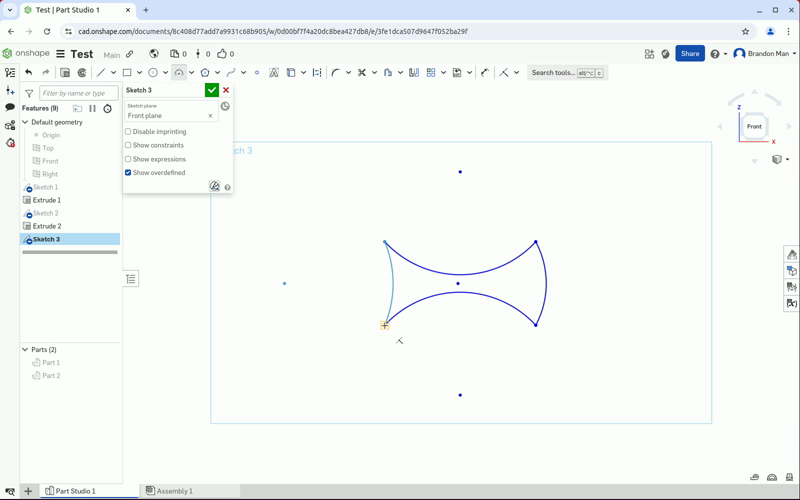
click(384, 325)
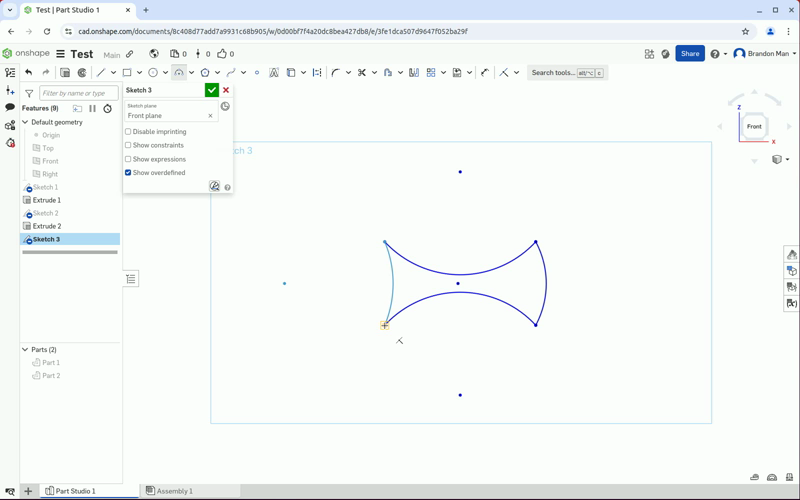
key_down(shift)
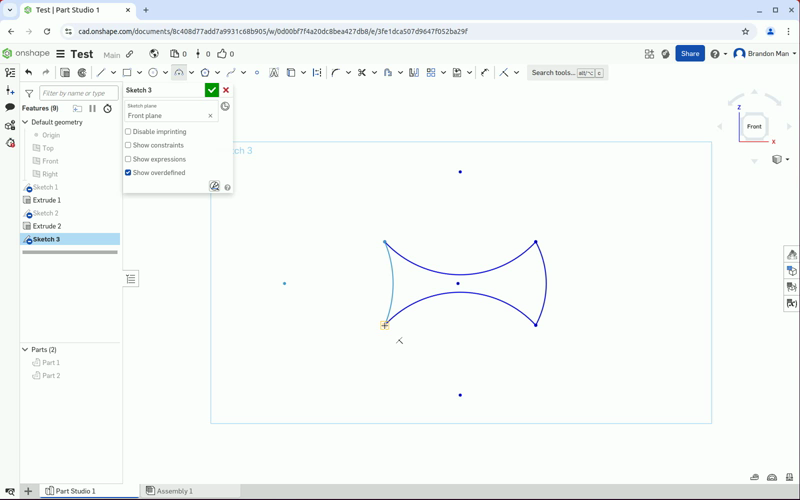
mouse_move(373, 283)
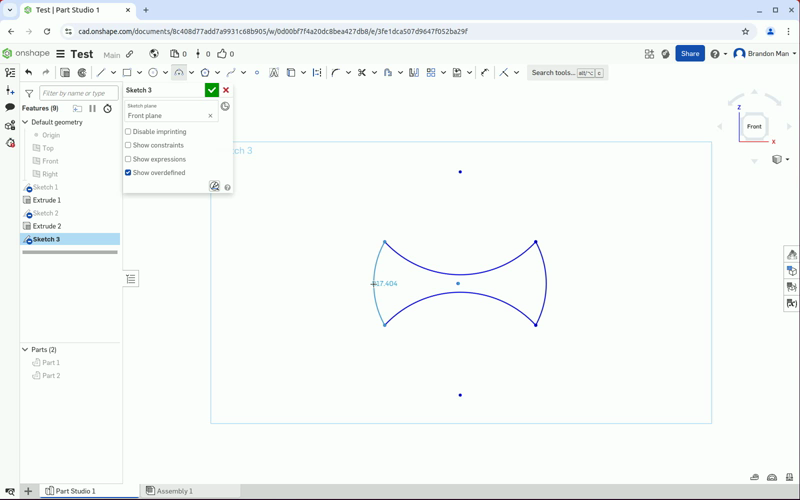
click(373, 283)
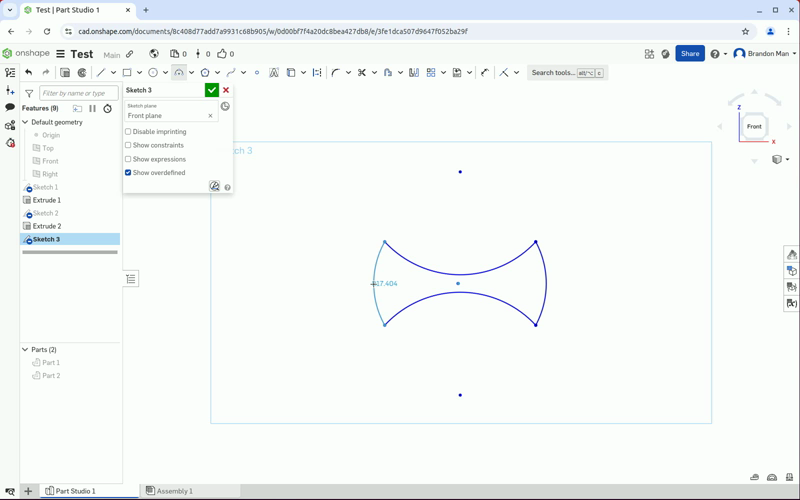
key_up(shift)
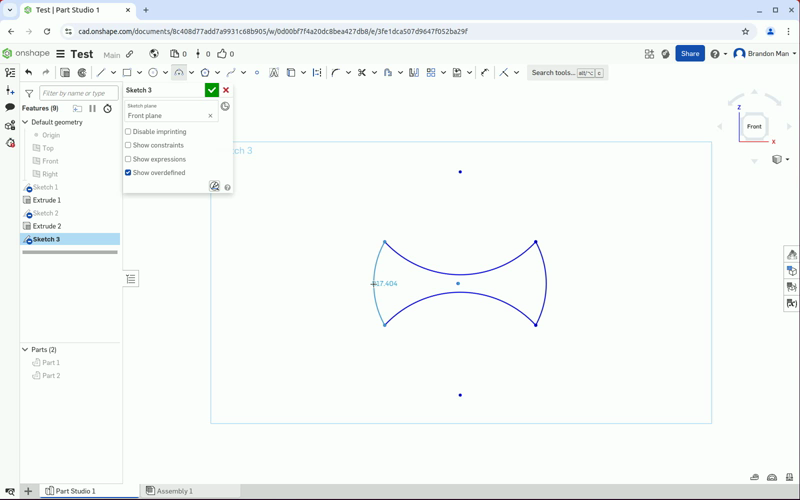
key(esc)
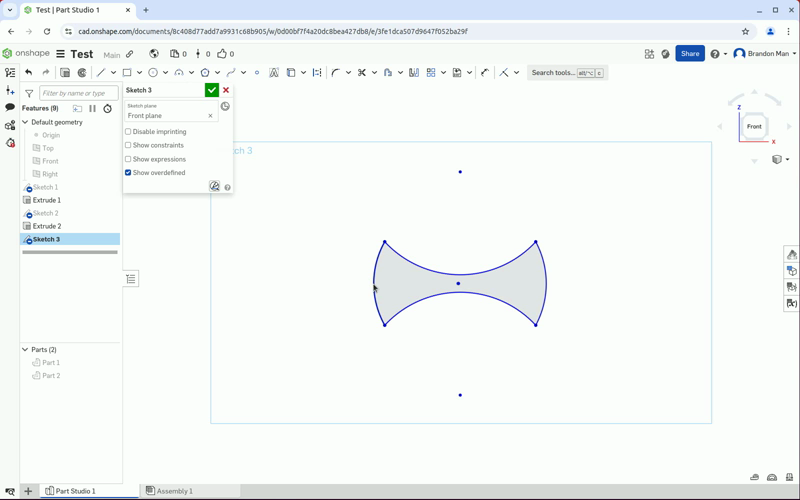
mouse_move(422, 280)
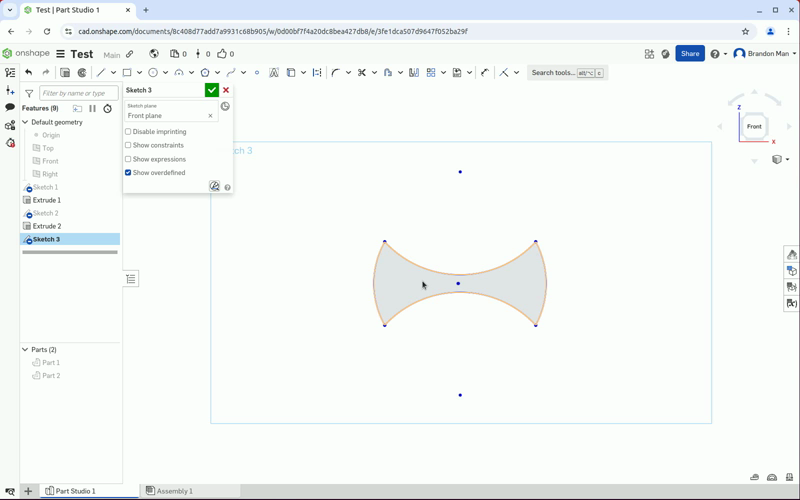
click(422, 280)
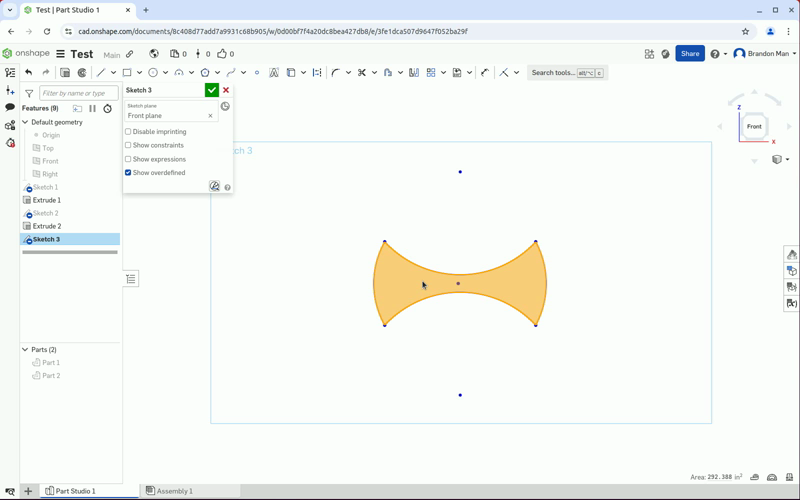
mouse_move(73, 352)
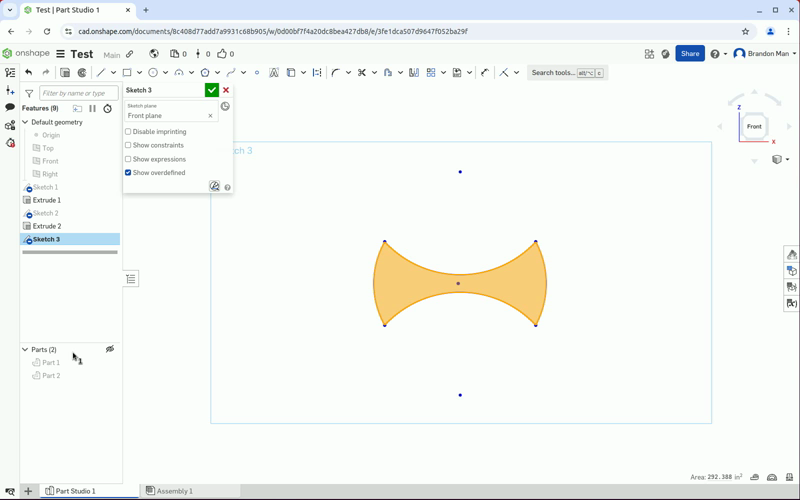
key(shift+y)
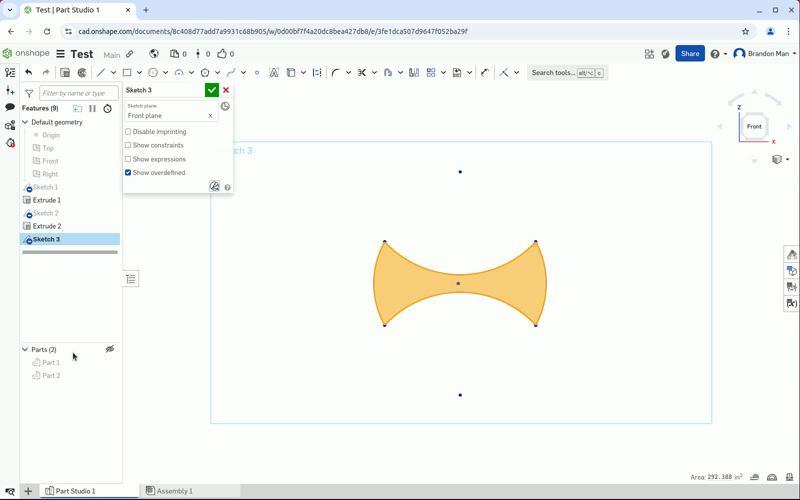
key(shift+e)
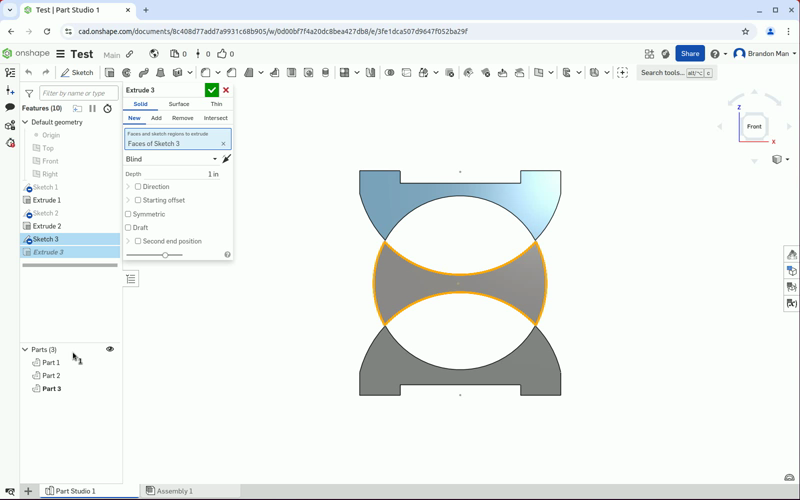
mouse_move(143, 106)
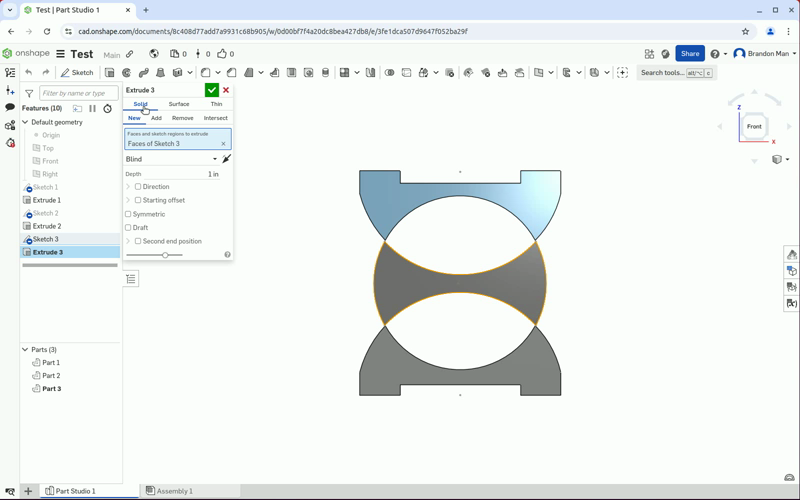
click(143, 106)
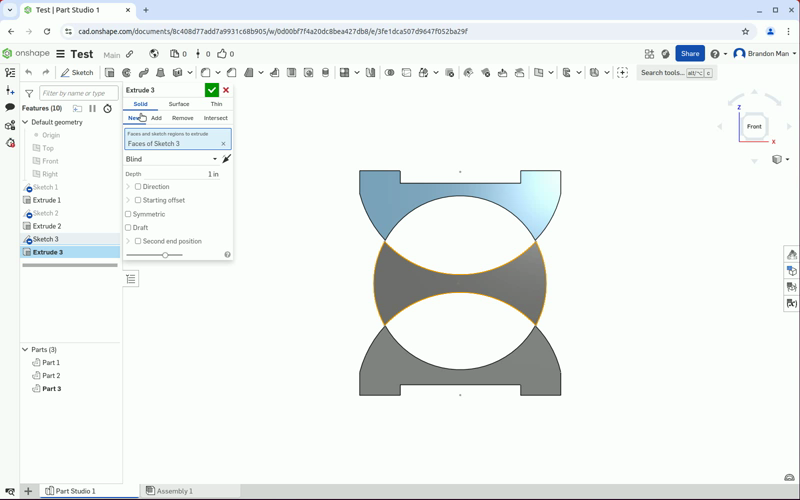
mouse_move(137, 120)
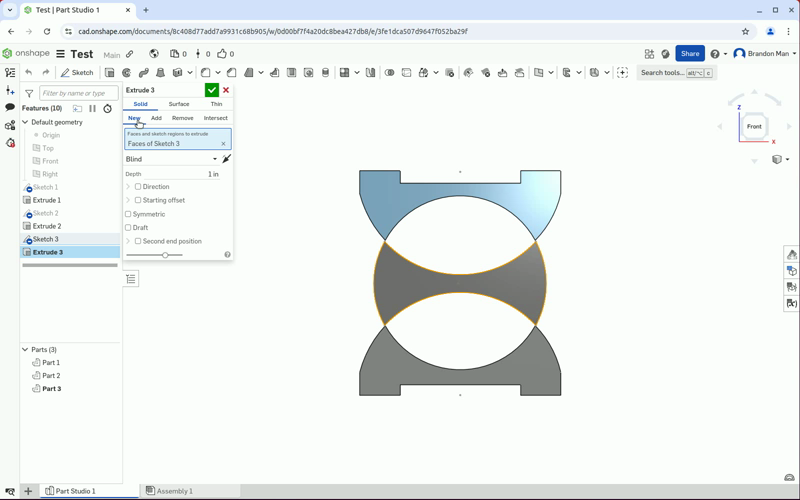
click(137, 120)
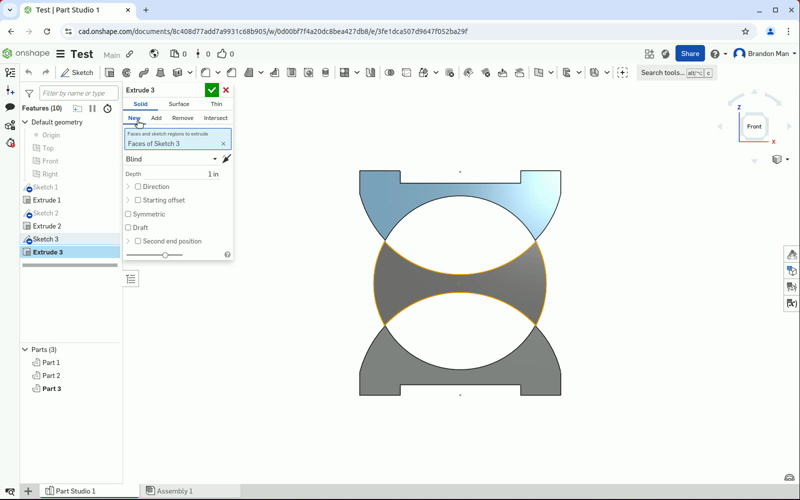
key(tab, 4)
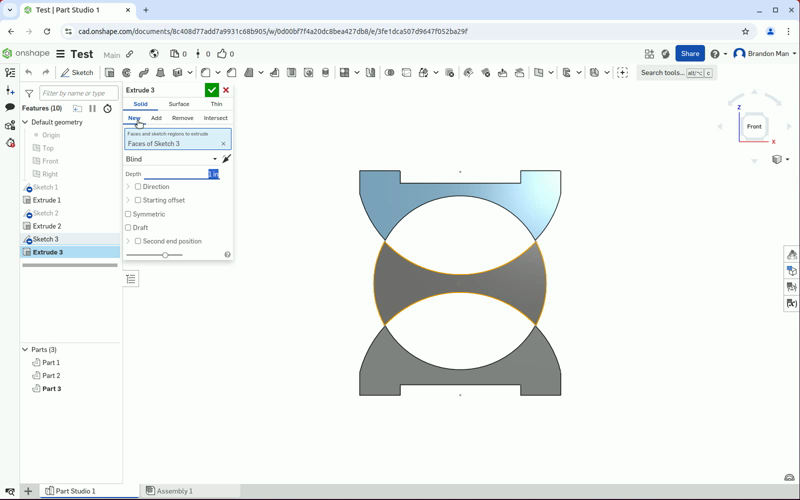
text(2.407)
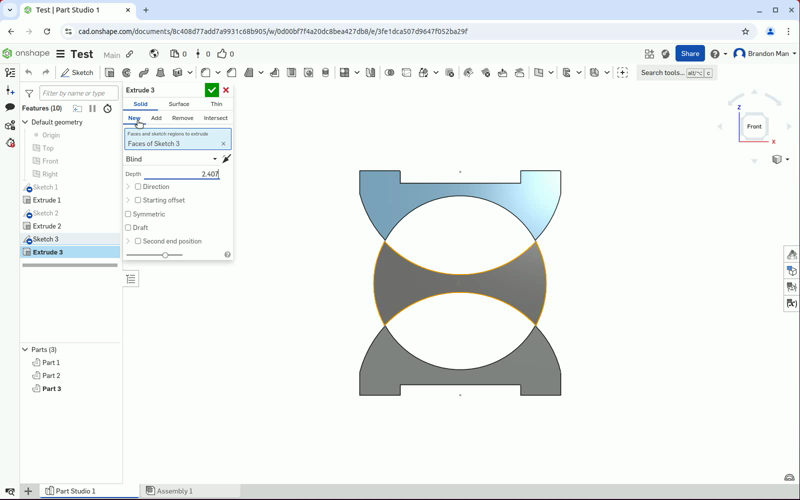
key(enter)
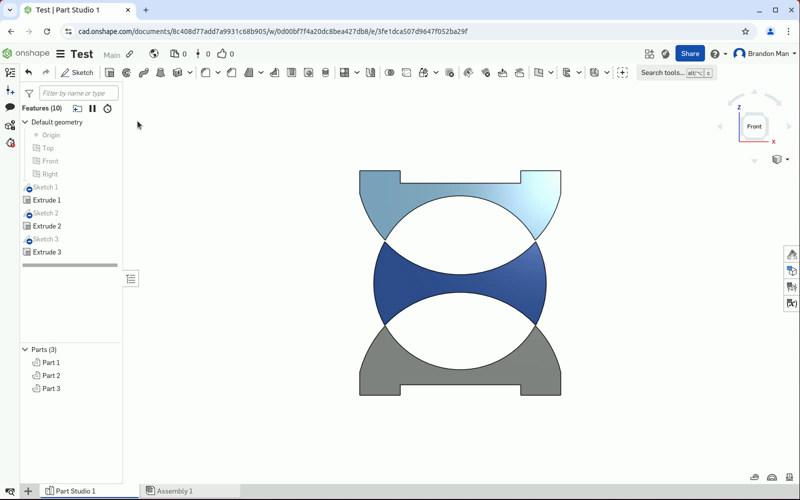
key(shift+h)
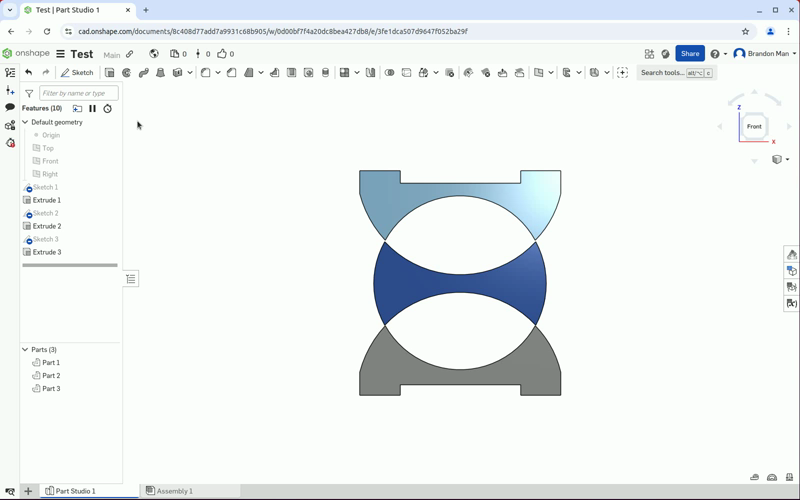
key(shift+h)
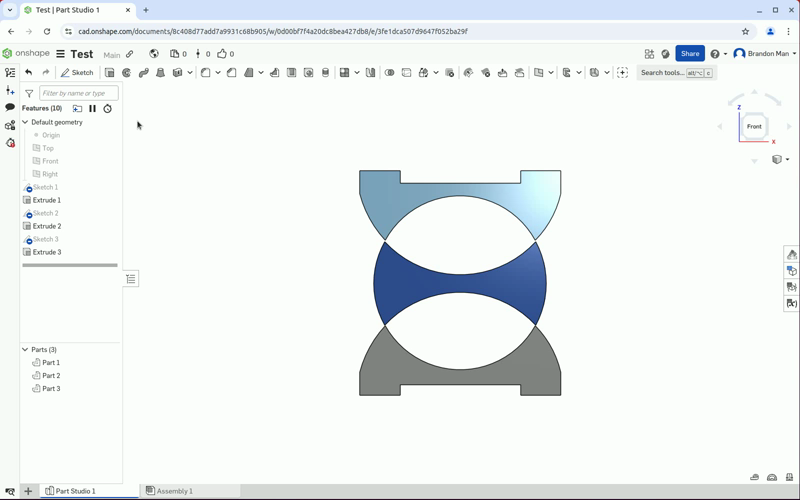
mouse_move(73, 189)
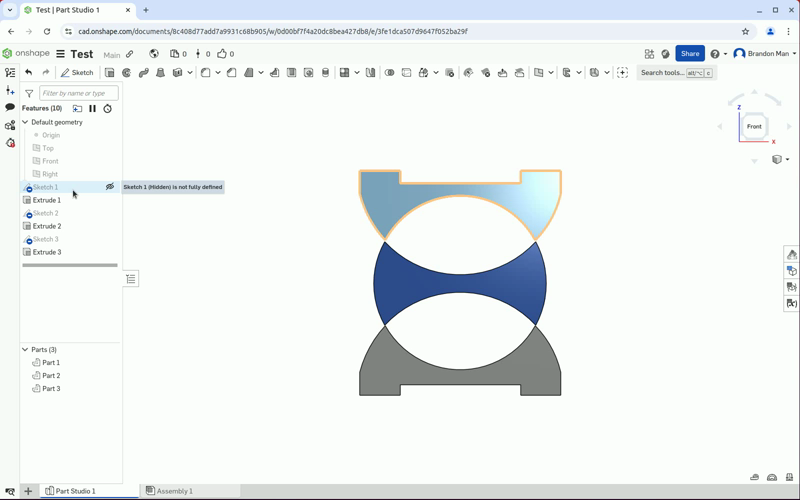
click(73, 189)
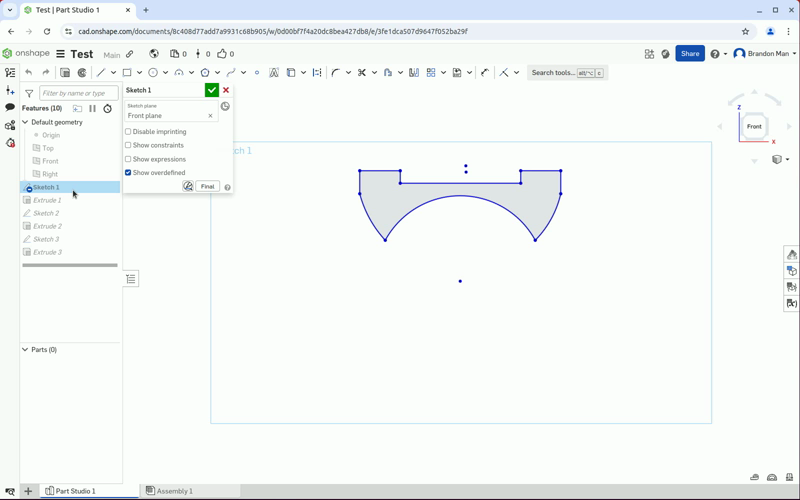
mouse_move(229, 92)
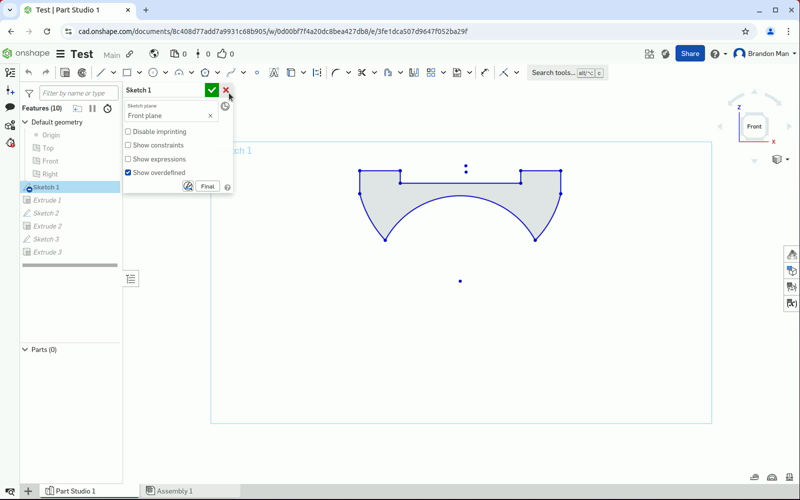
click(229, 92)
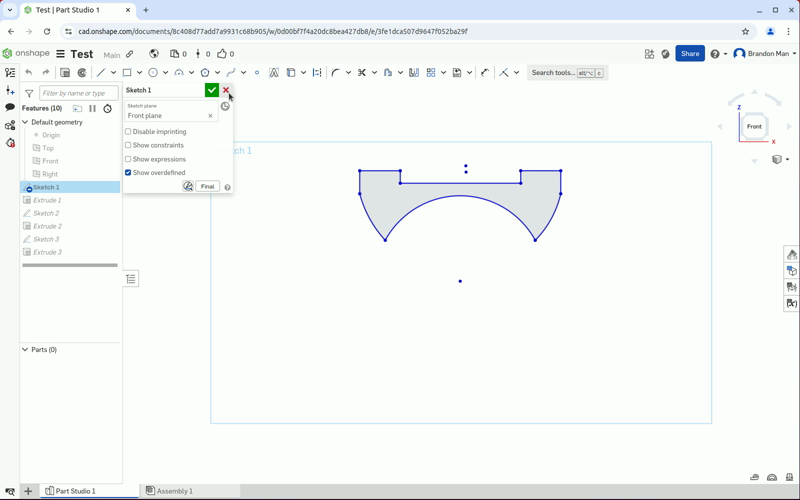
key(shift+s)
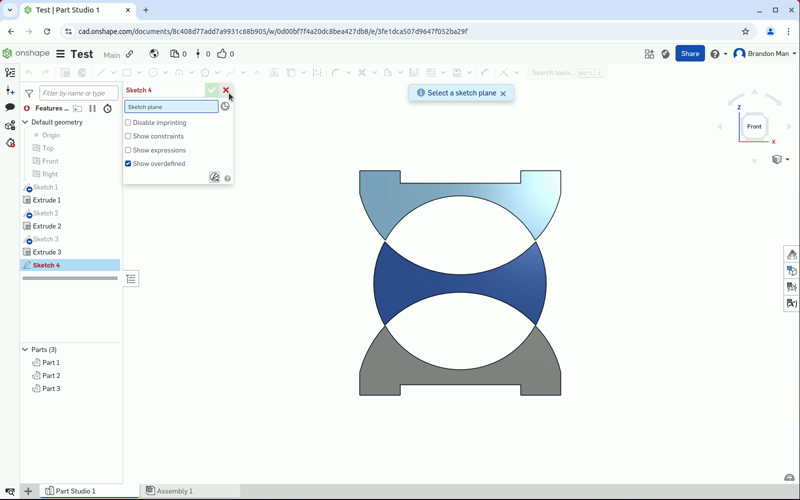
mouse_move(73, 163)
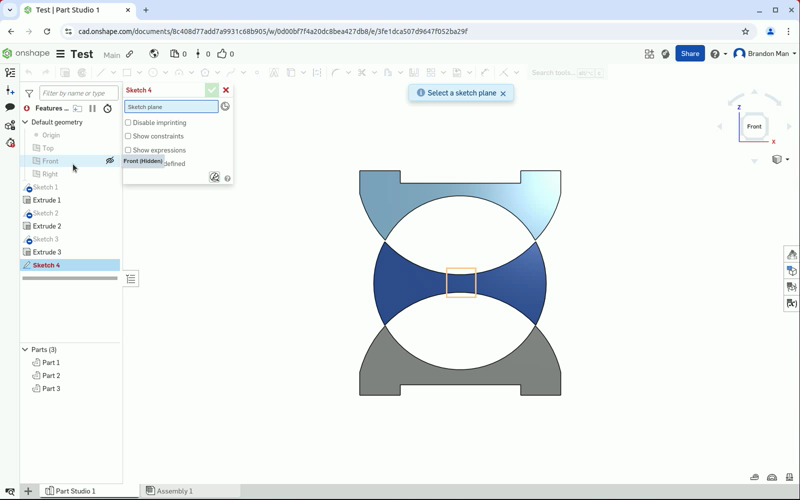
click(73, 163)
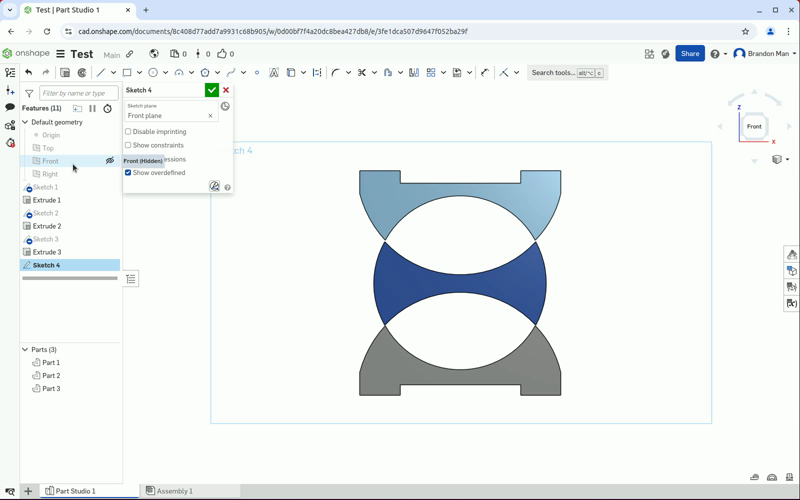
mouse_move(73, 352)
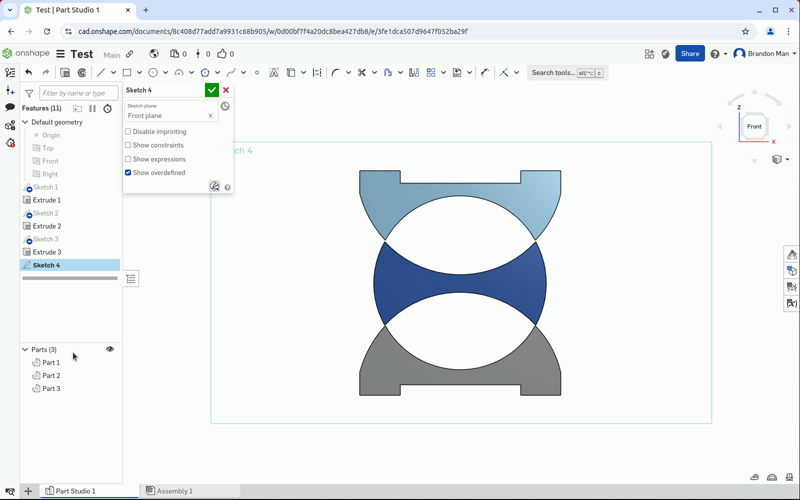
key(y)
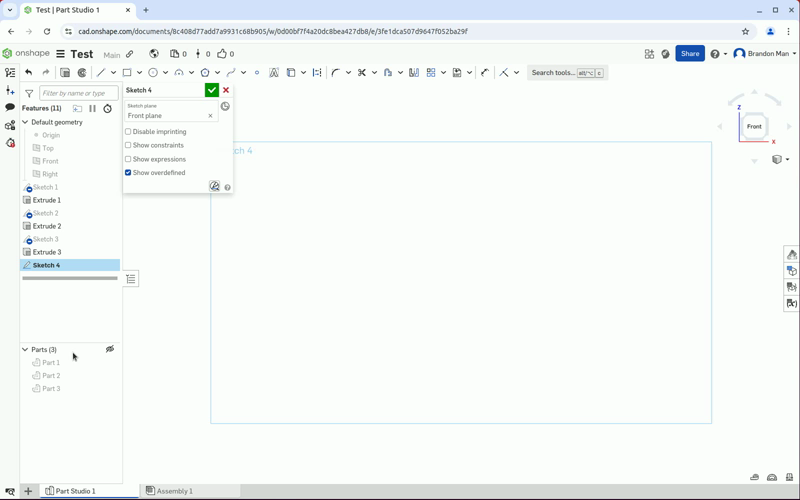
key(a)
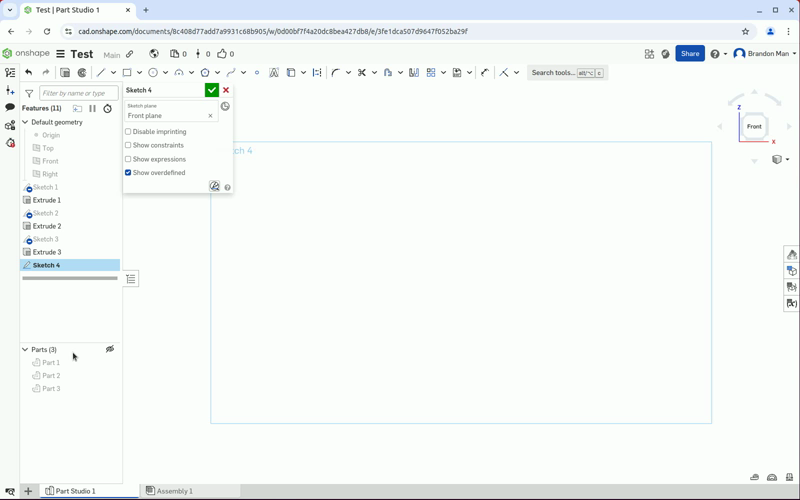
key_down(shift)
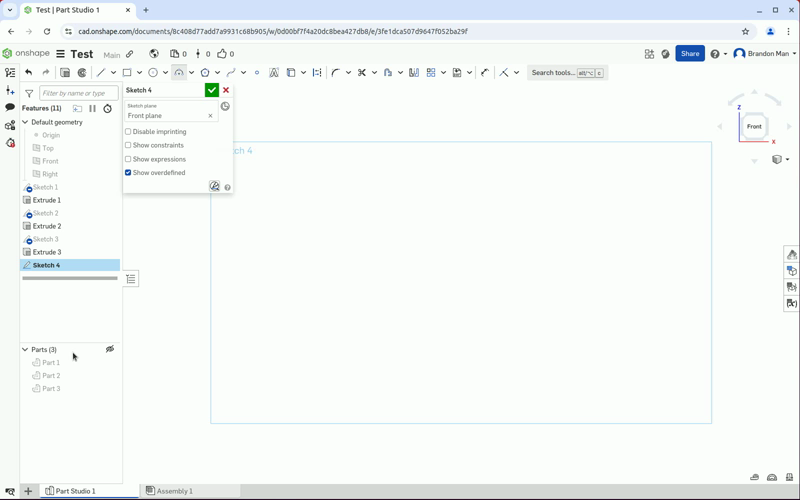
mouse_move(384, 240)
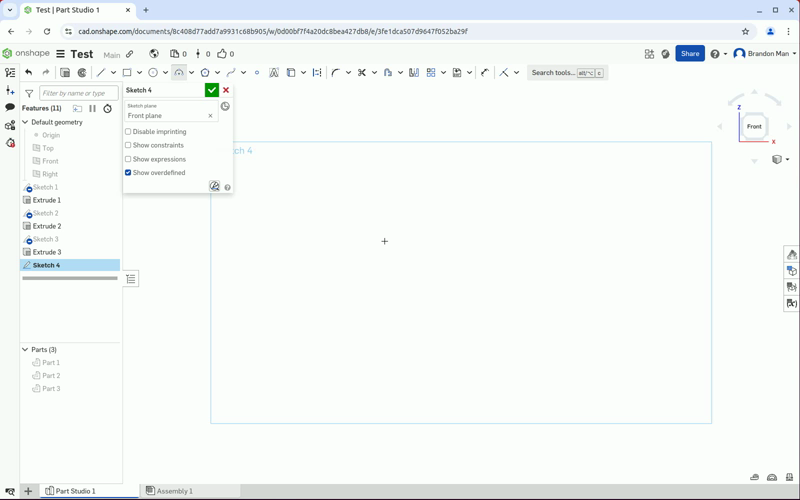
click(384, 240)
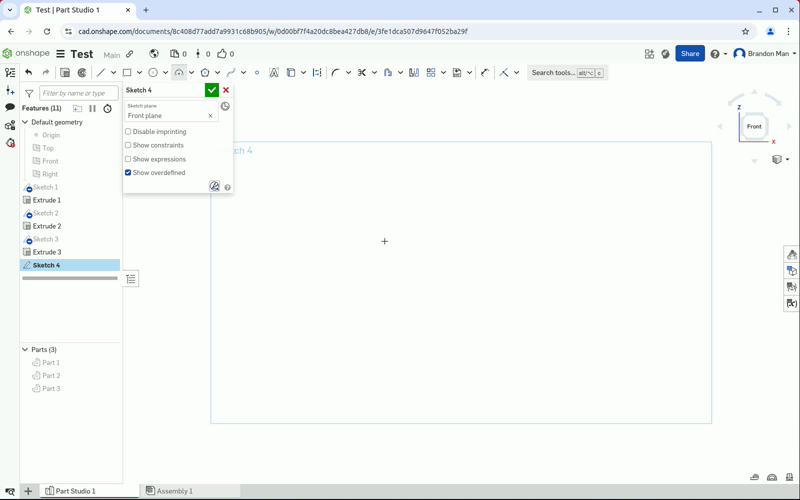
key_up(shift)
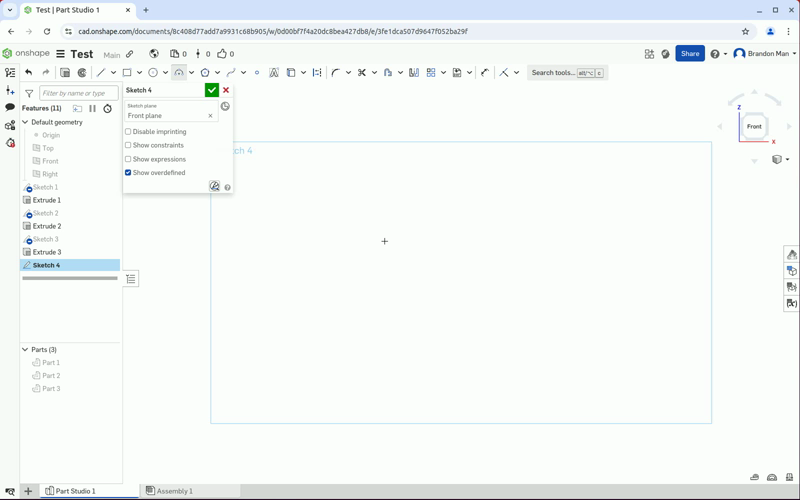
key_down(shift)
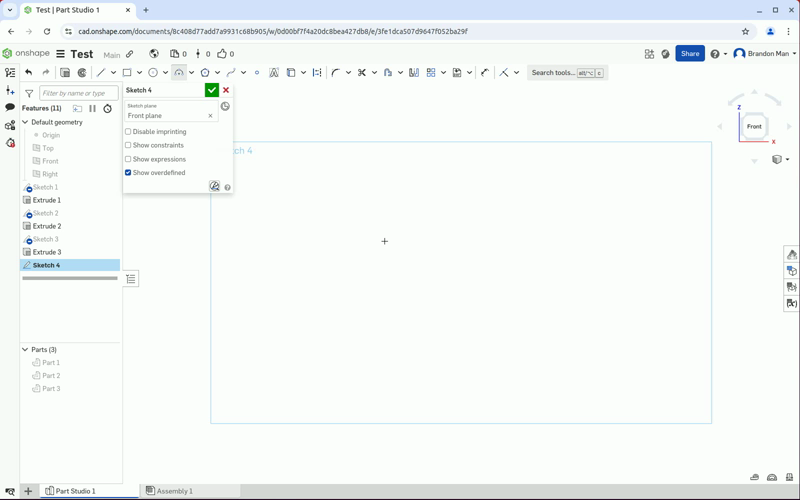
mouse_move(535, 240)
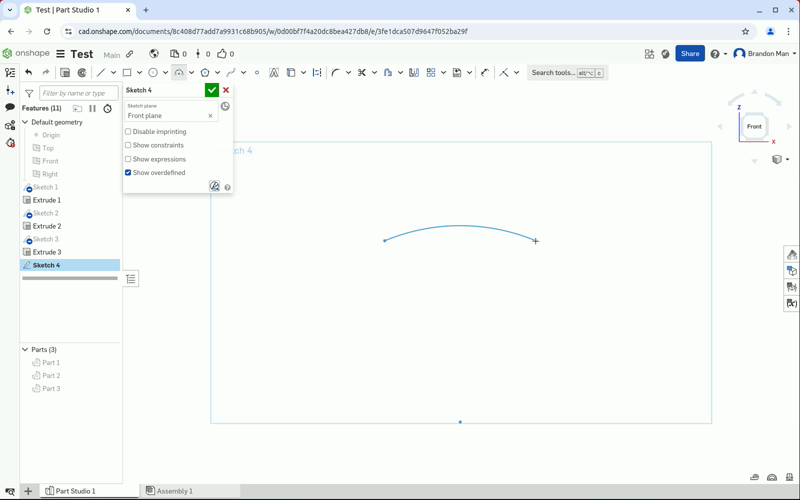
click(535, 240)
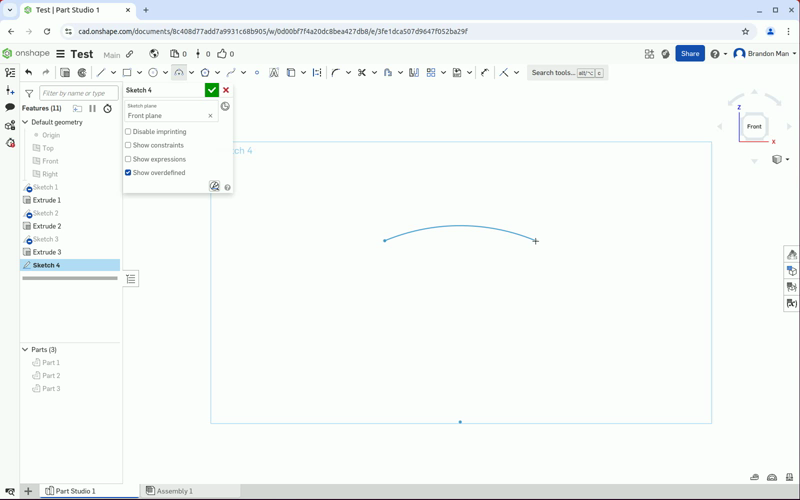
mouse_move(459, 273)
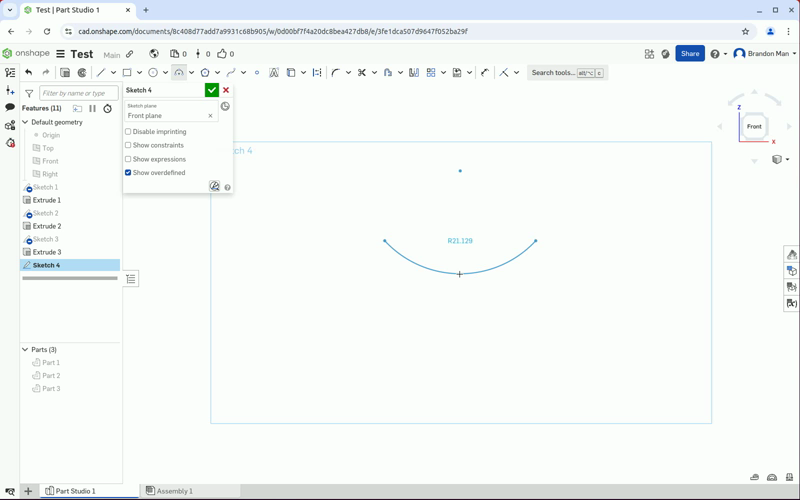
click(459, 273)
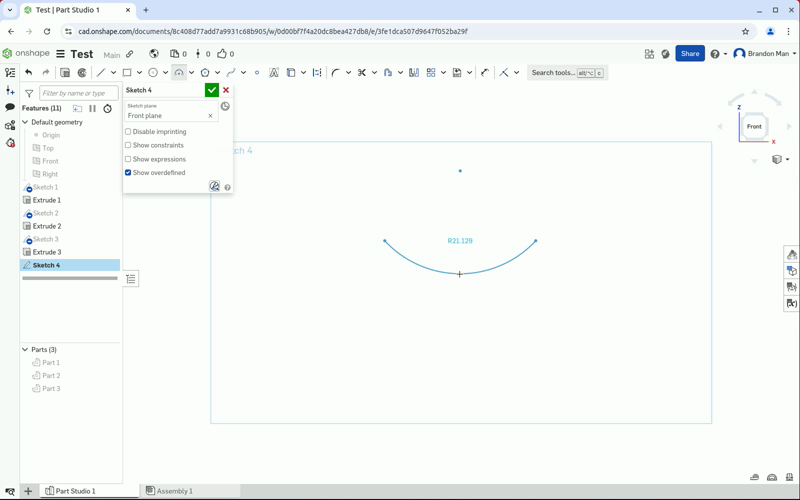
key_up(shift)
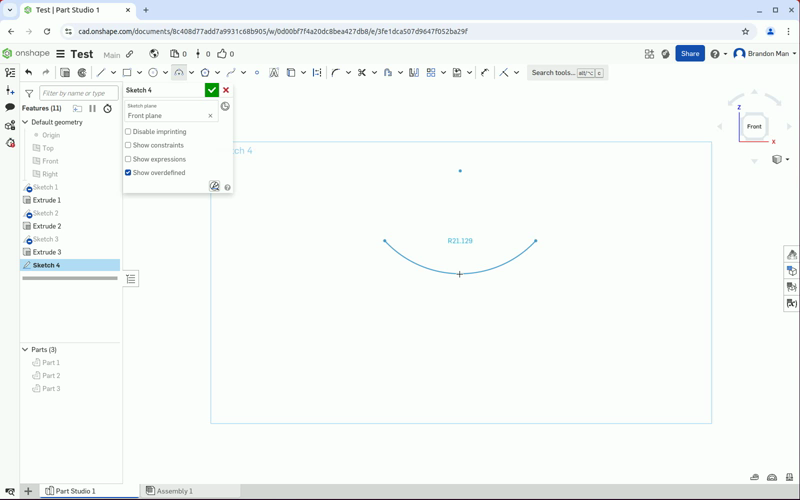
mouse_move(535, 240)
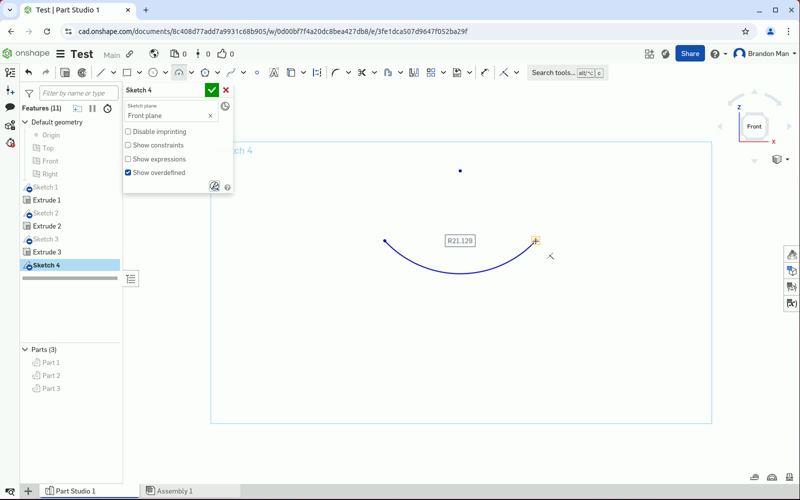
click(535, 240)
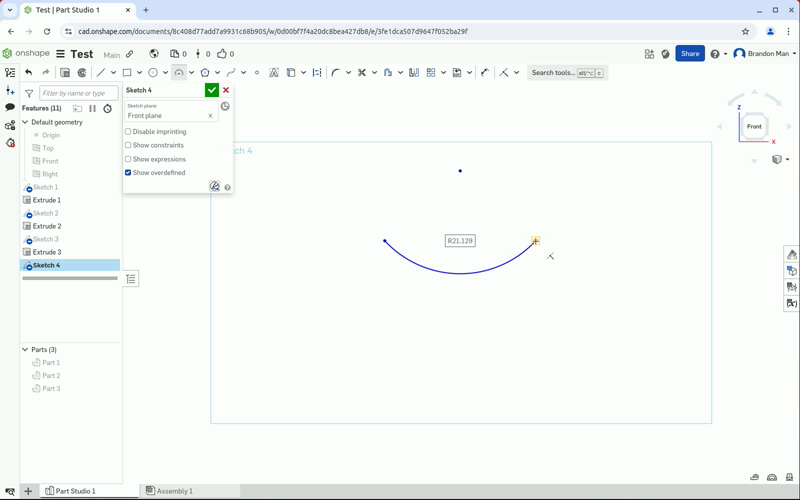
mouse_move(384, 240)
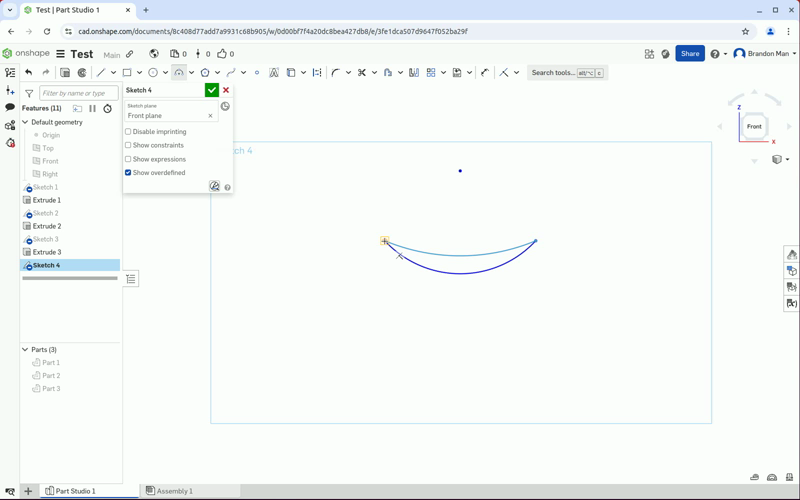
click(384, 240)
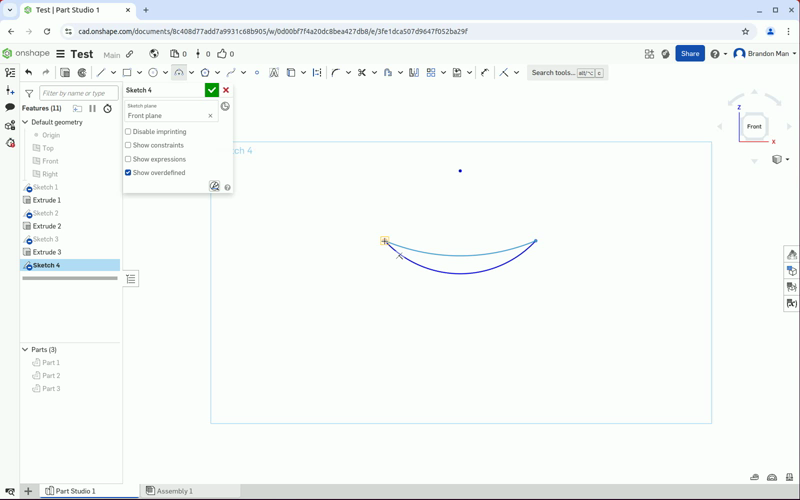
key_down(shift)
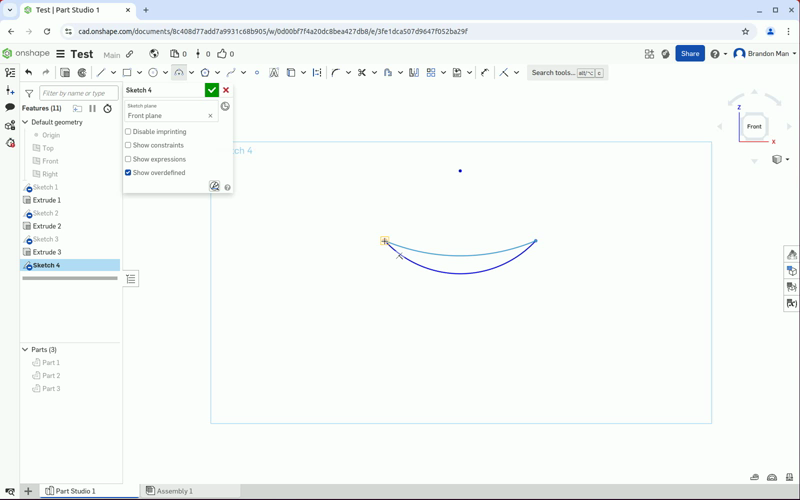
mouse_move(459, 196)
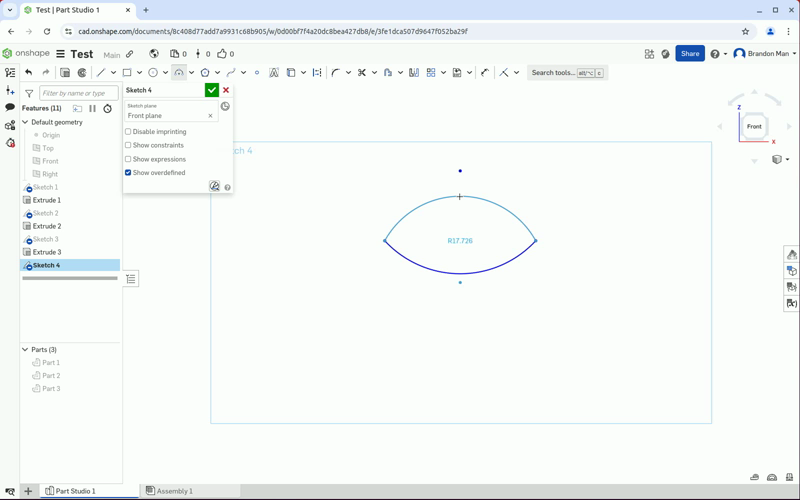
click(459, 196)
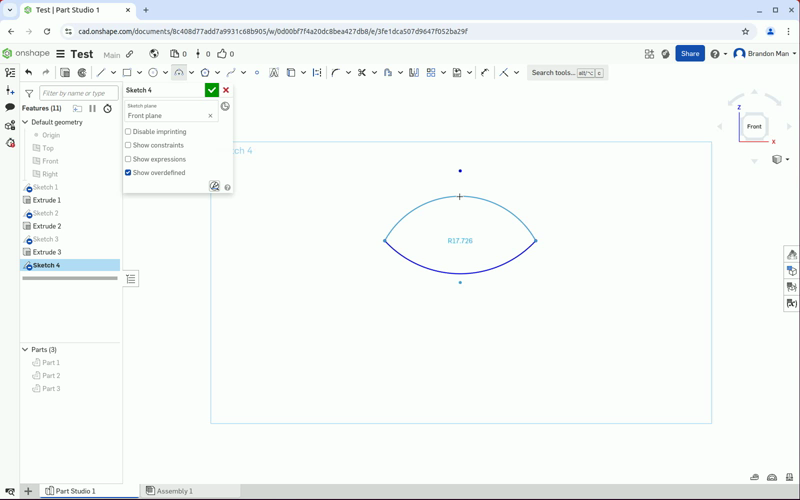
key_up(shift)
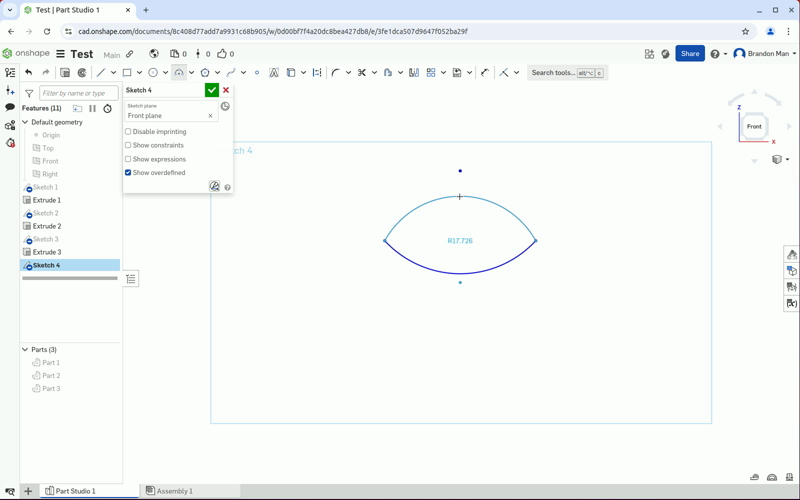
key(esc)
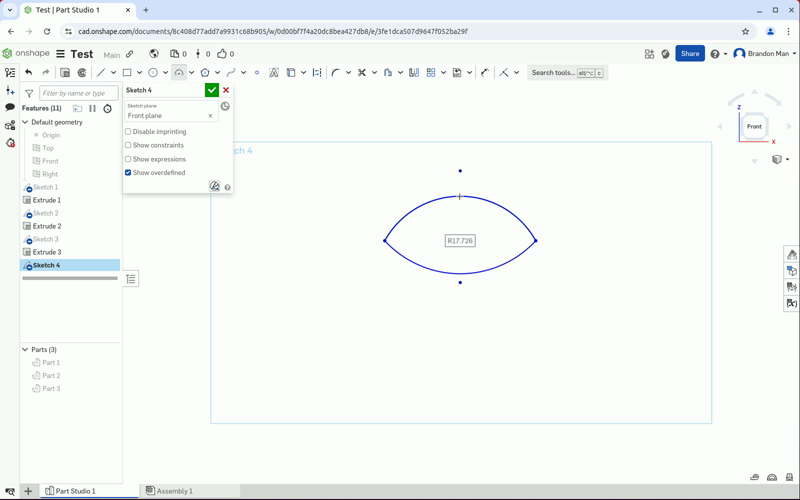
mouse_move(425, 223)
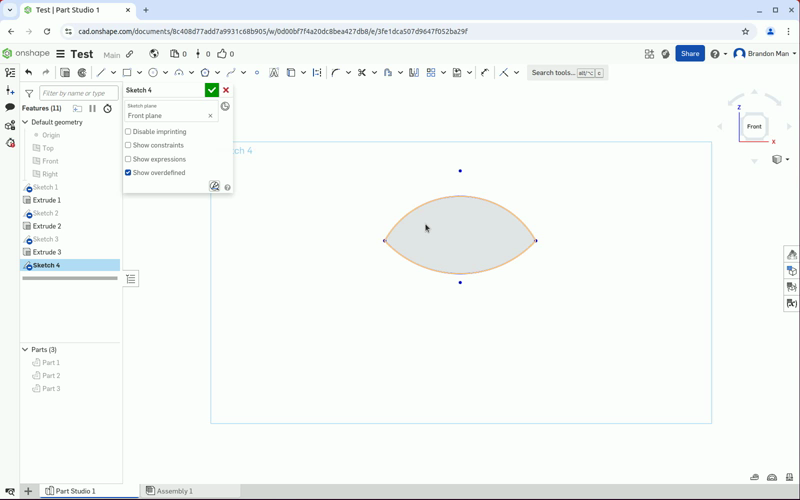
click(425, 223)
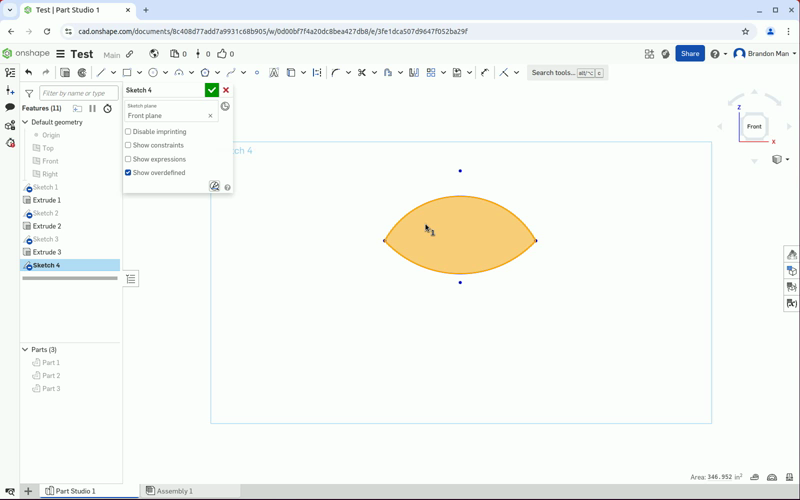
mouse_move(73, 352)
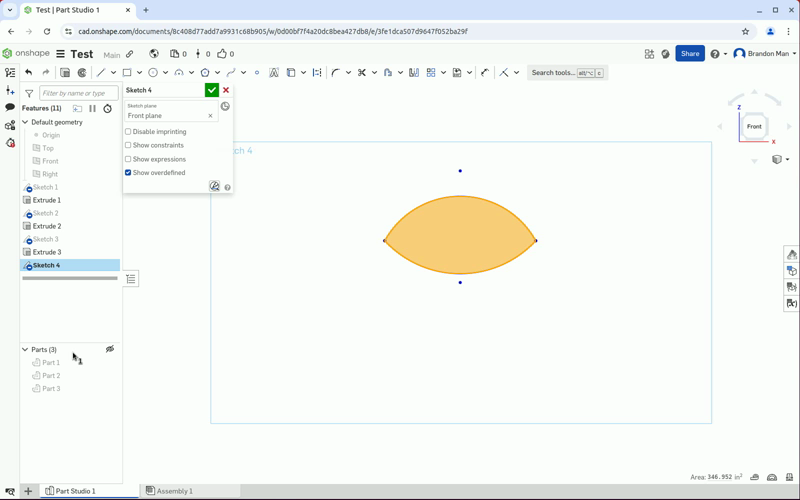
key(shift+y)
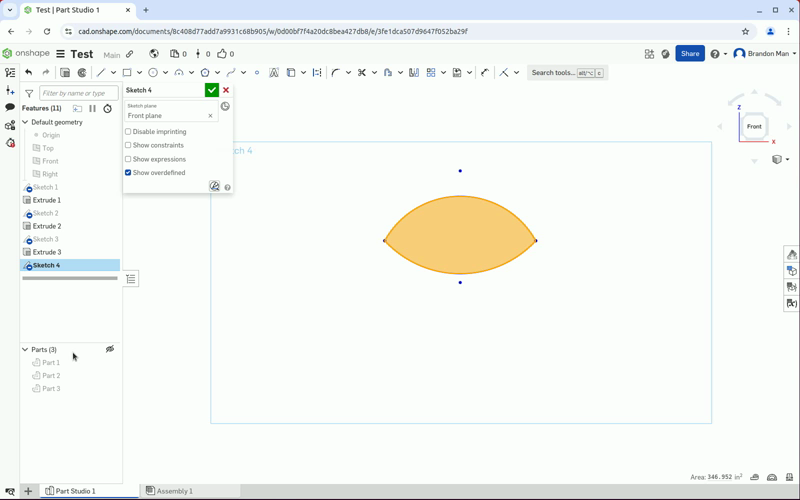
key(shift+e)
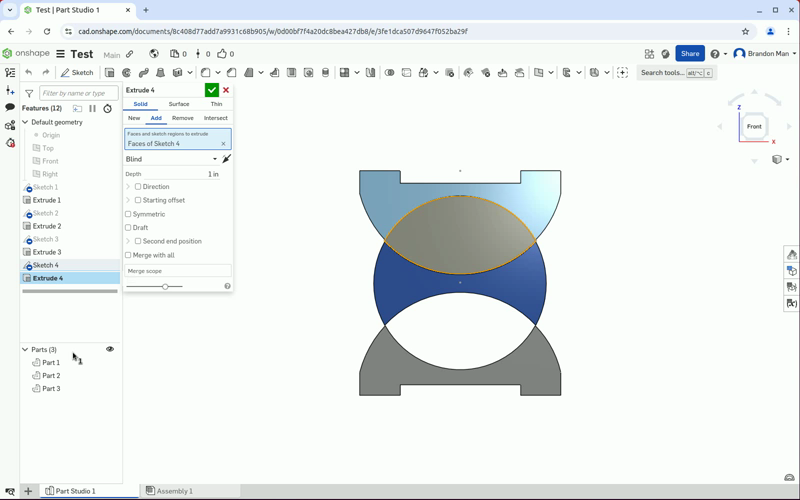
mouse_move(143, 106)
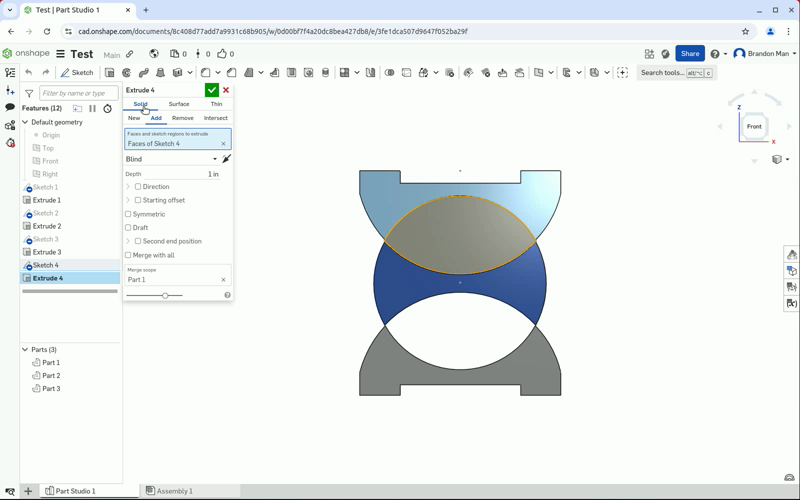
click(143, 106)
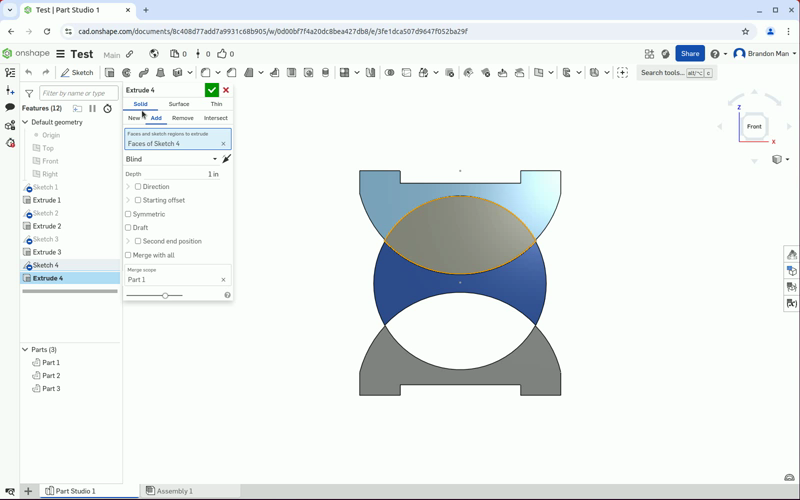
mouse_move(137, 120)
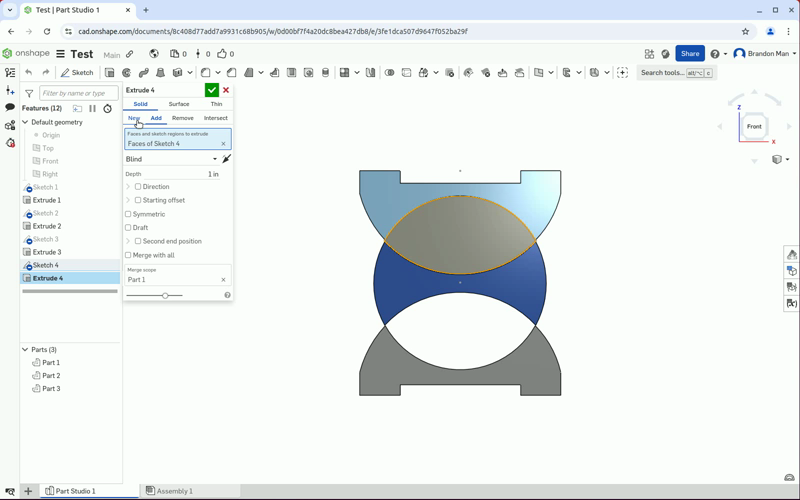
click(137, 120)
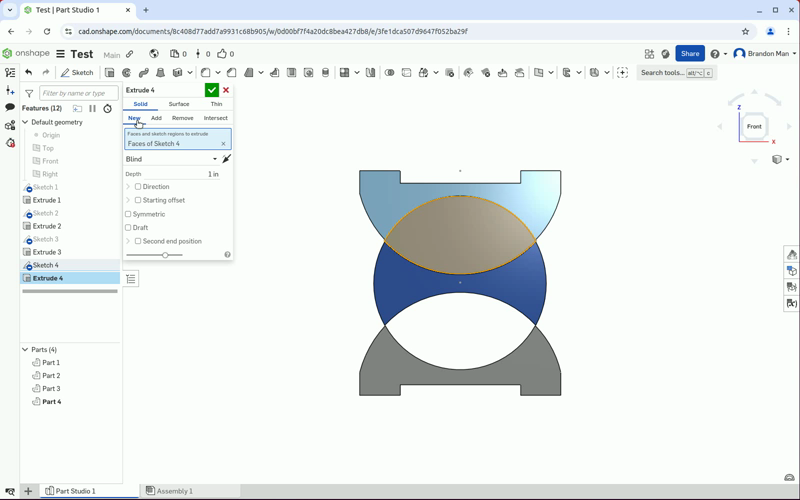
key(tab, 4)
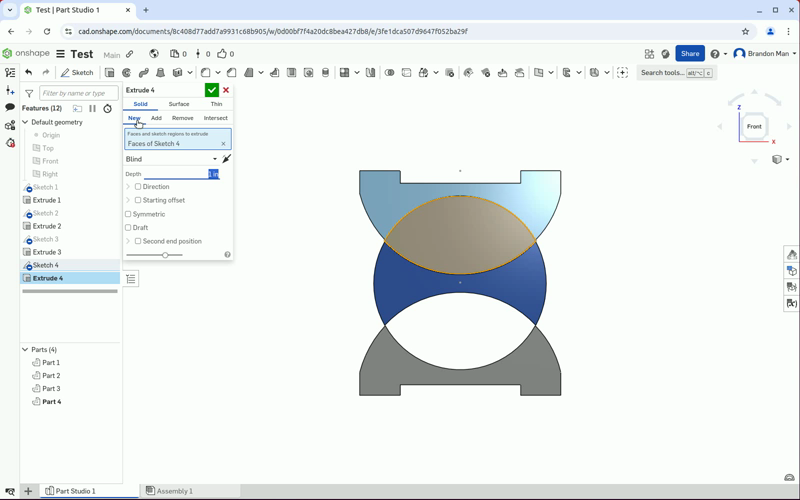
text(2.407)
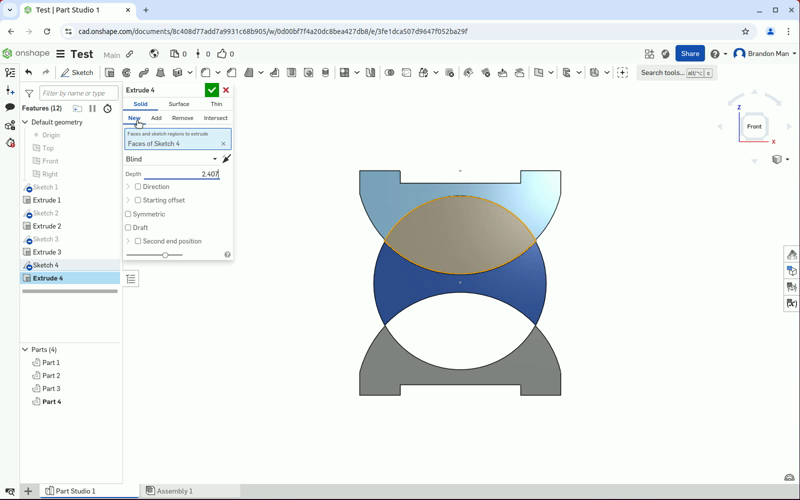
key(enter)
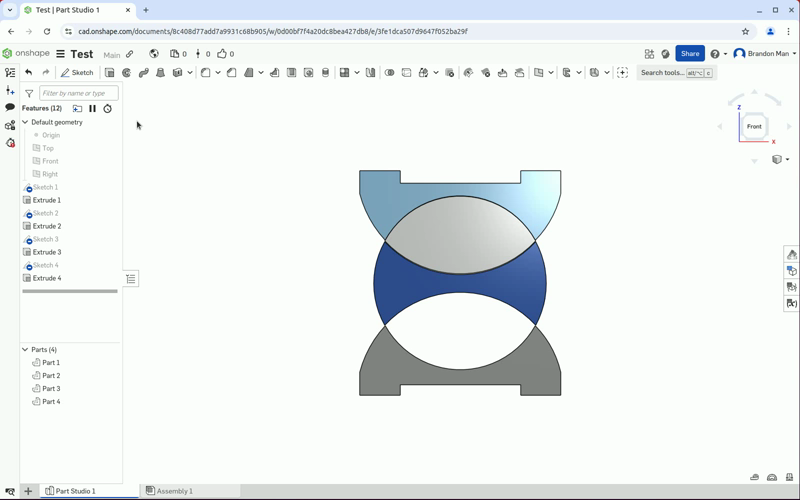
key(shift+h)
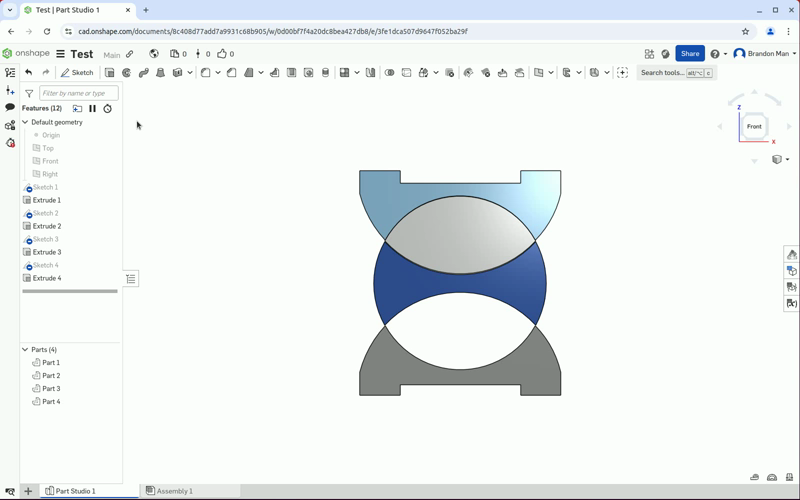
key(shift+h)
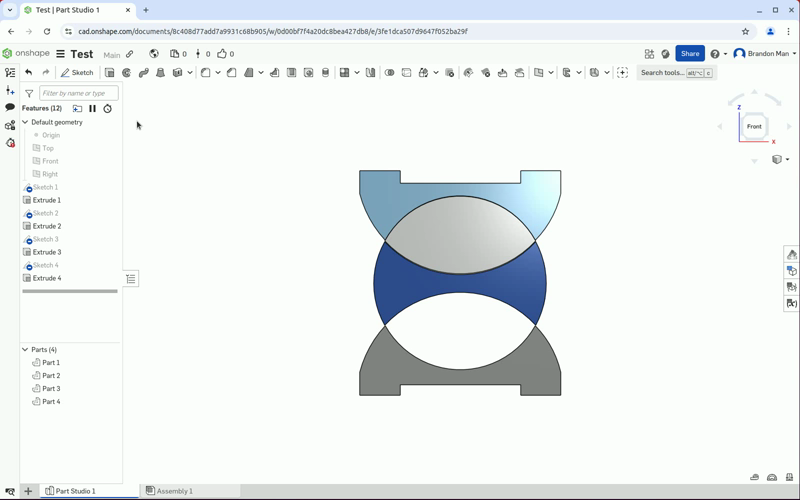
mouse_move(73, 189)
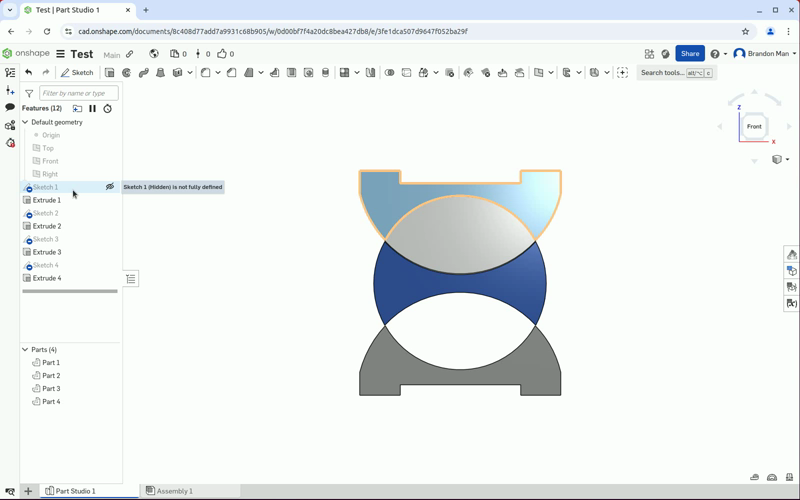
click(73, 189)
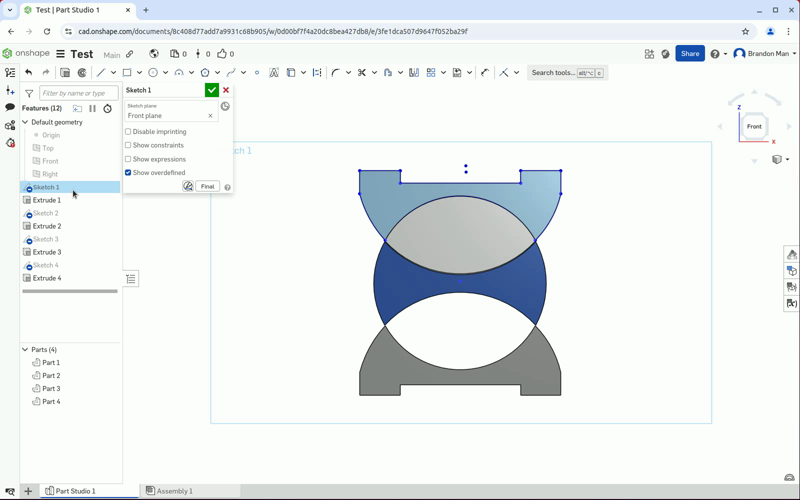
mouse_move(229, 92)
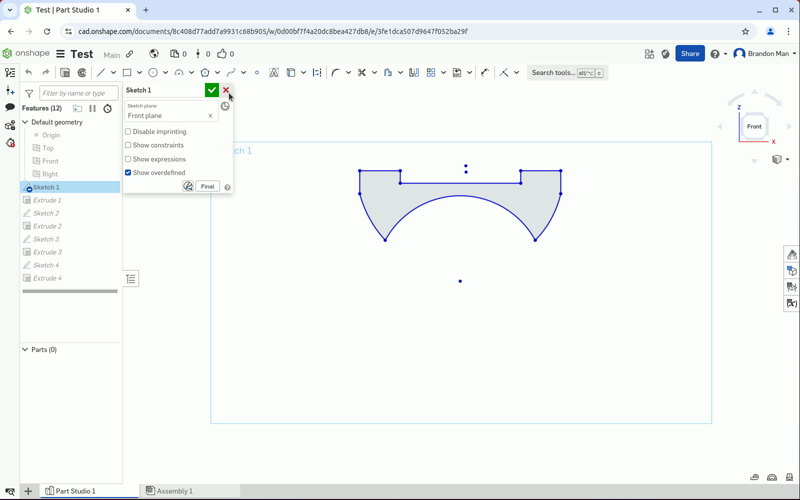
click(229, 92)
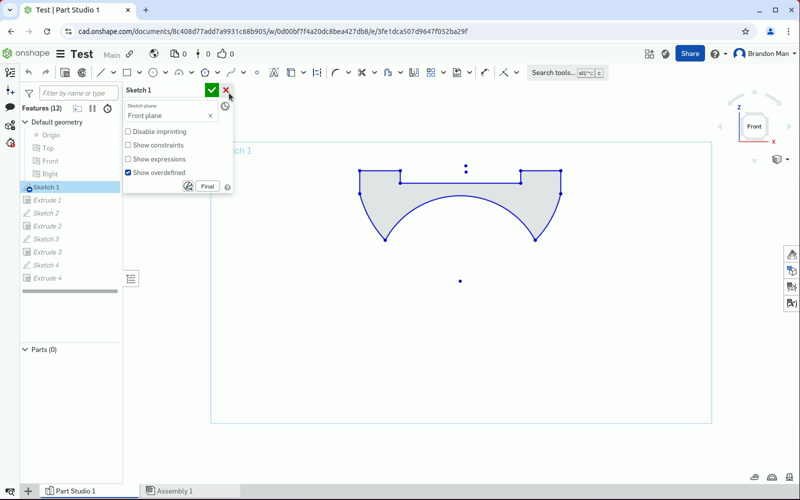
key(shift+s)
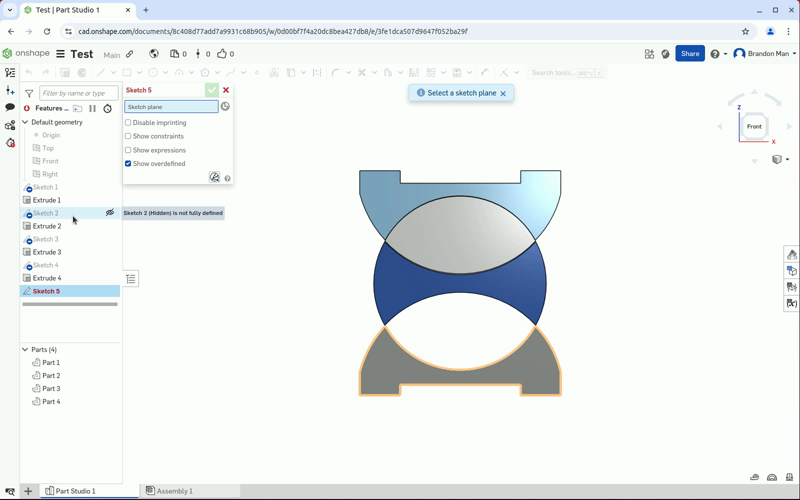
scroll(3)
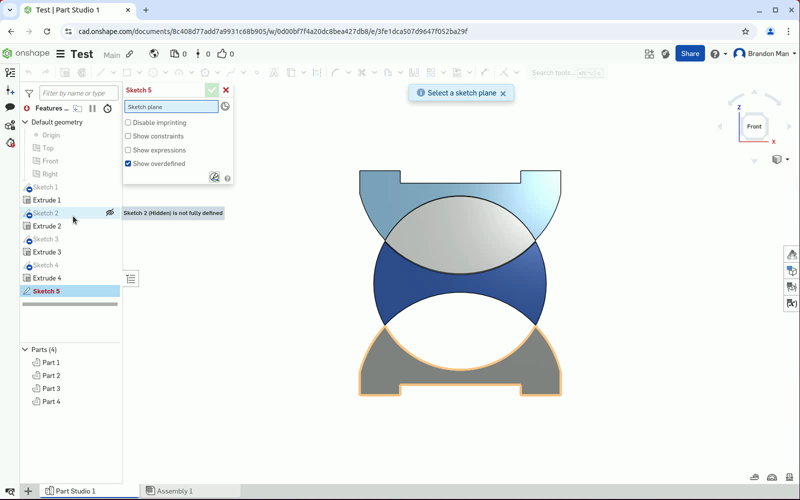
mouse_move(73, 163)
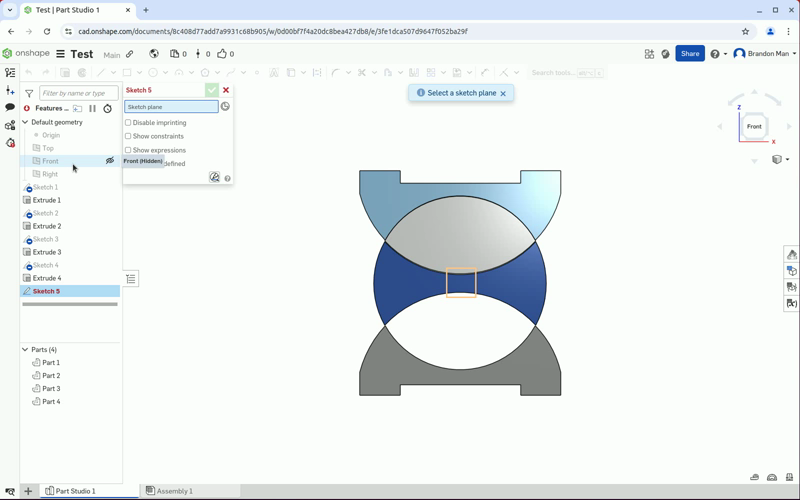
click(73, 163)
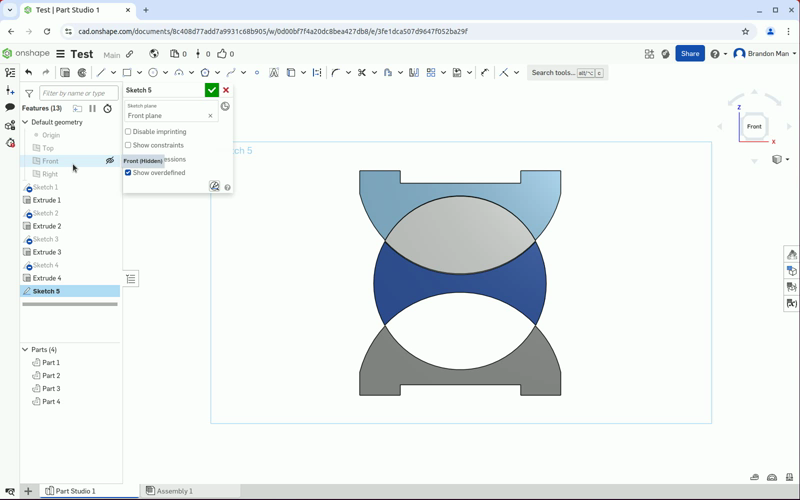
mouse_move(73, 352)
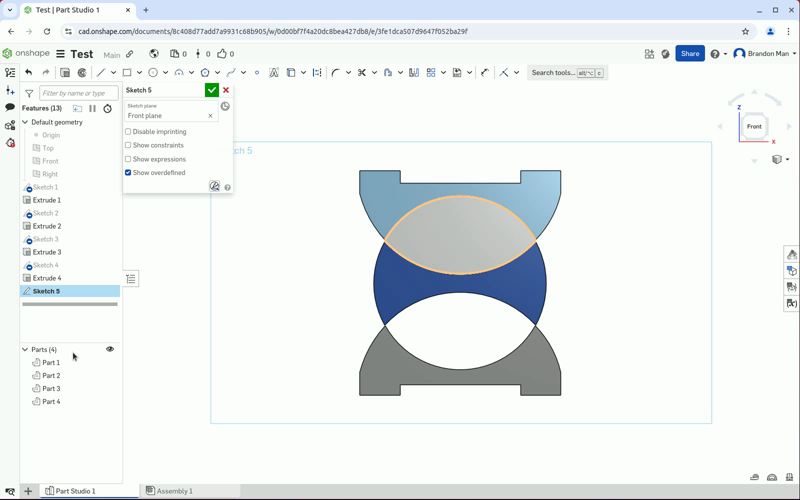
key(y)
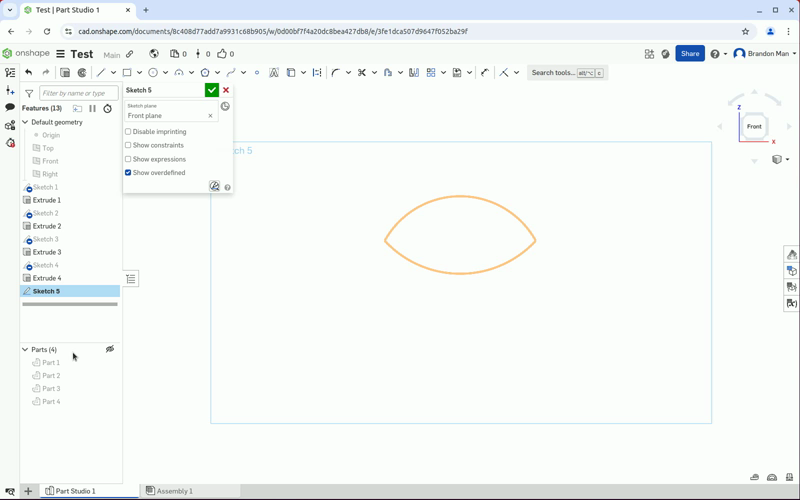
key(a)
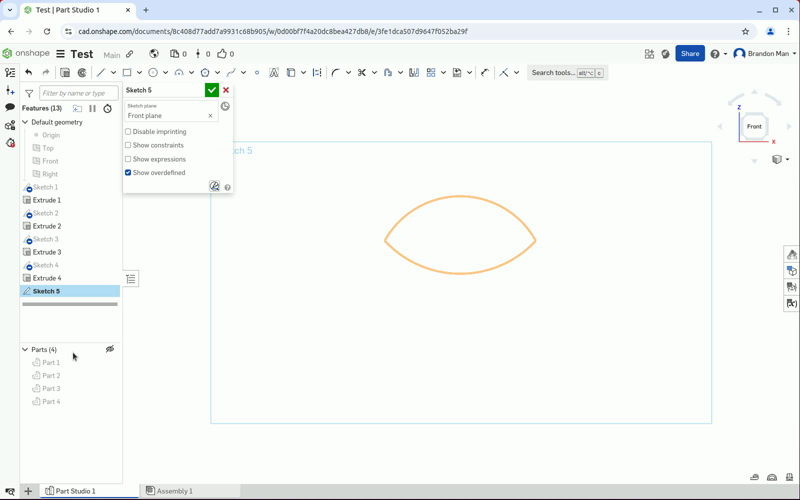
key_down(shift)
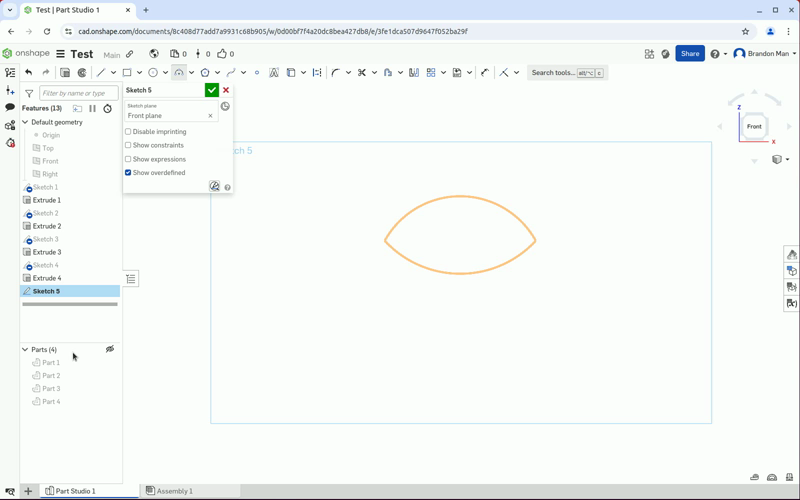
mouse_move(384, 325)
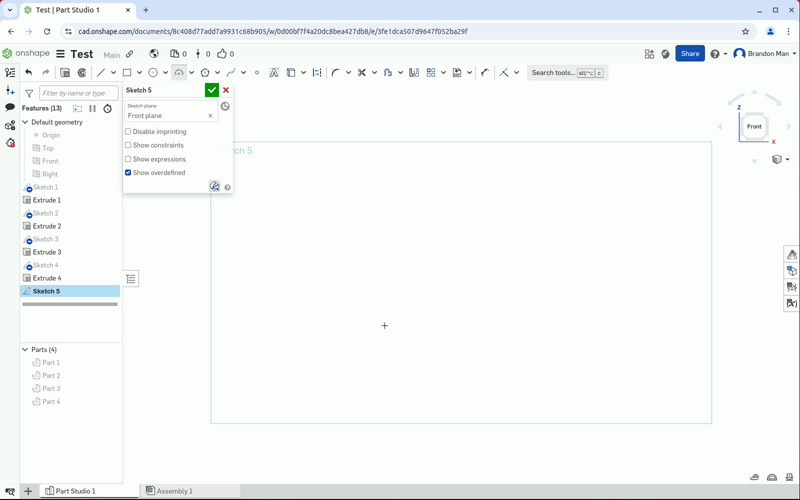
click(384, 325)
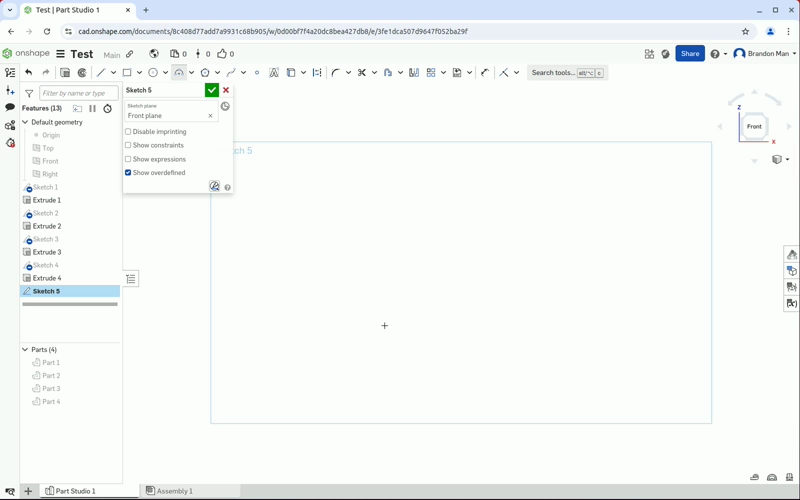
key_up(shift)
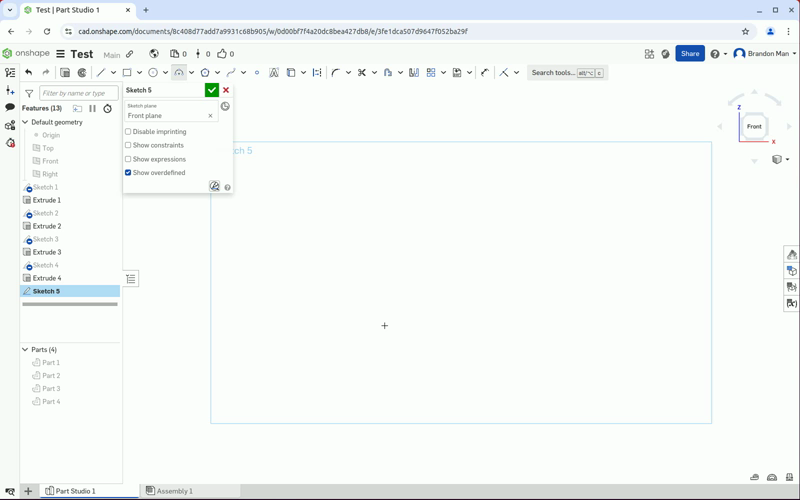
key_down(shift)
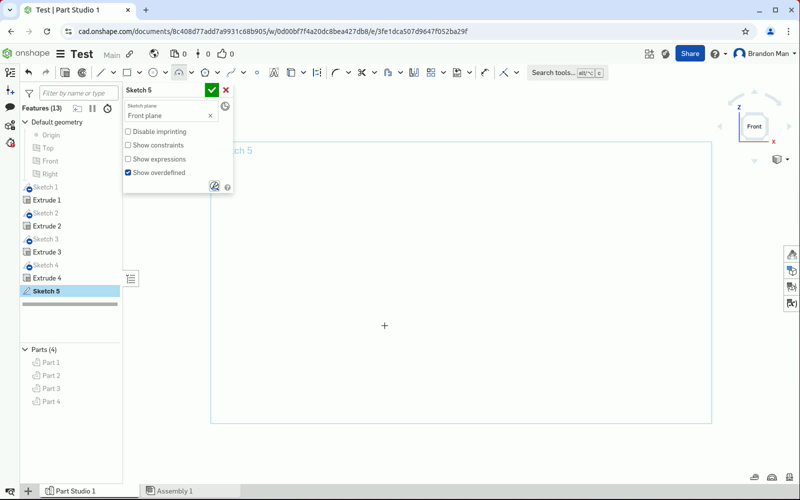
mouse_move(535, 325)
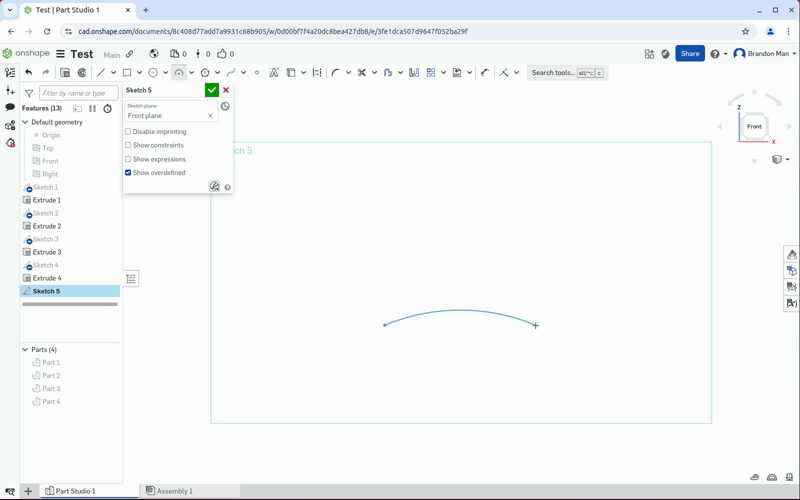
click(535, 325)
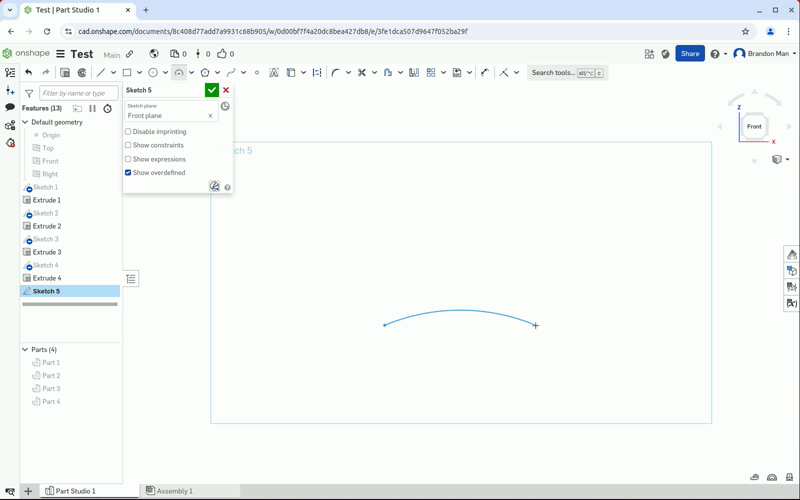
mouse_move(459, 369)
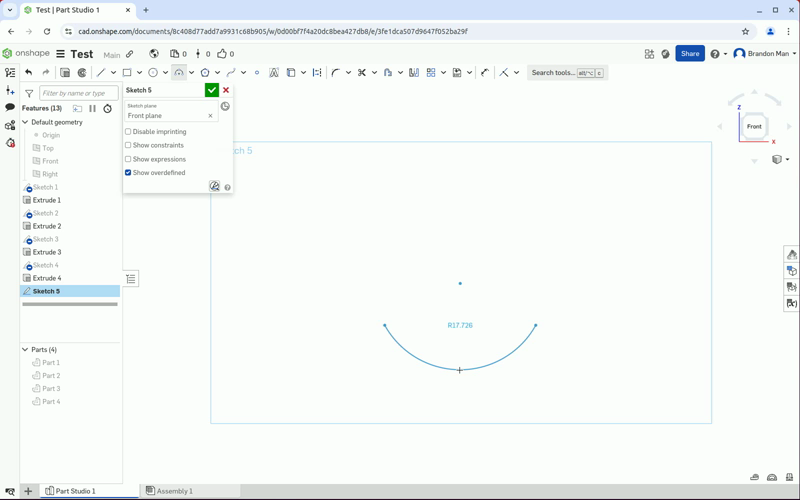
click(459, 369)
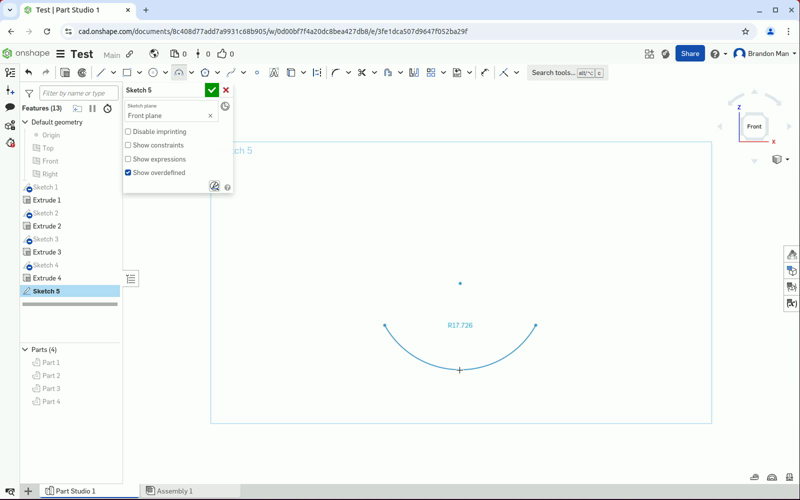
key_up(shift)
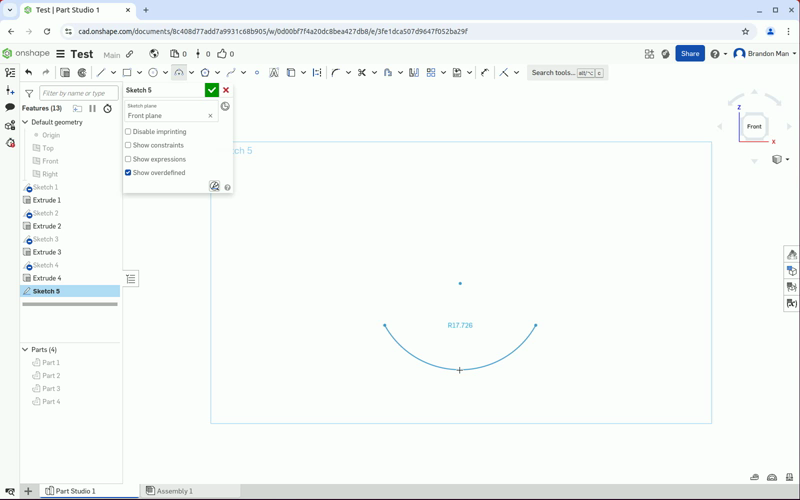
mouse_move(535, 325)
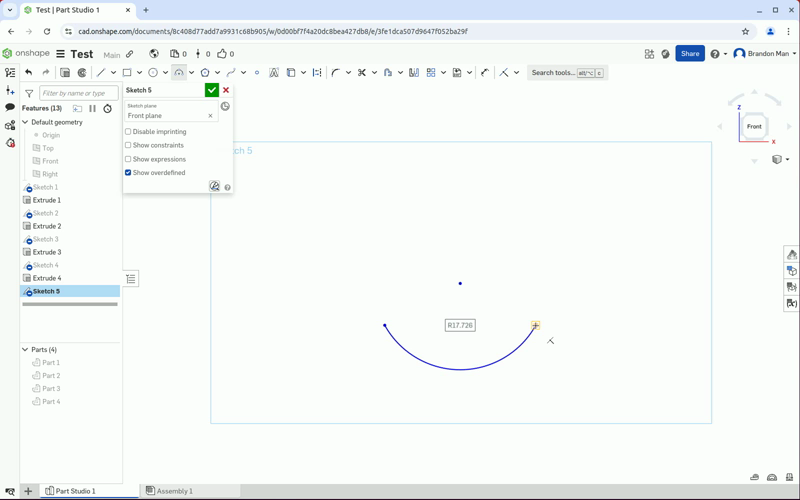
click(535, 325)
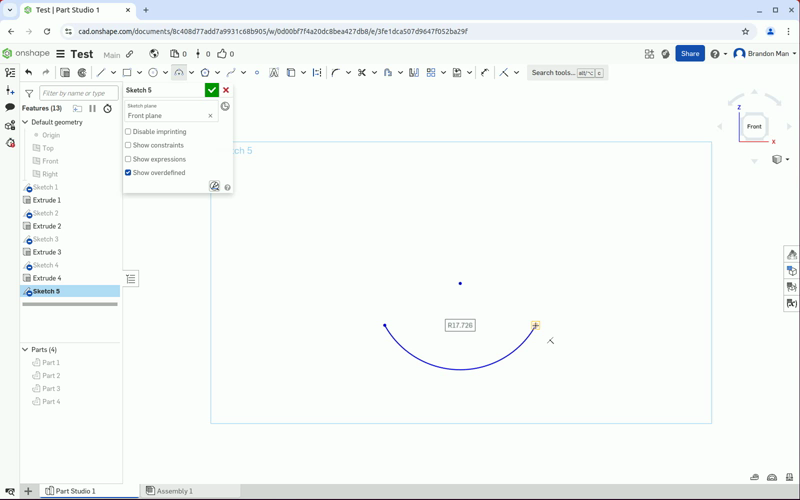
mouse_move(384, 325)
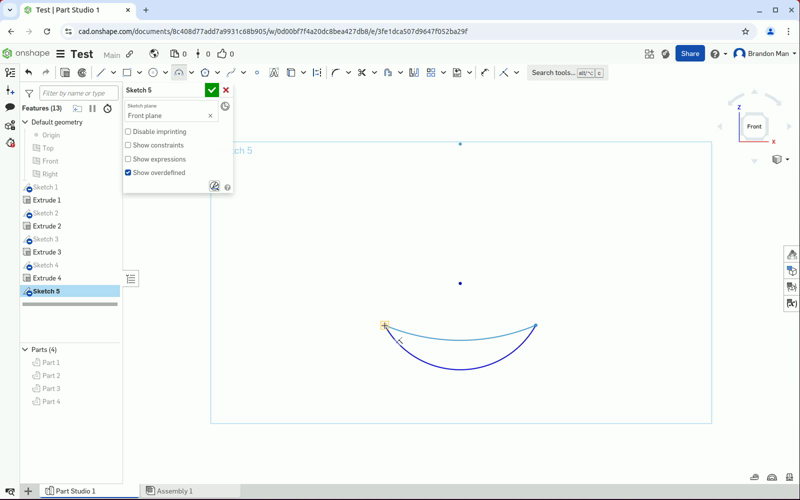
click(384, 325)
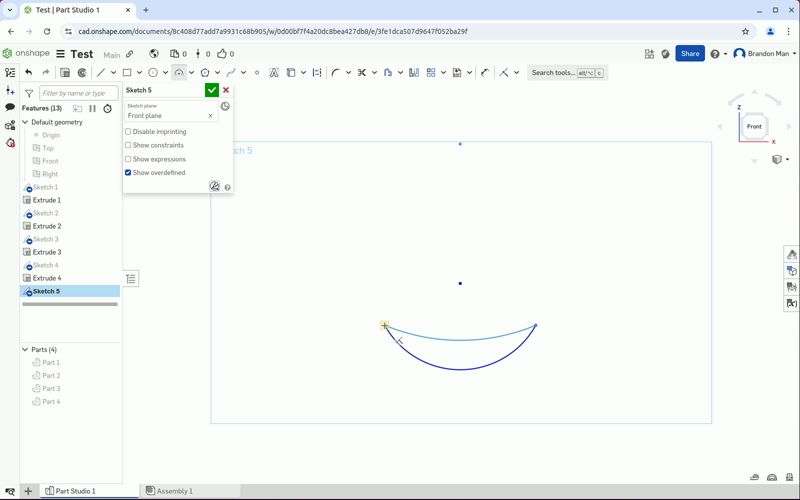
key_down(shift)
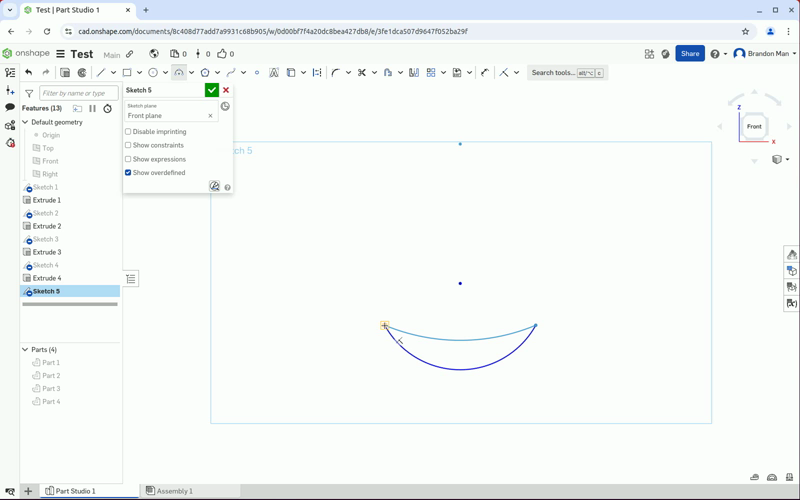
mouse_move(459, 292)
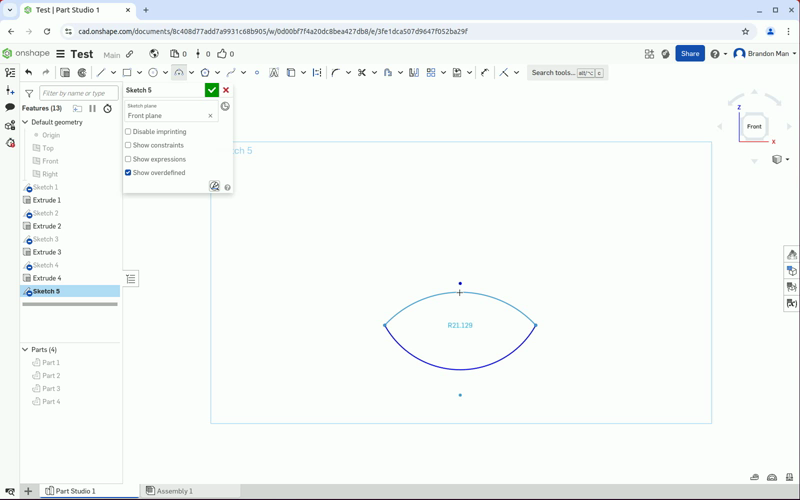
click(459, 292)
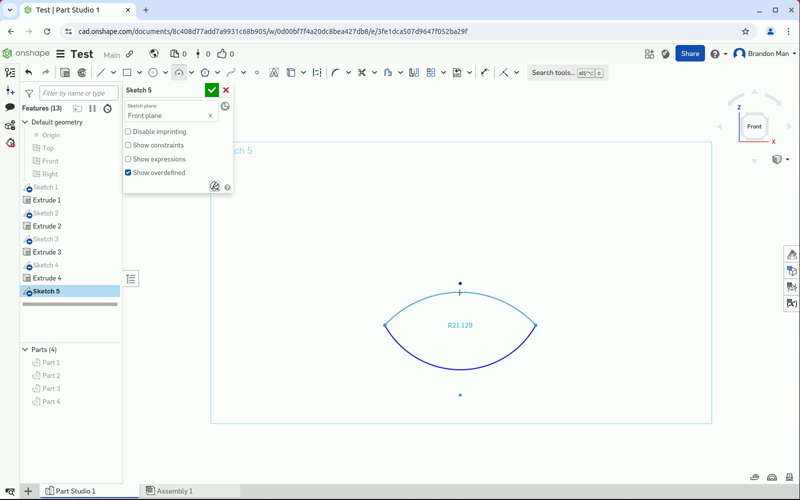
key_up(shift)
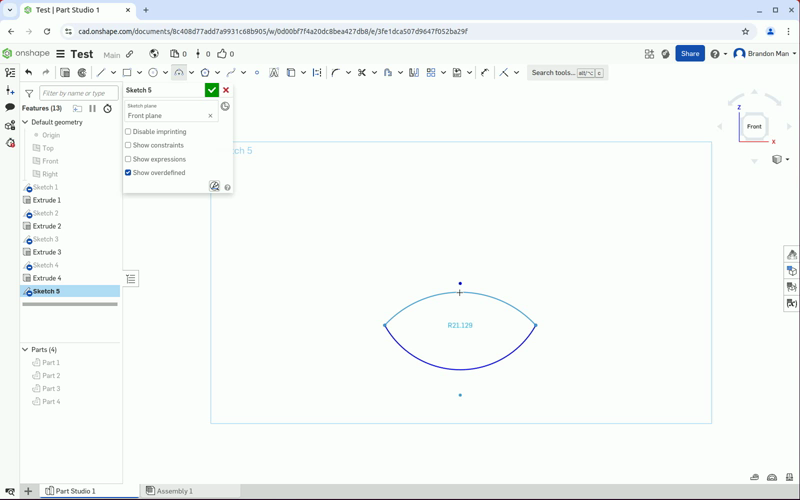
key(esc)
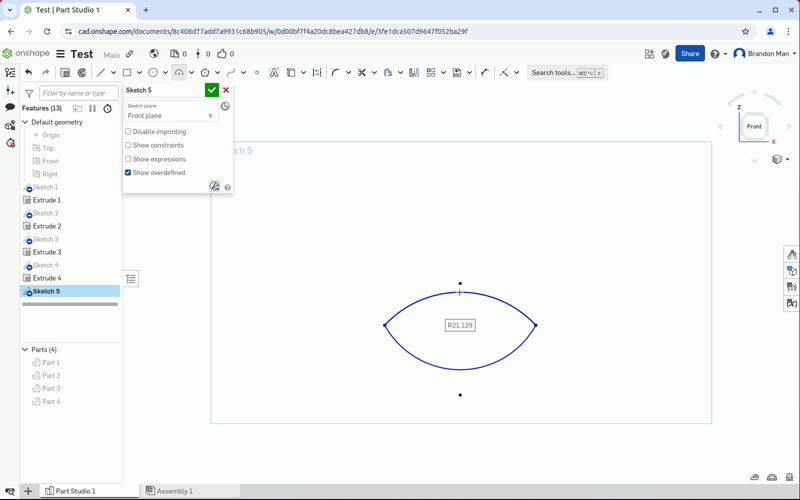
mouse_move(424, 306)
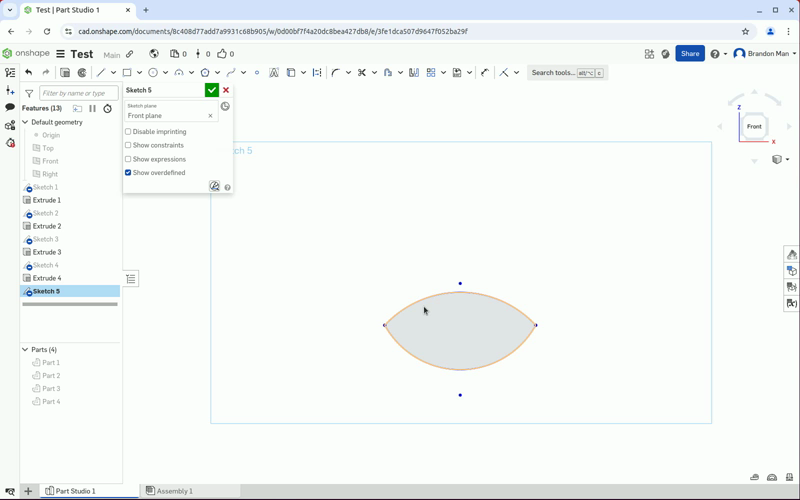
click(424, 306)
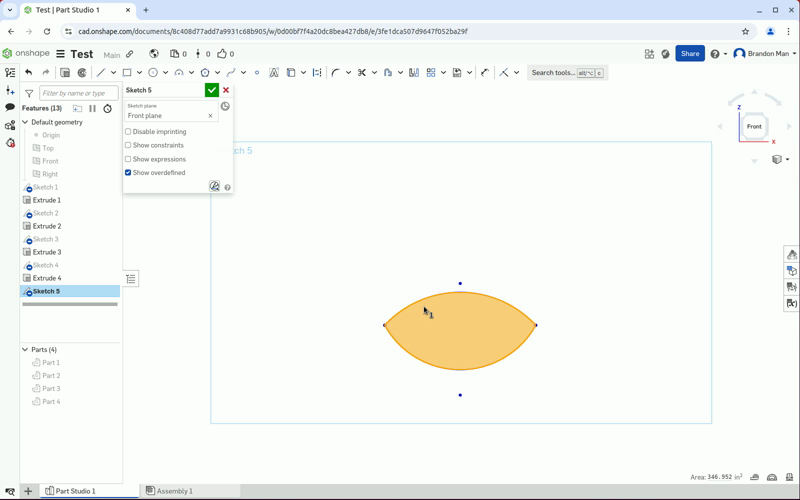
mouse_move(73, 352)
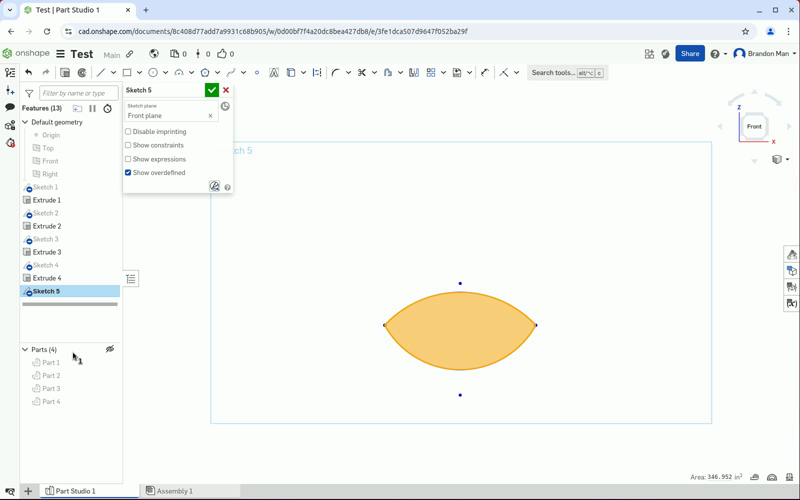
key(shift+y)
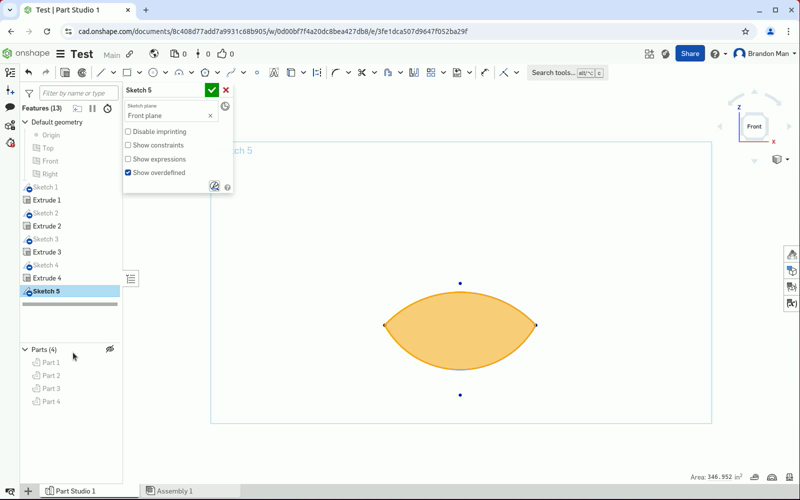
key(shift+e)
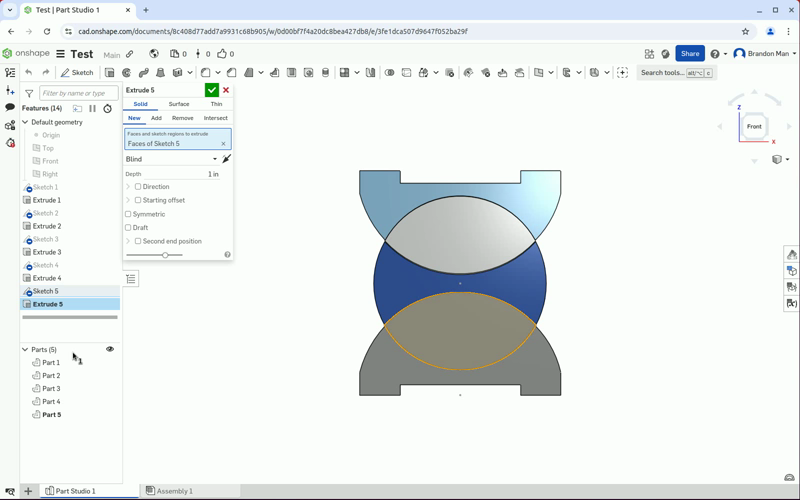
mouse_move(143, 106)
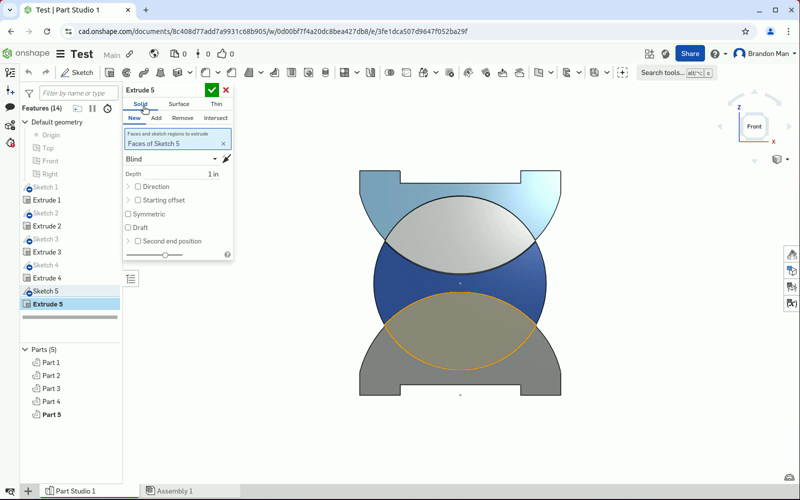
click(143, 106)
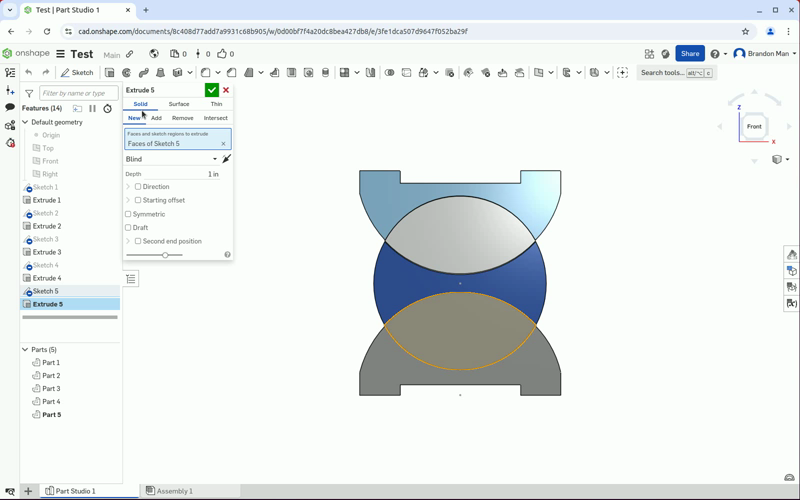
mouse_move(137, 120)
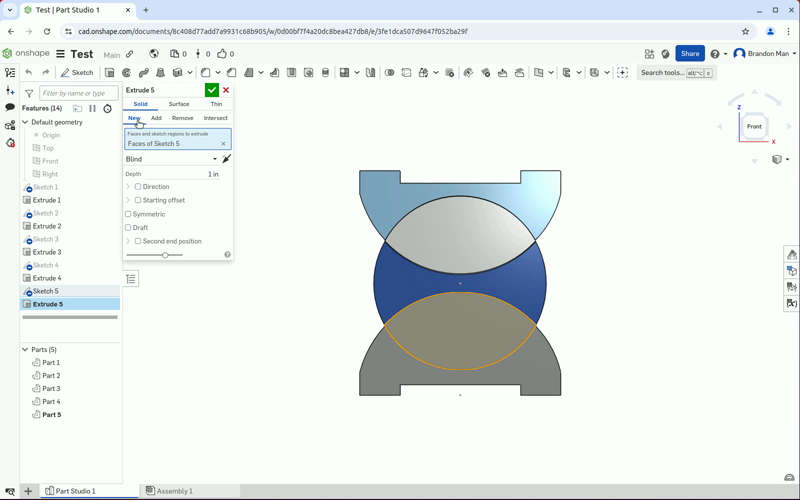
click(137, 120)
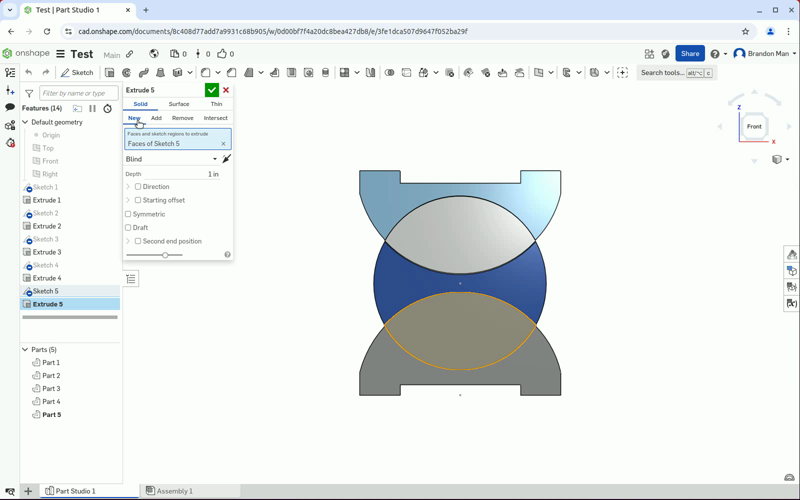
key(tab, 4)
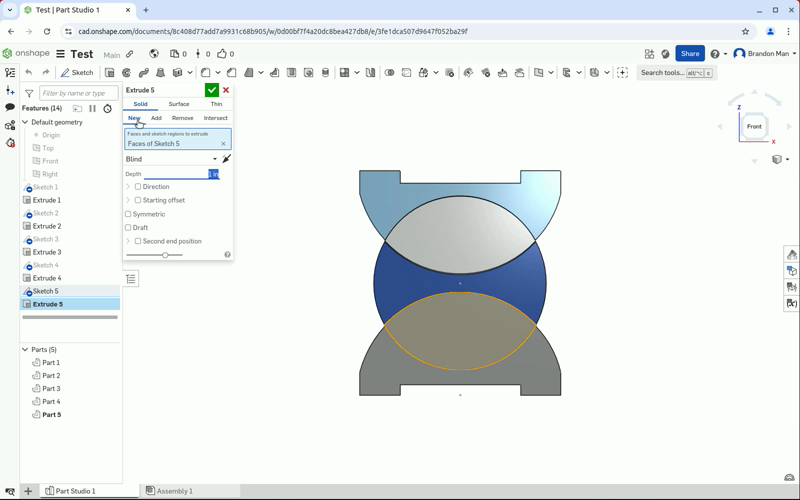
text(2.407)
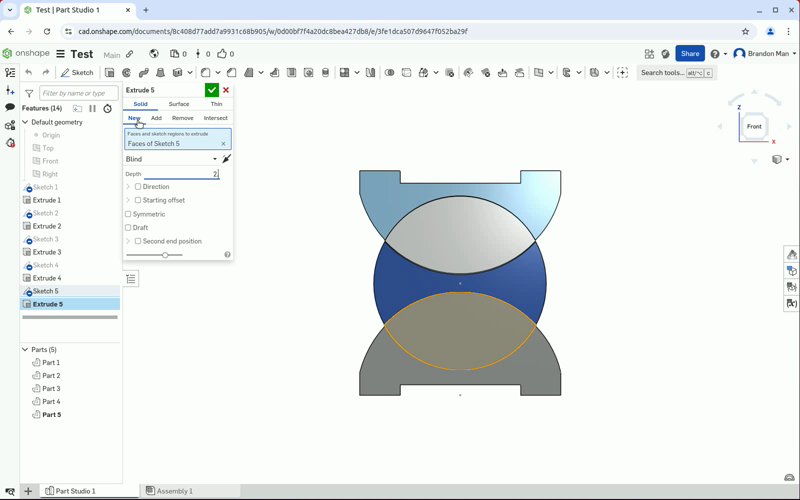
key(enter)
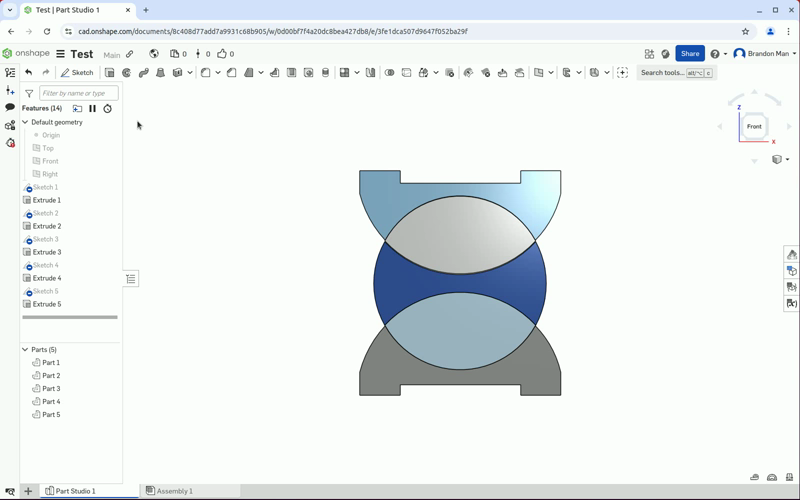
key(shift+h)
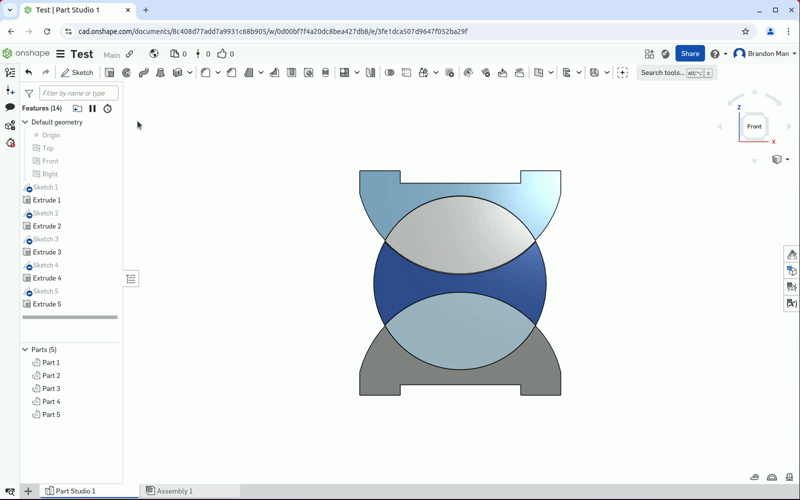
key(shift+h)
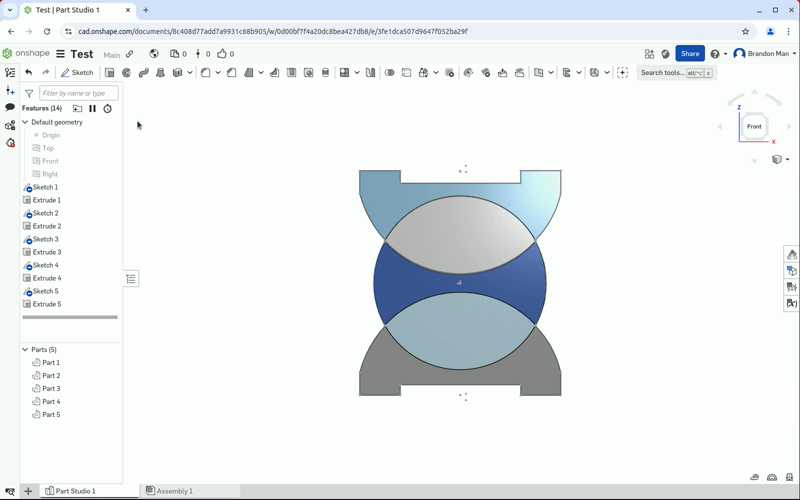
key(shift+7)
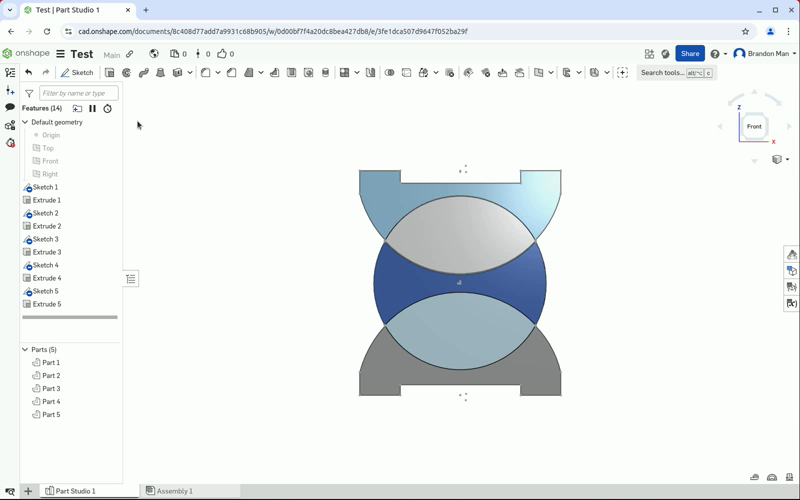
key(left, 2)
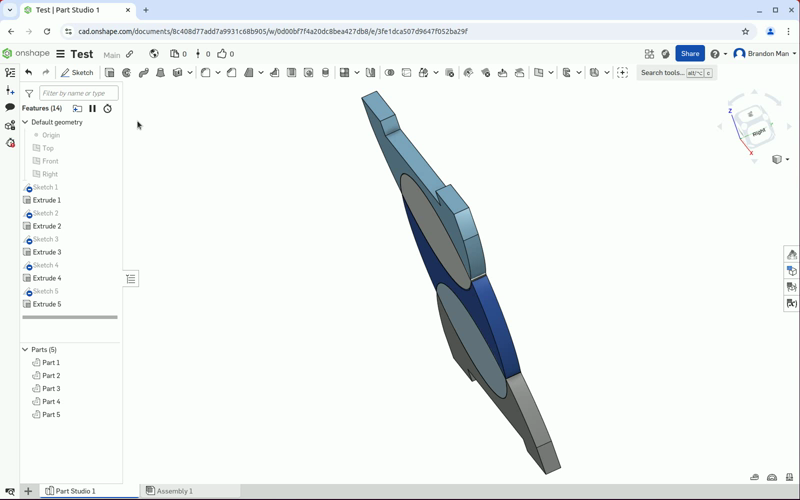
key(down, 2)
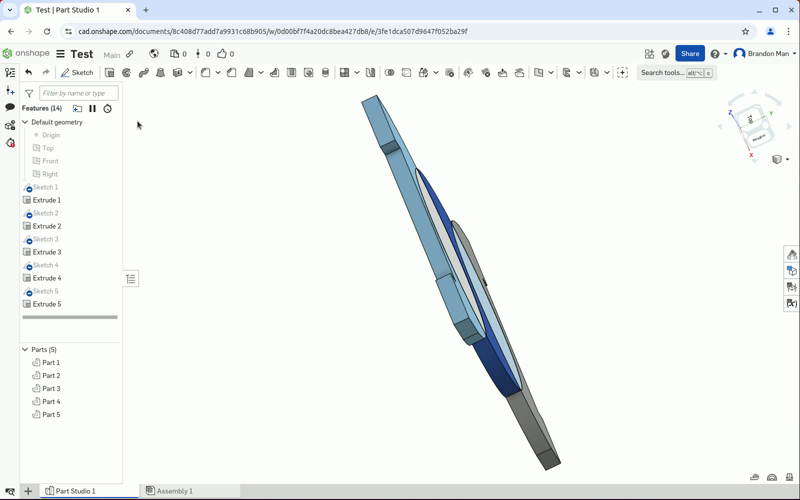
key(up, 2)
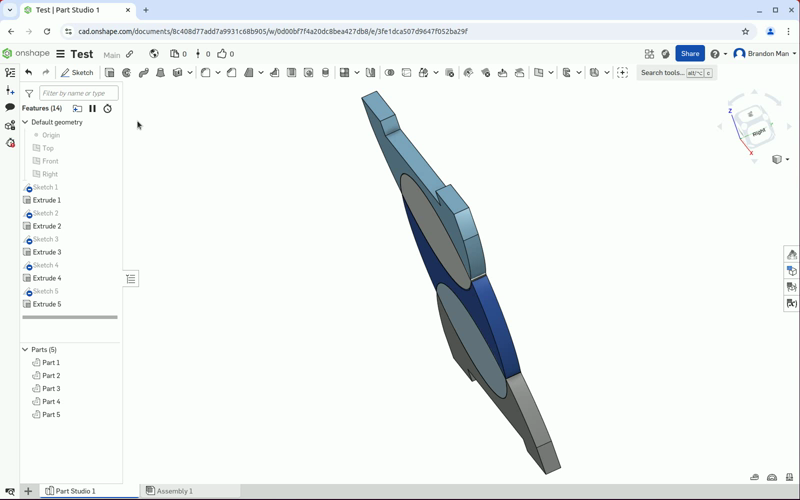
key(right, 2)
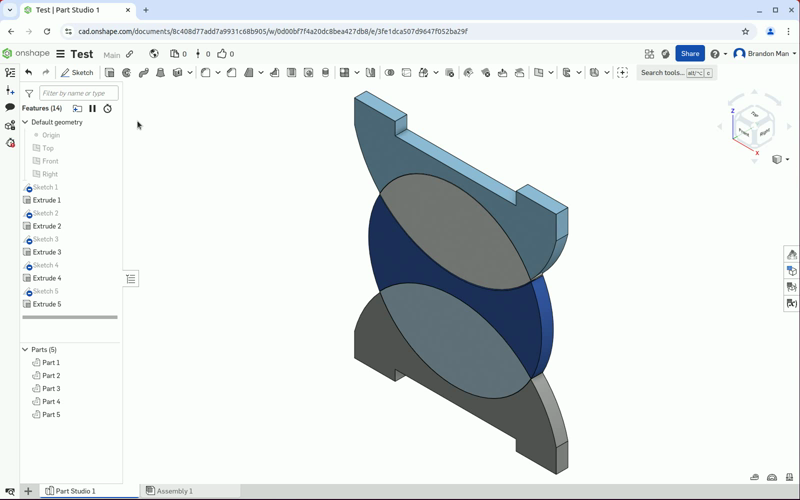
mouse_move(73, 189)
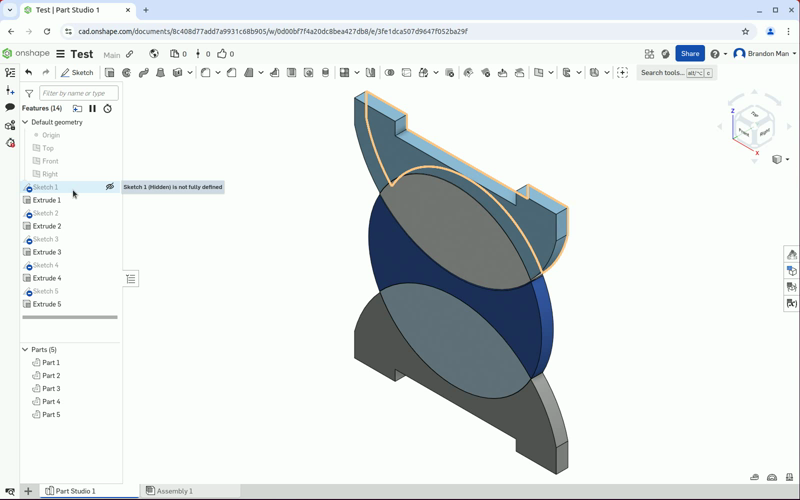
click(73, 189)